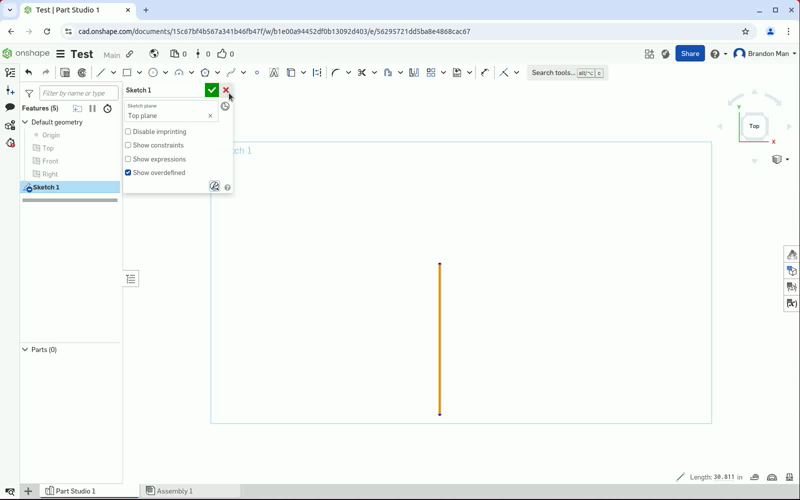
key(shift+h)
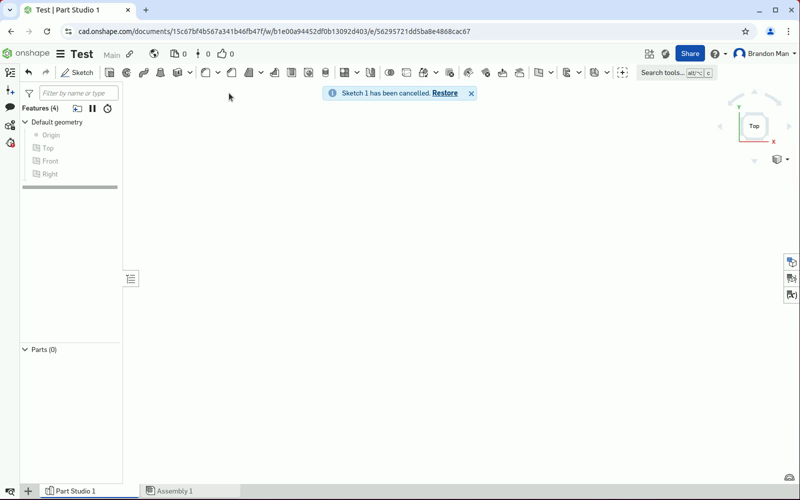
mouse_move(73, 352)
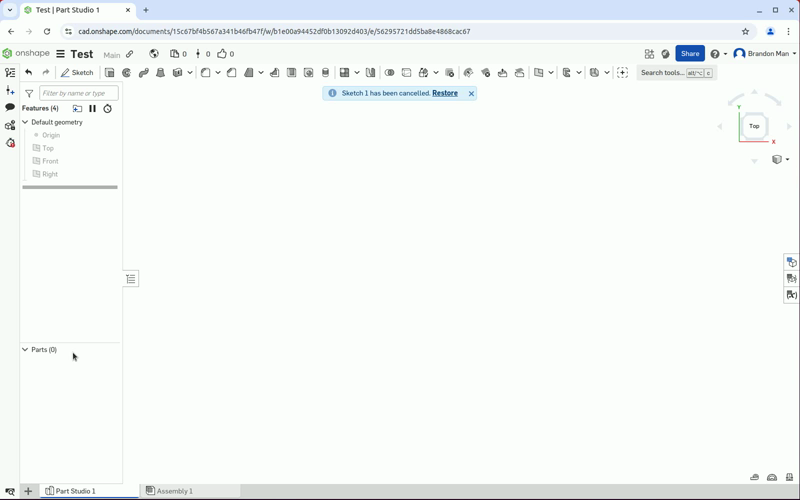
key(y)
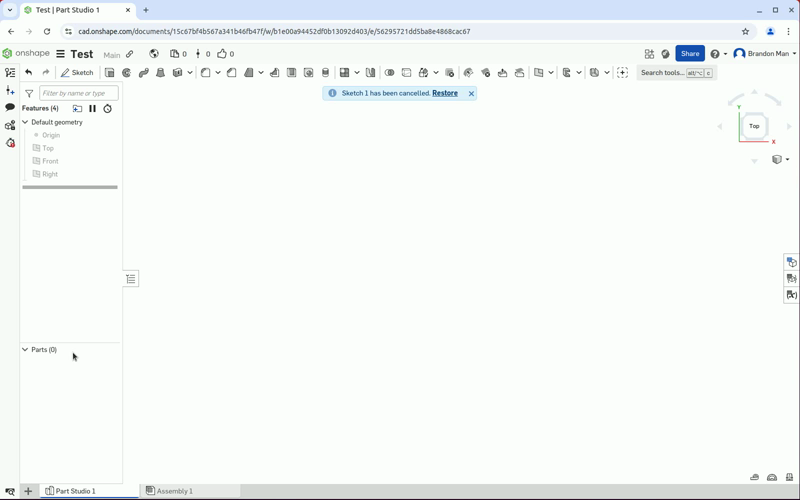
key(shift+p)
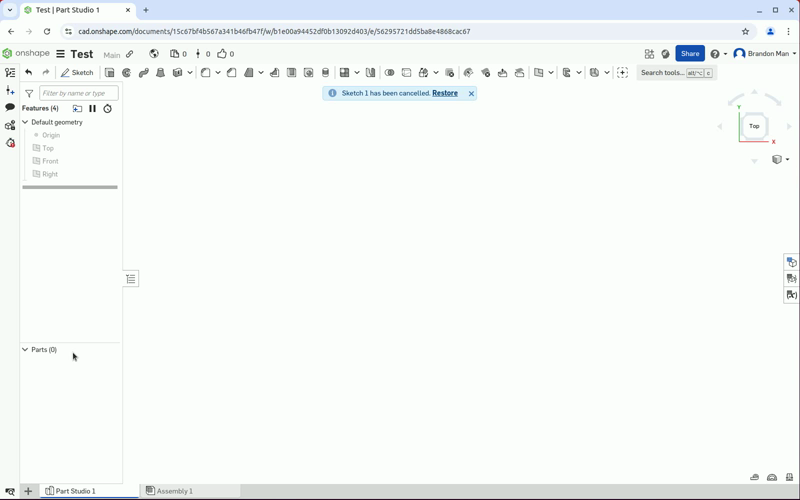
key(space)
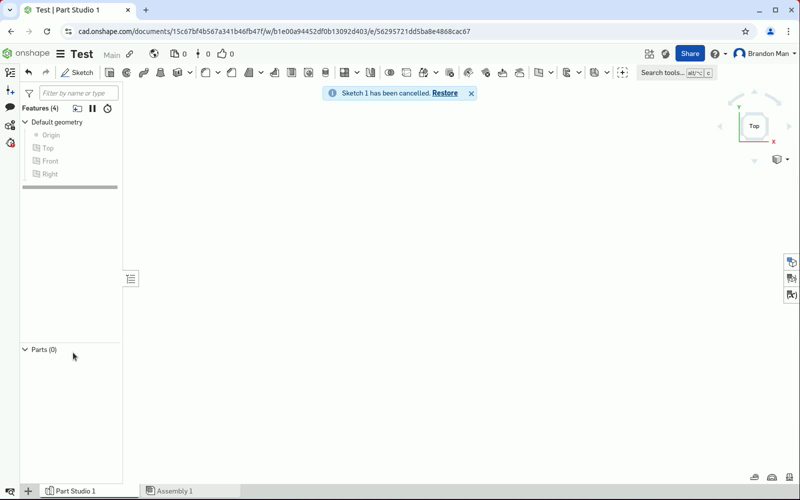
key_down(shift)
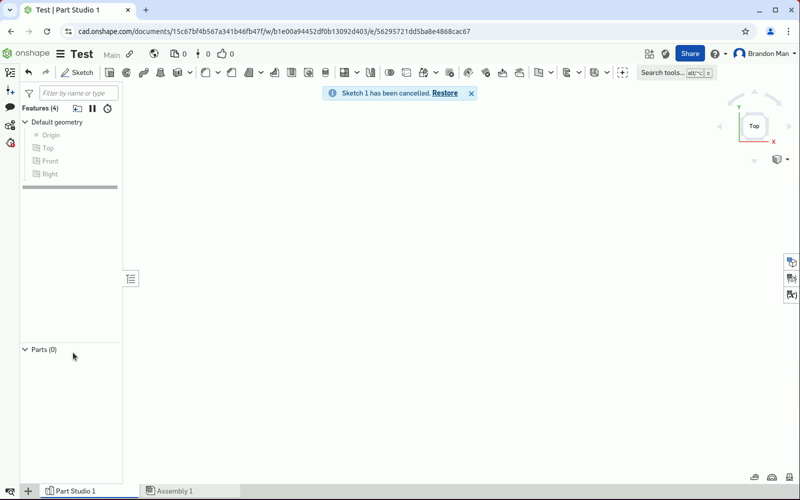
key(up)
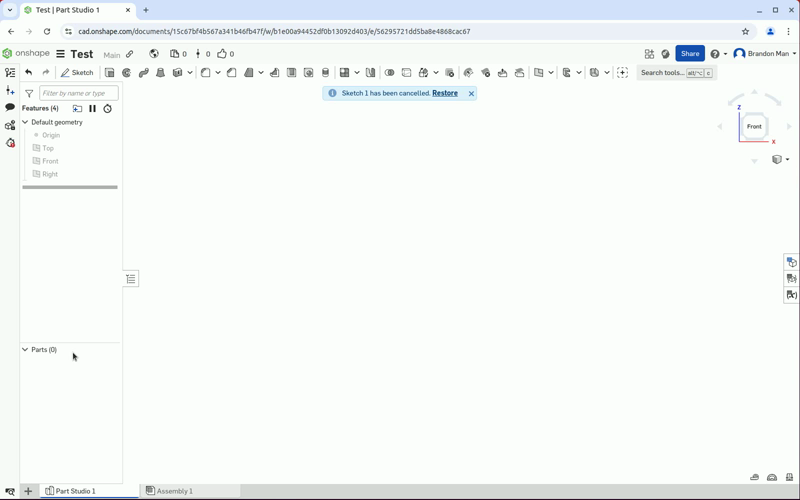
key_up(shift)
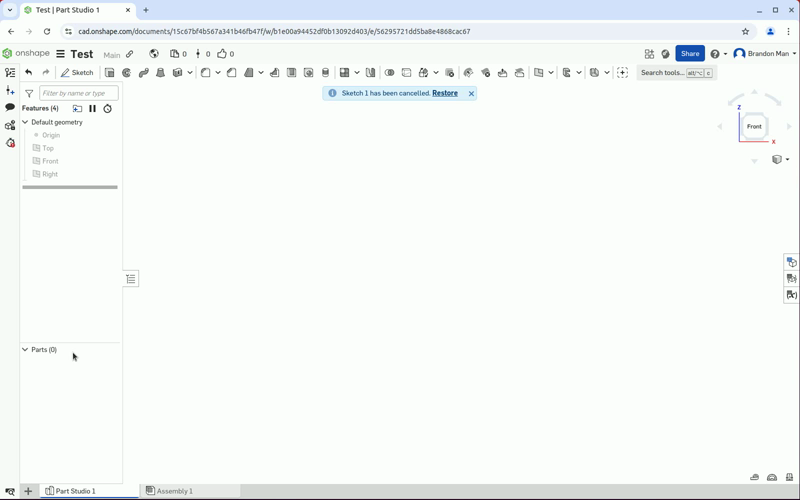
mouse_move(73, 352)
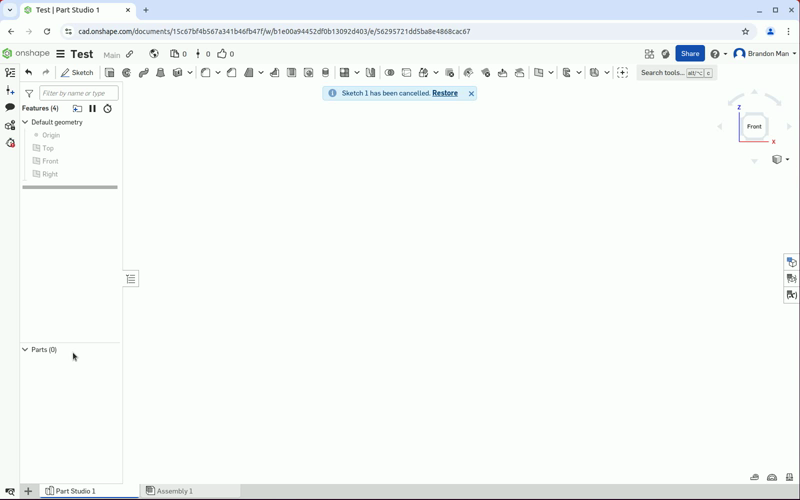
key(shift+y)
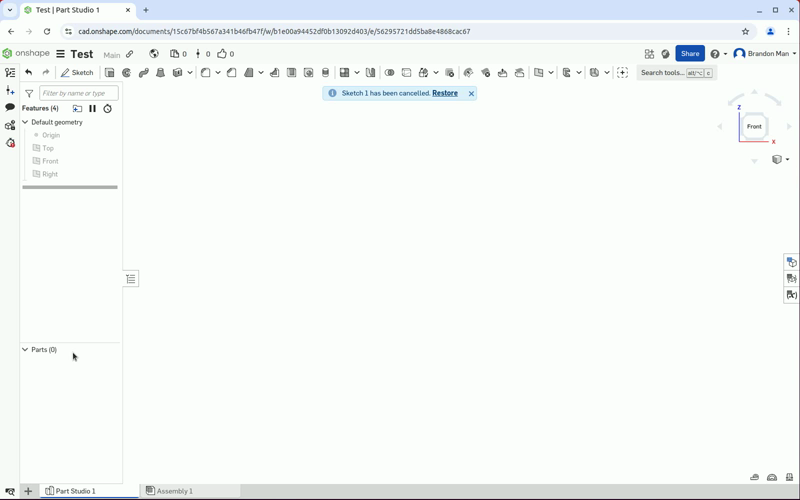
key(shift+s)
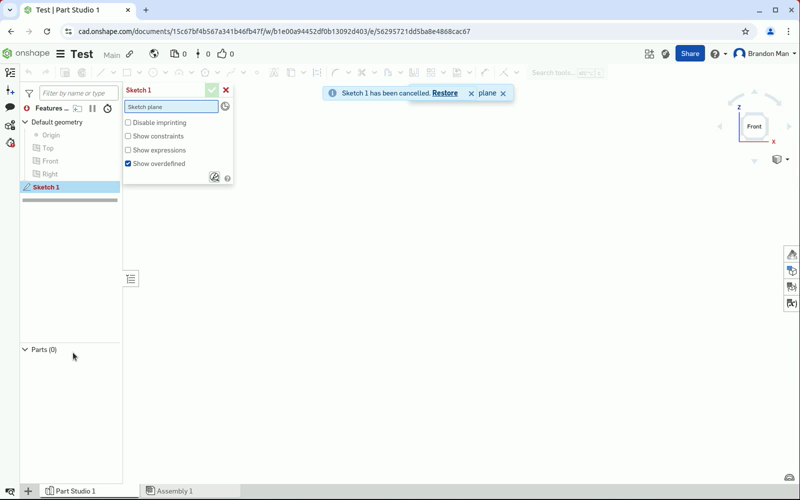
mouse_move(73, 163)
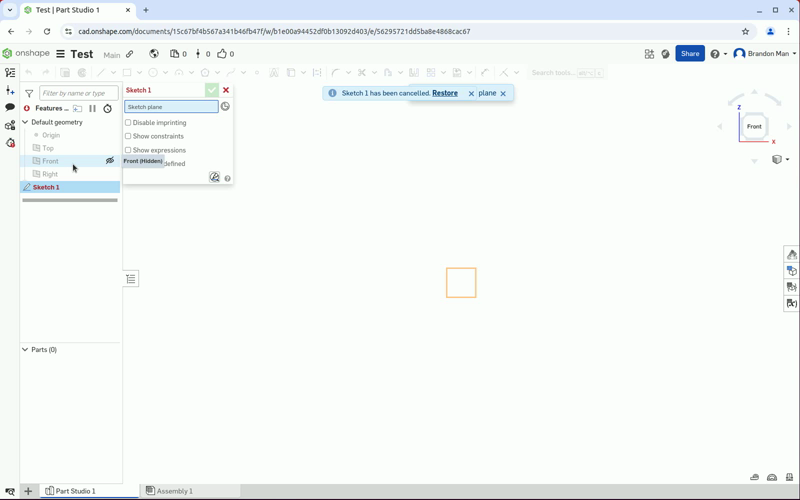
click(73, 163)
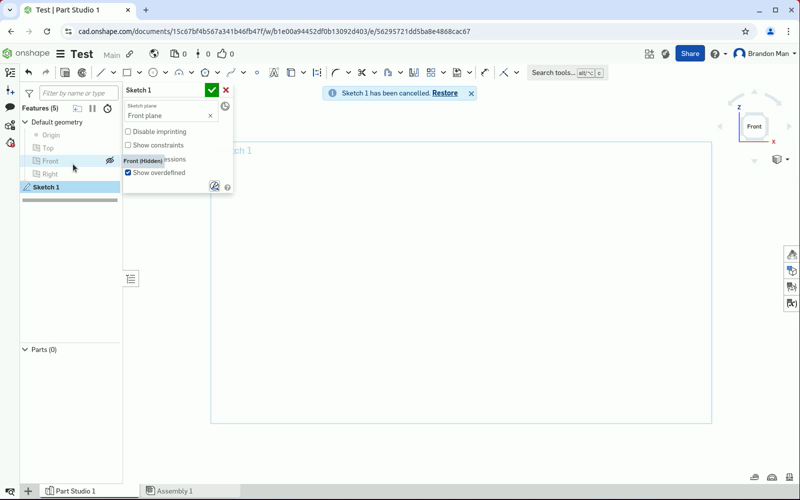
mouse_move(73, 352)
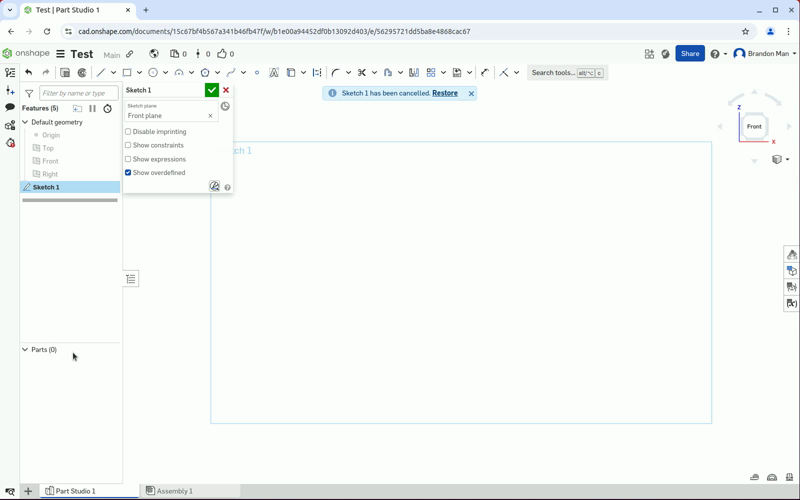
key(y)
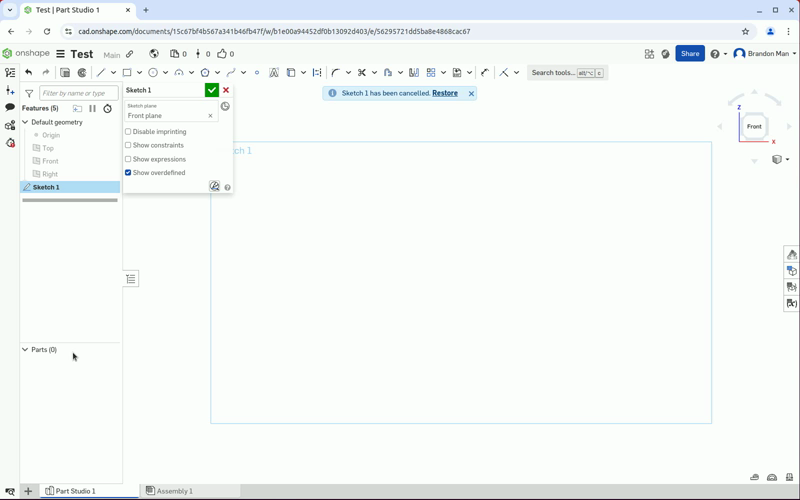
key(c)
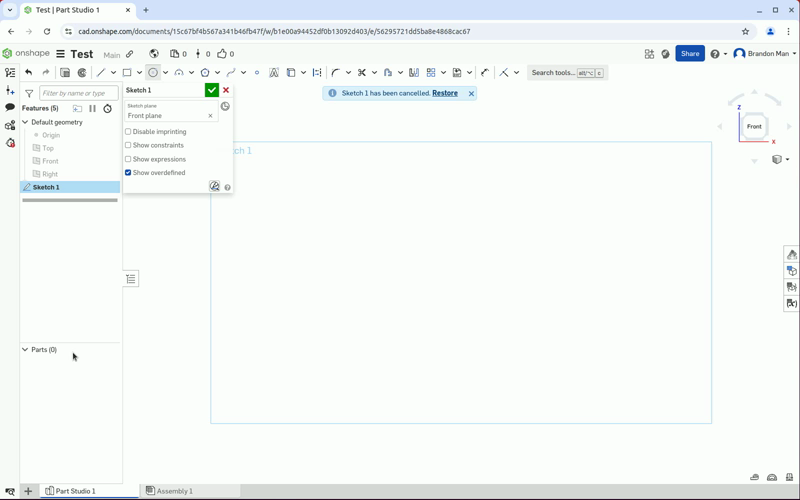
key_down(shift)
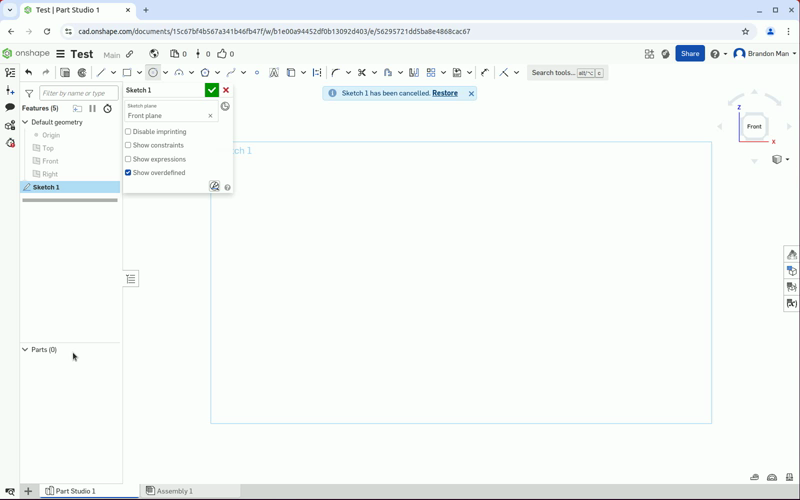
mouse_move(461, 282)
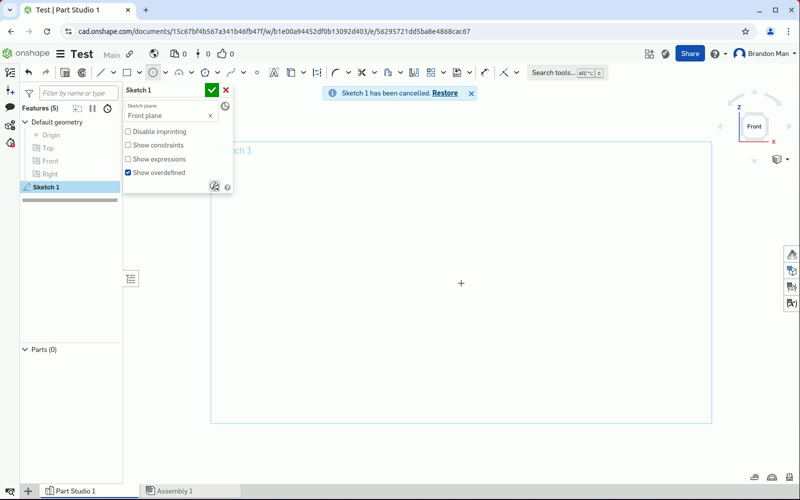
click(461, 282)
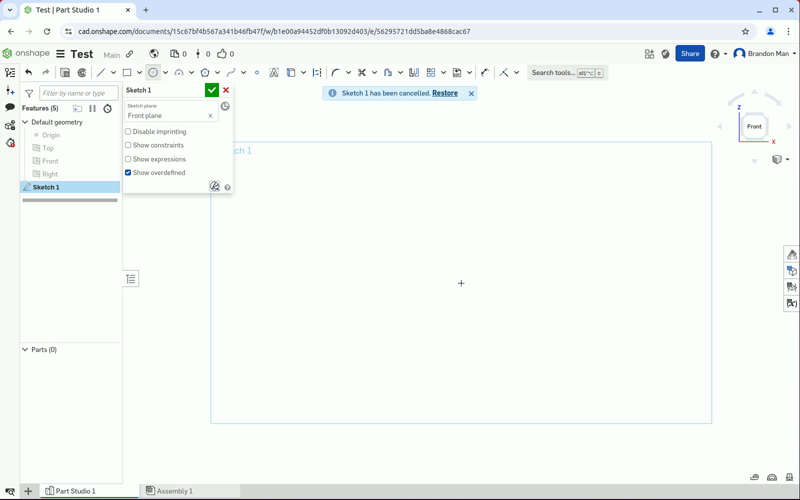
key_up(shift)
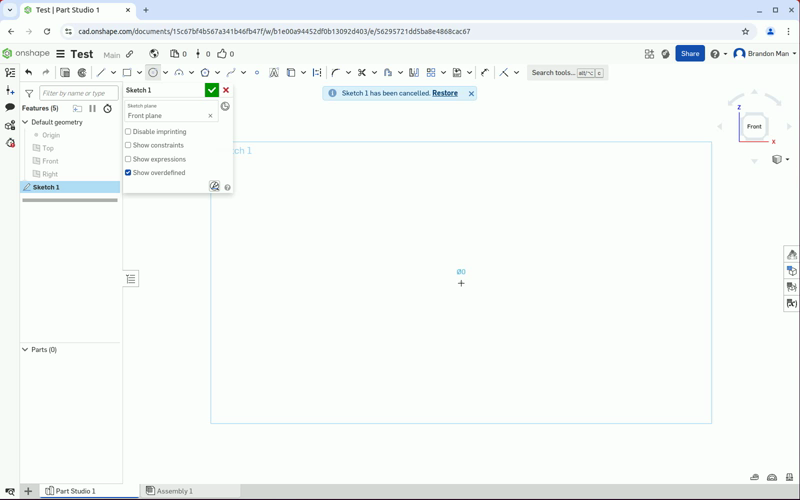
mouse_move(519, 282)
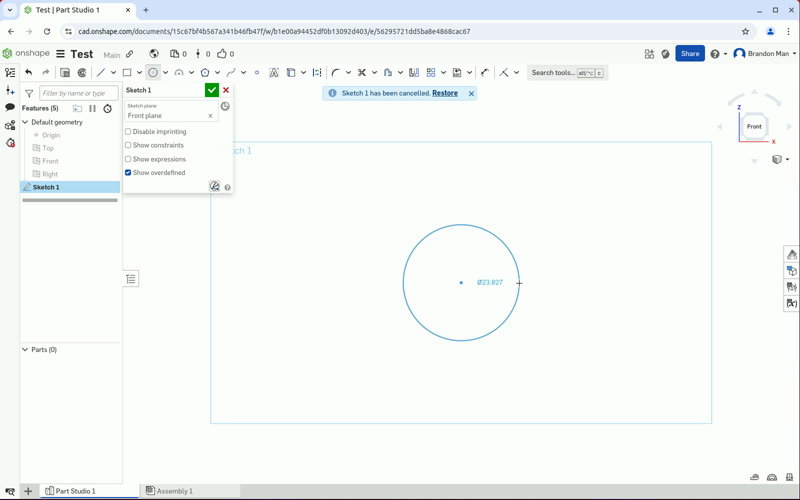
click(519, 282)
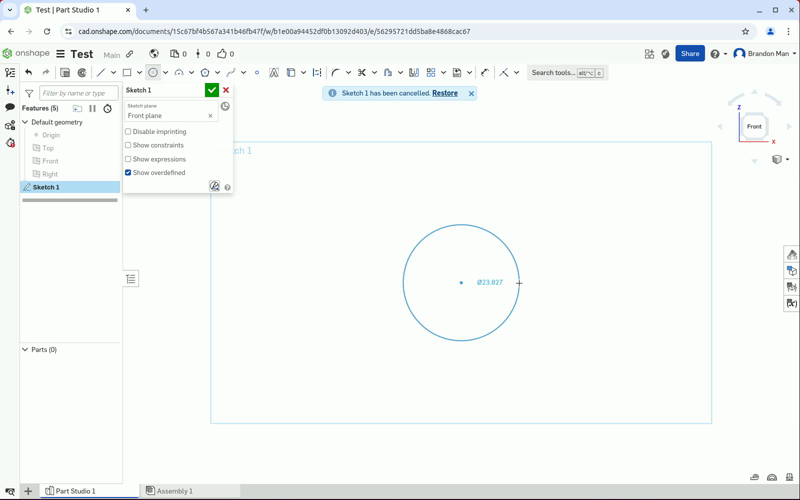
key(esc)
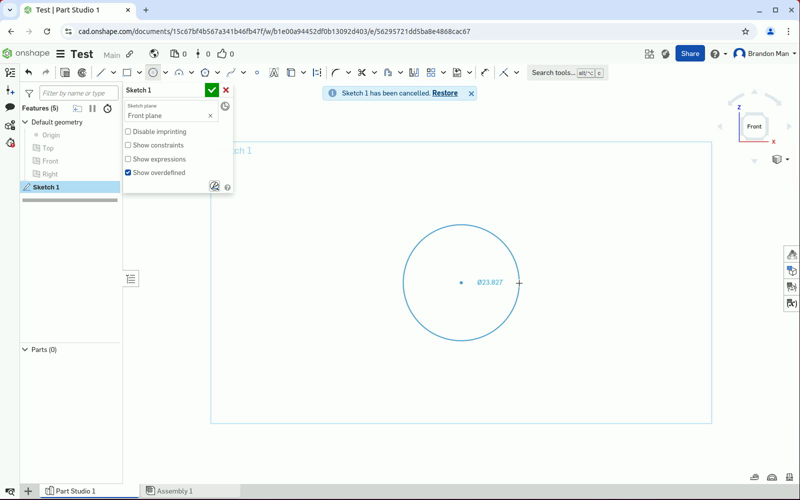
key(l)
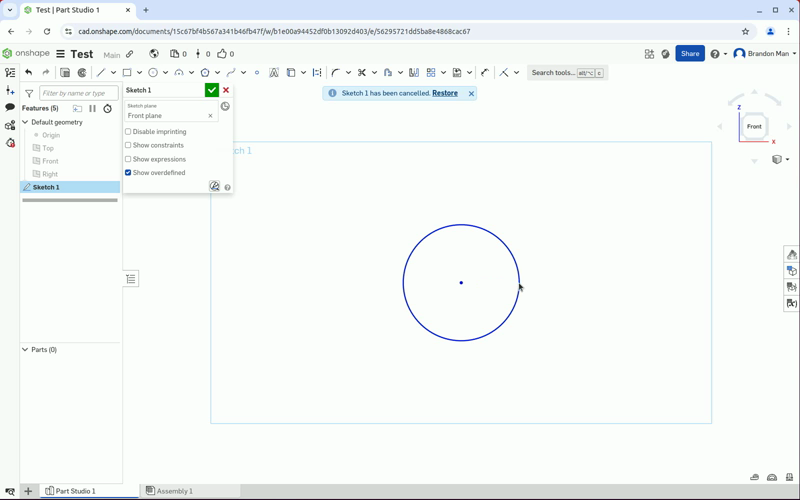
key_down(shift)
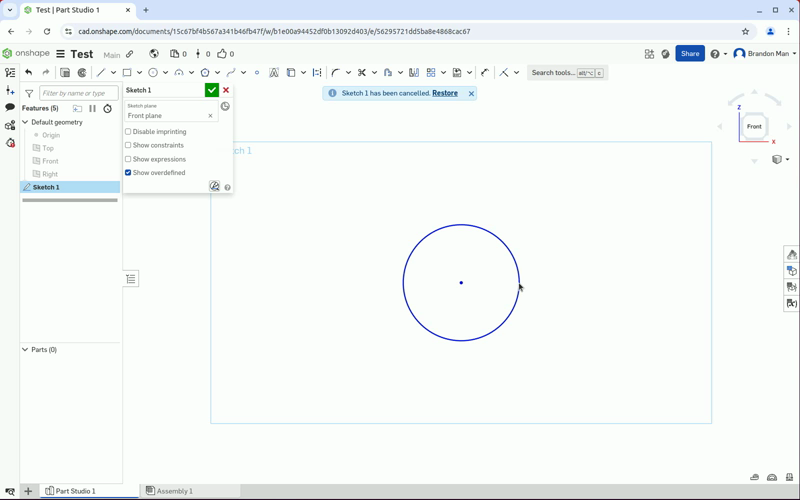
mouse_move(451, 292)
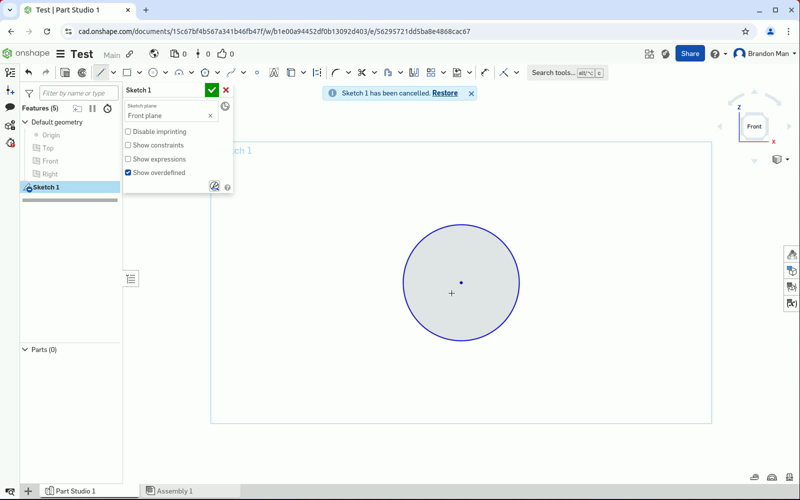
click(451, 292)
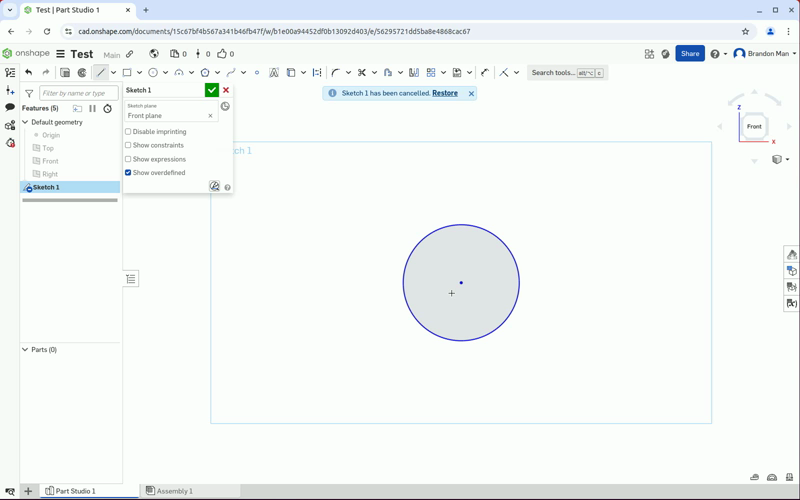
key_up(shift)
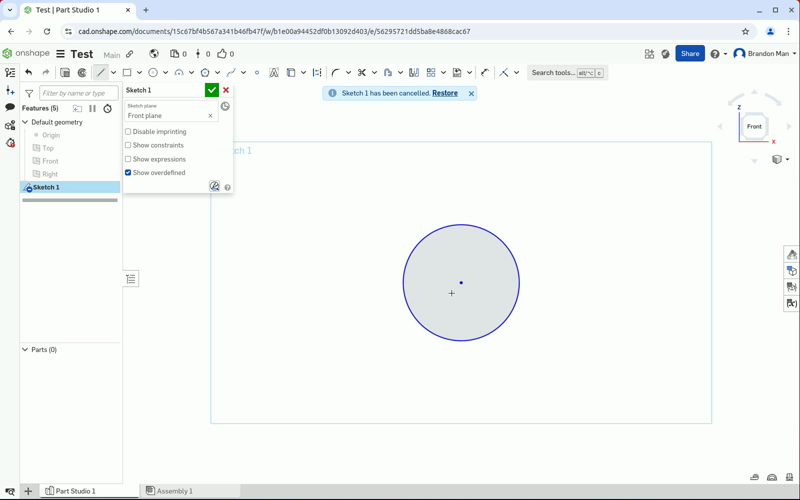
key_down(shift)
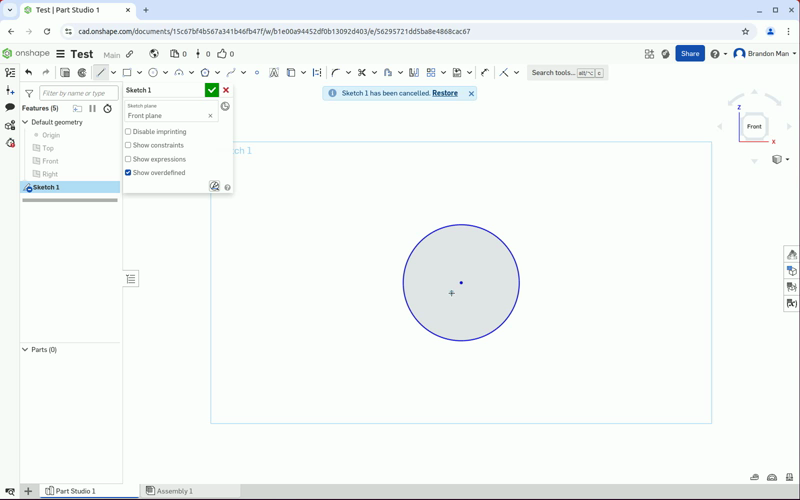
mouse_move(481, 292)
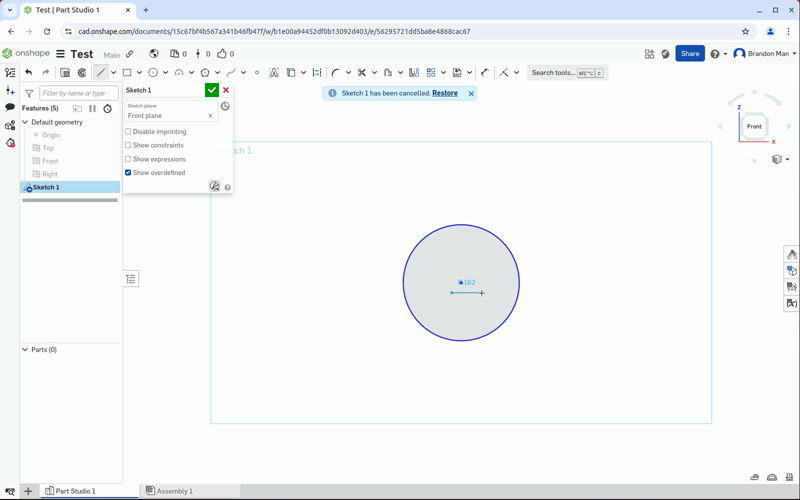
mouse_move(470, 292)
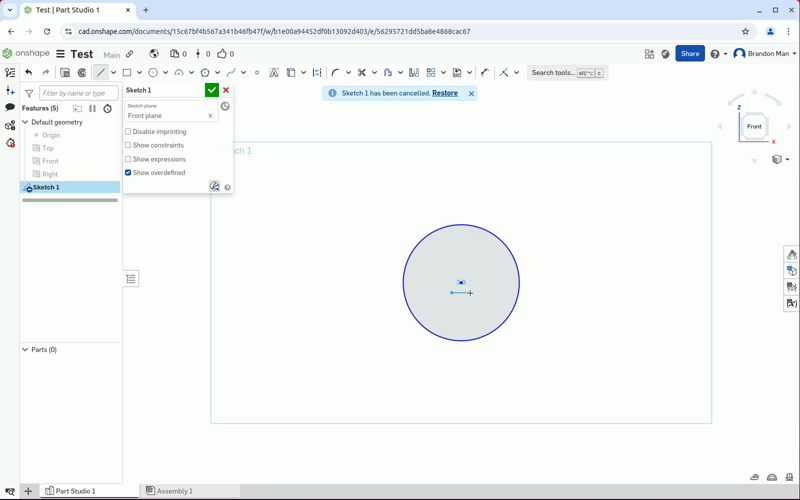
click(470, 292)
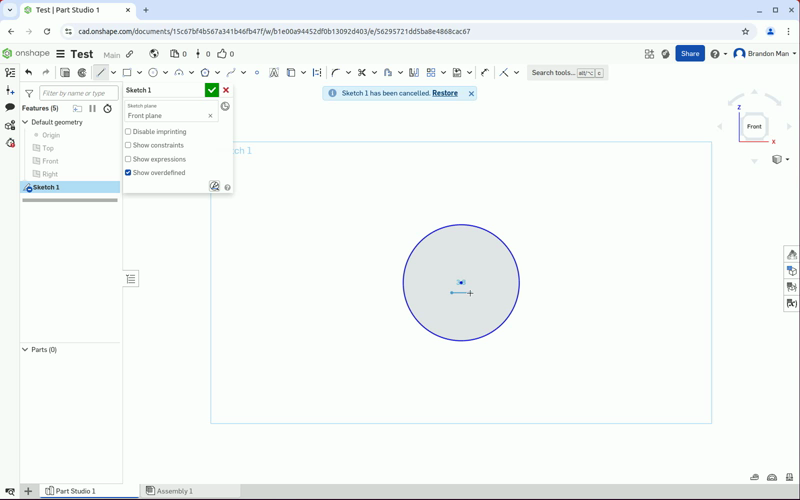
key_up(shift)
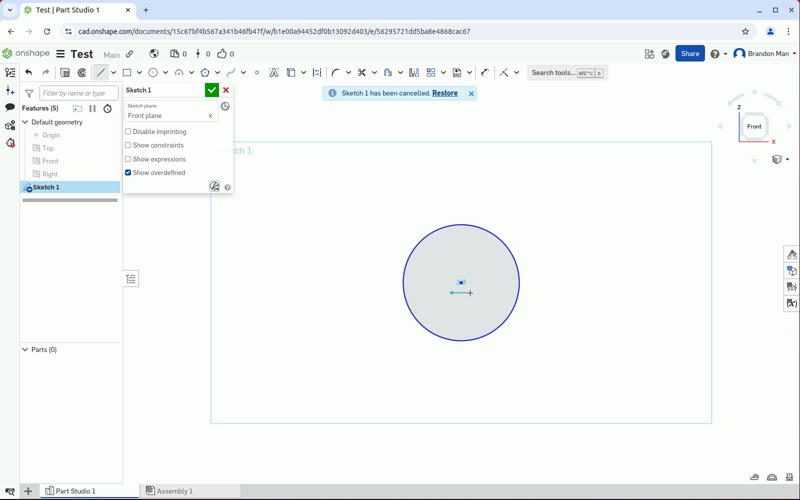
key_down(shift)
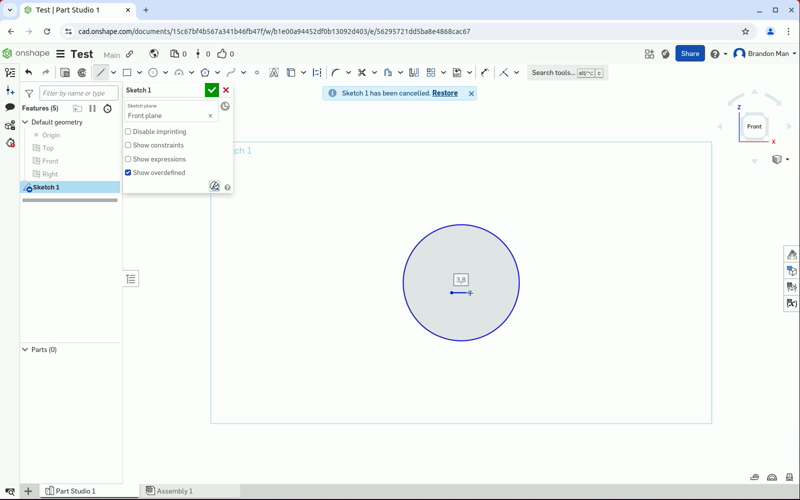
mouse_move(500, 292)
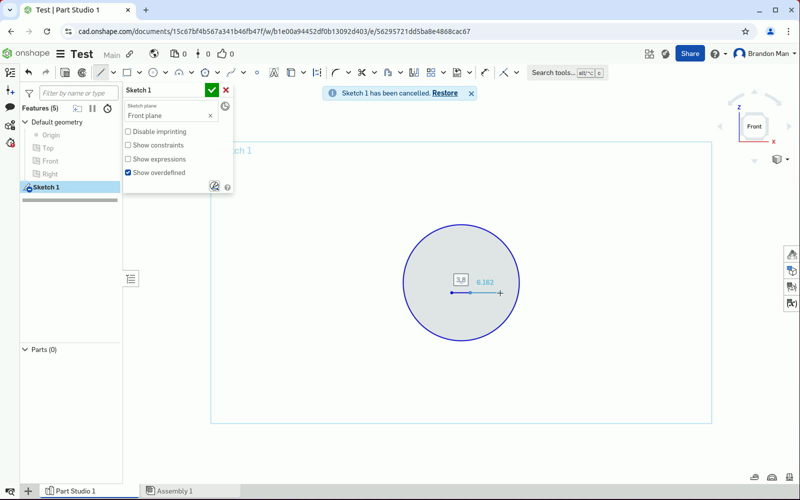
mouse_move(470, 273)
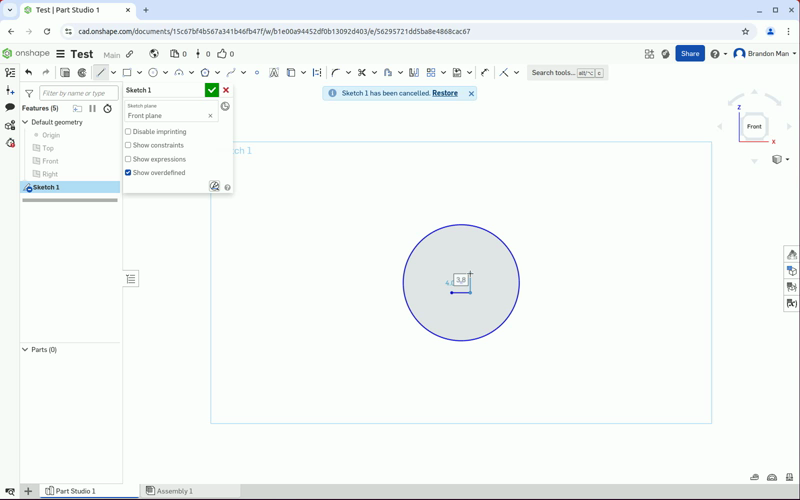
click(470, 273)
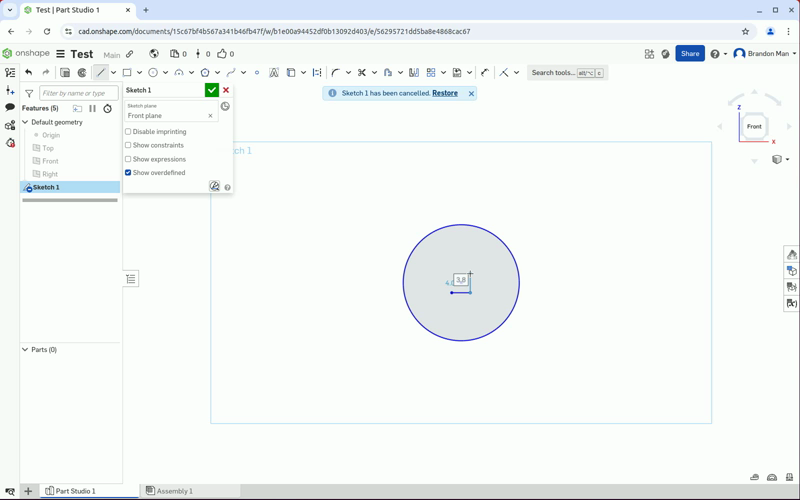
key_up(shift)
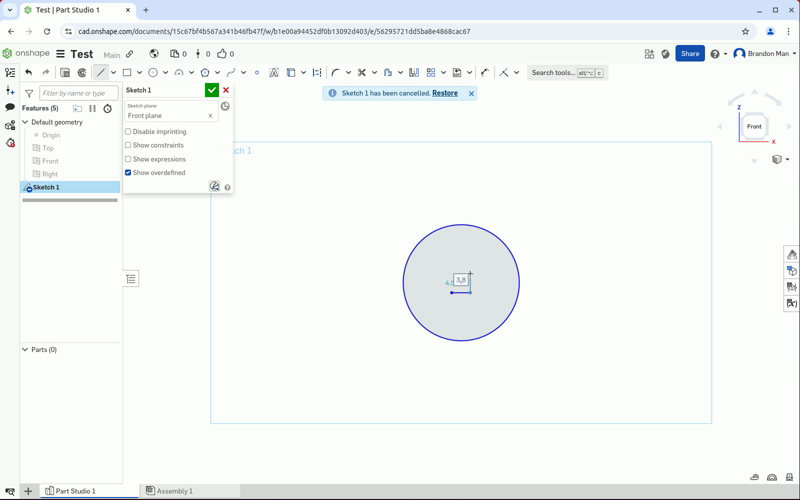
key_down(shift)
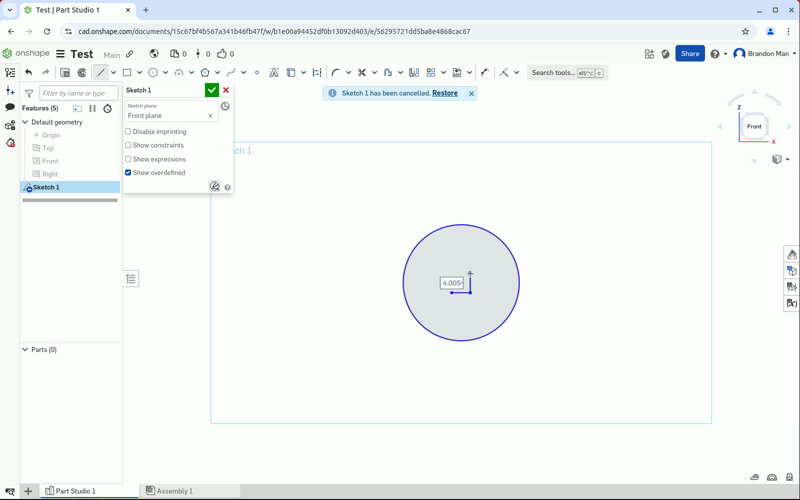
mouse_move(500, 273)
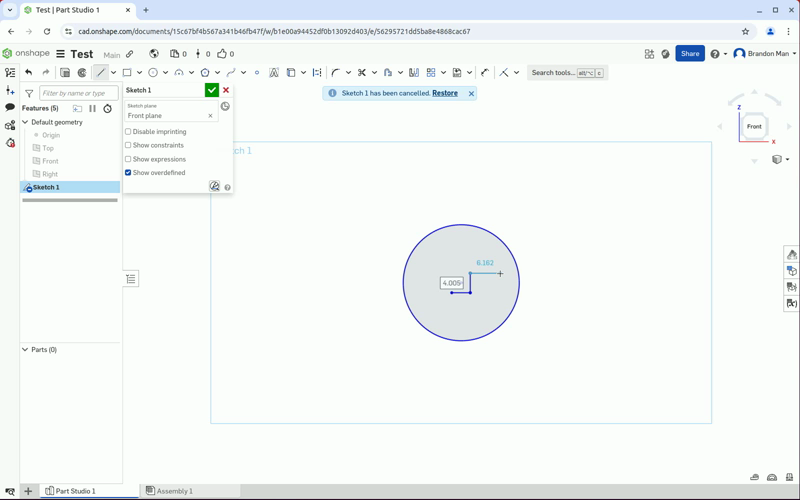
mouse_move(461, 273)
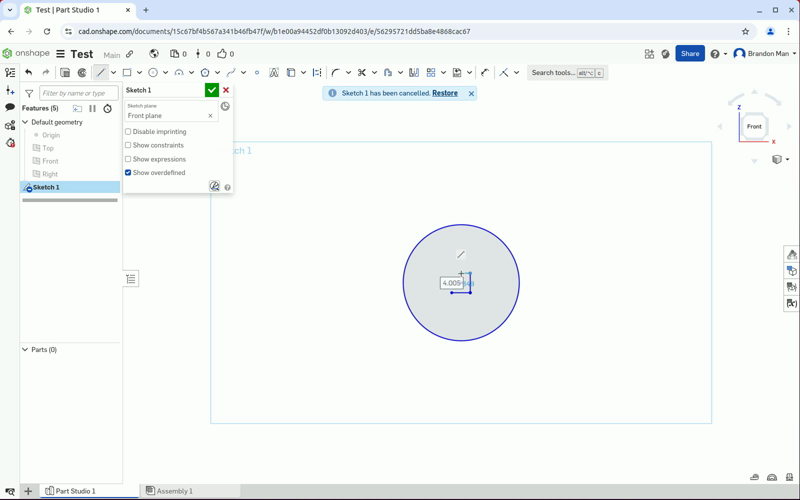
click(461, 273)
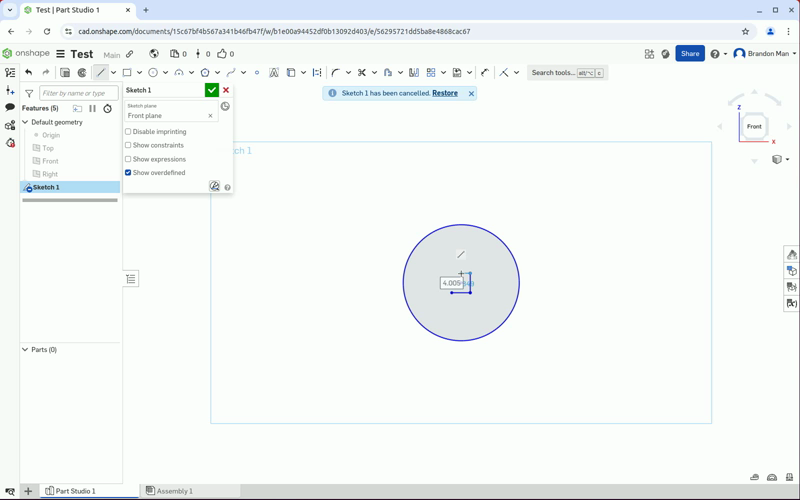
key_up(shift)
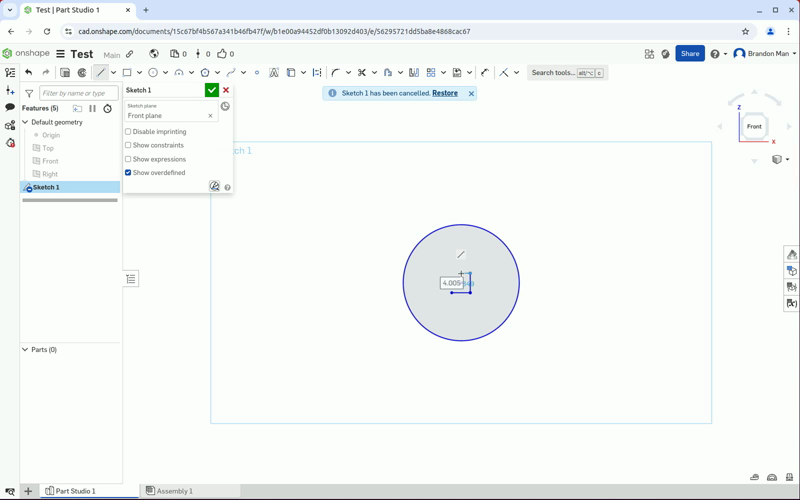
key_down(shift)
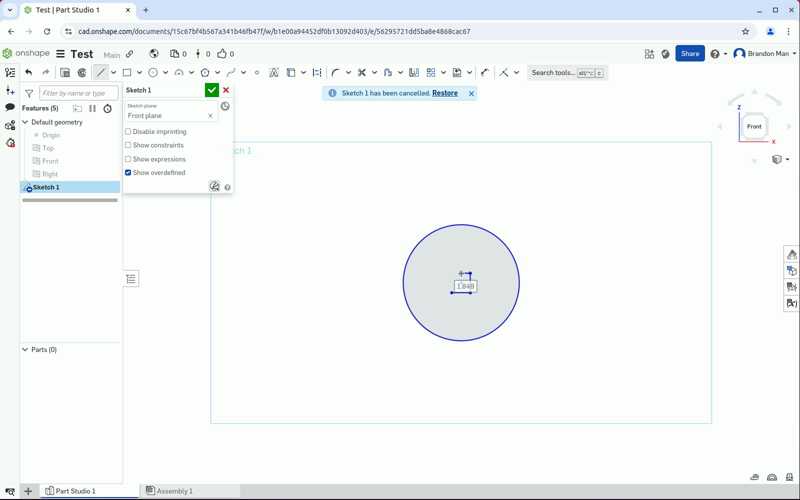
mouse_move(491, 273)
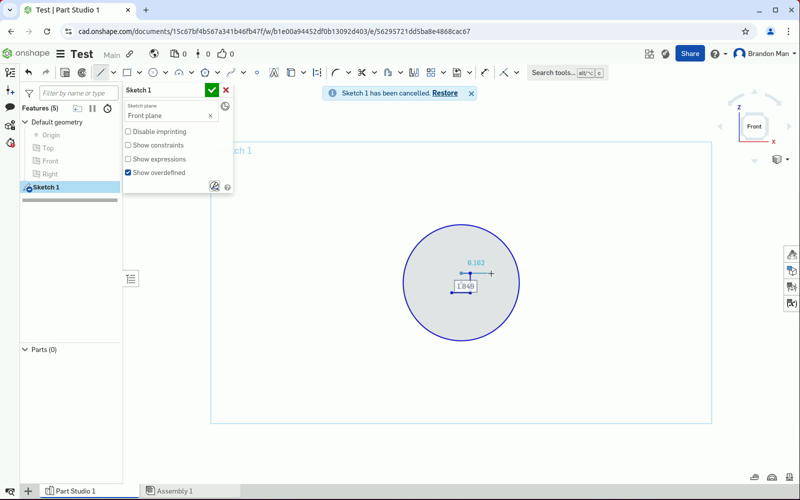
mouse_move(451, 273)
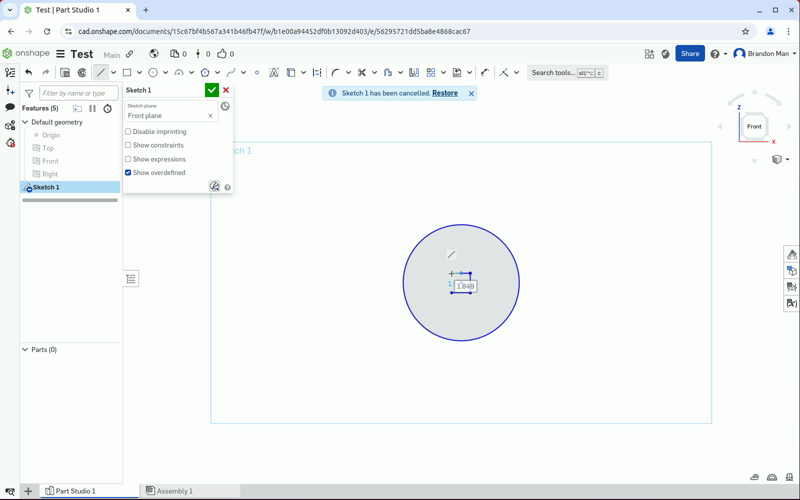
click(451, 273)
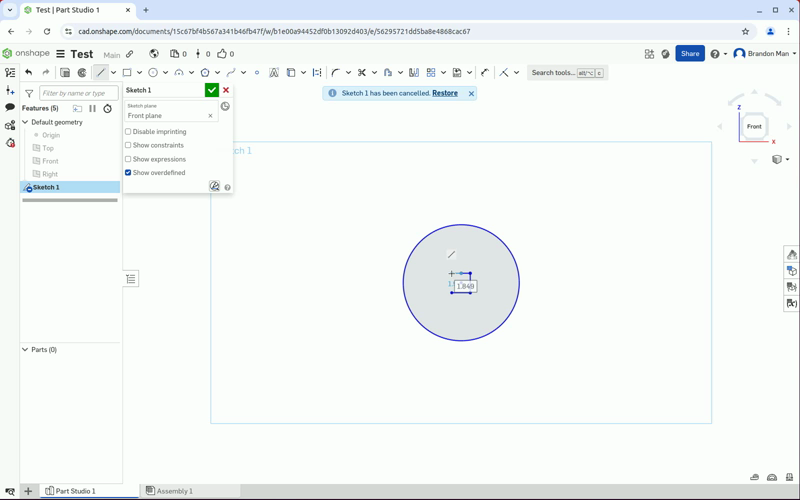
key_up(shift)
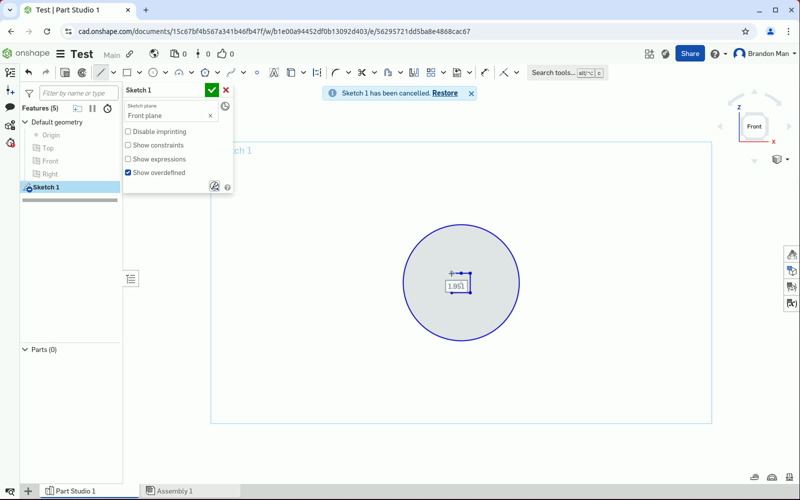
key_down(shift)
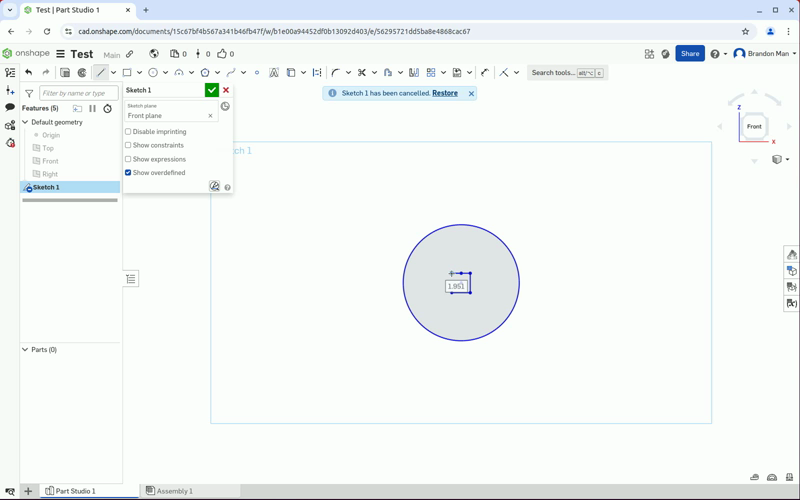
mouse_move(481, 273)
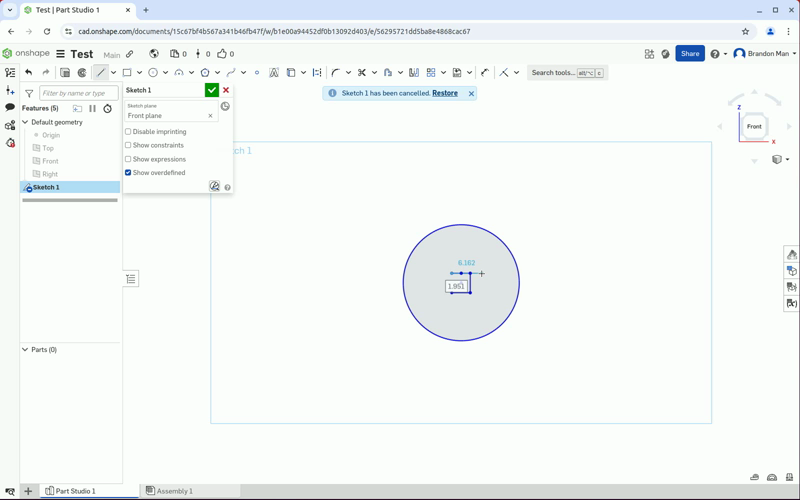
mouse_move(451, 282)
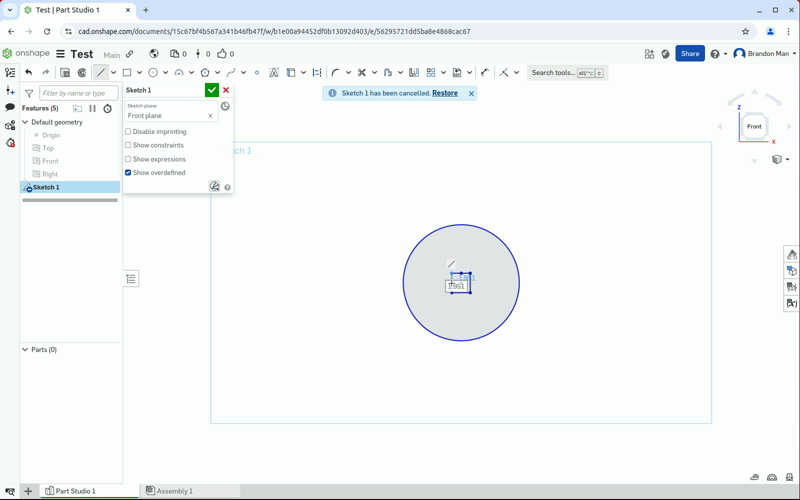
click(451, 282)
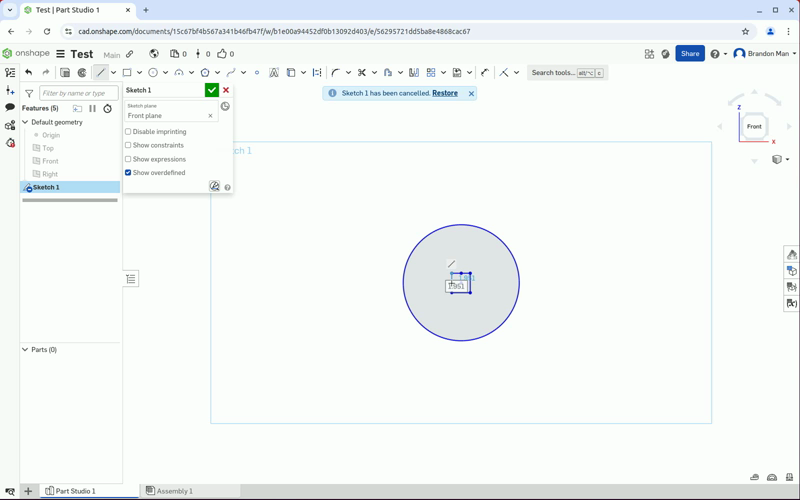
key_up(shift)
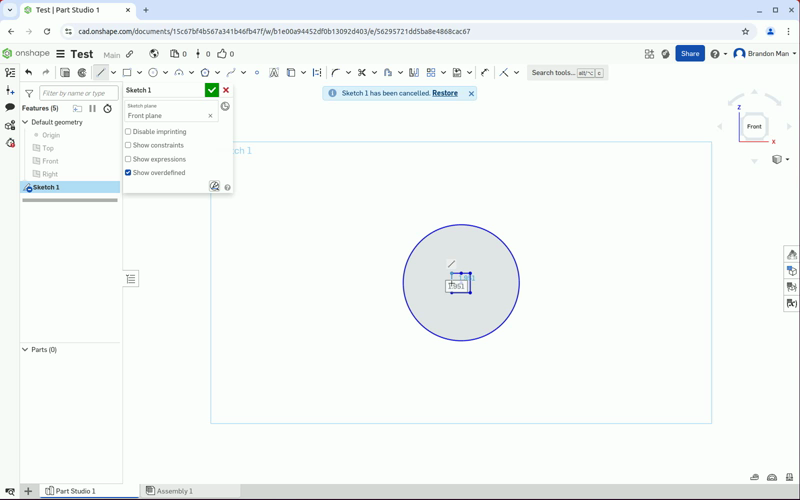
mouse_move(481, 282)
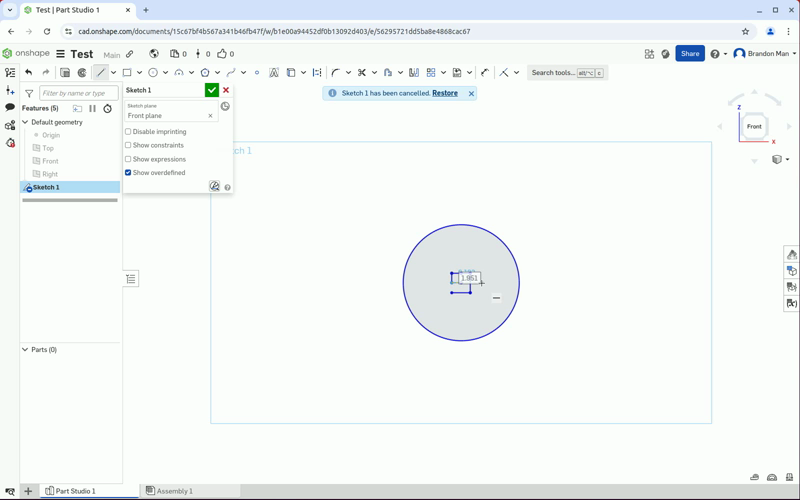
key_down(shift)
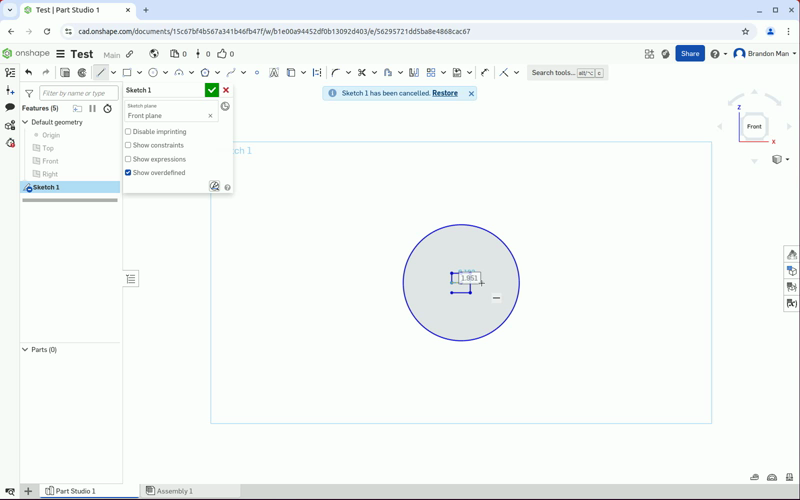
mouse_move(451, 292)
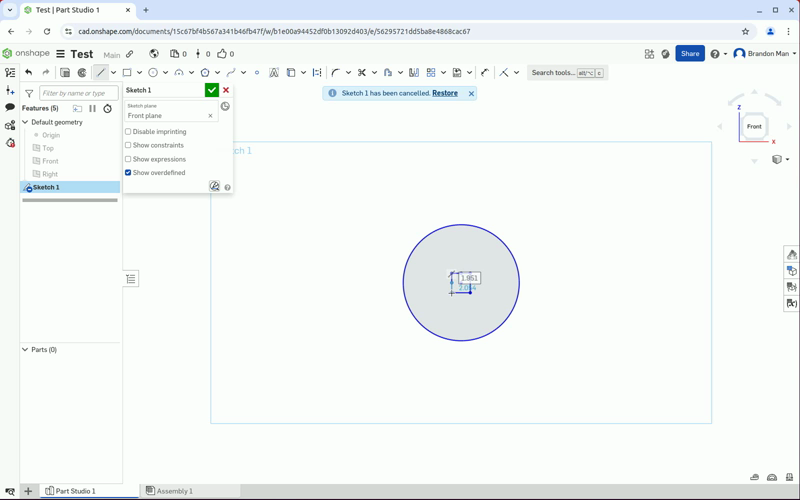
key_up(shift)
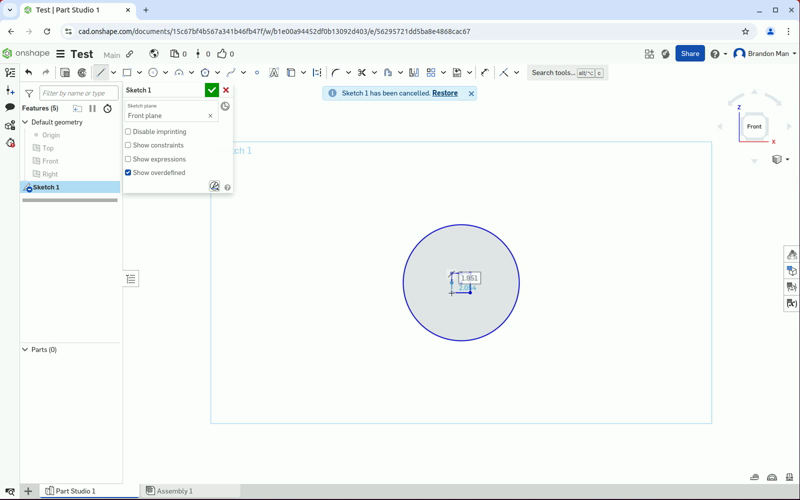
click(451, 292)
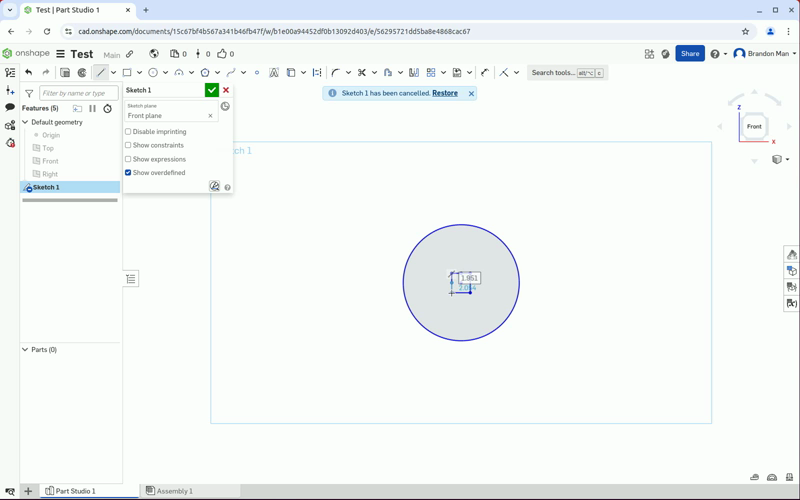
key(esc)
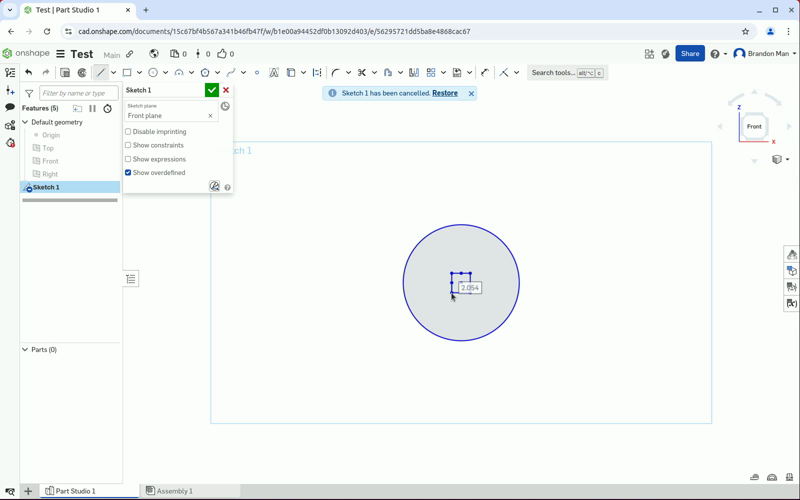
mouse_move(492, 307)
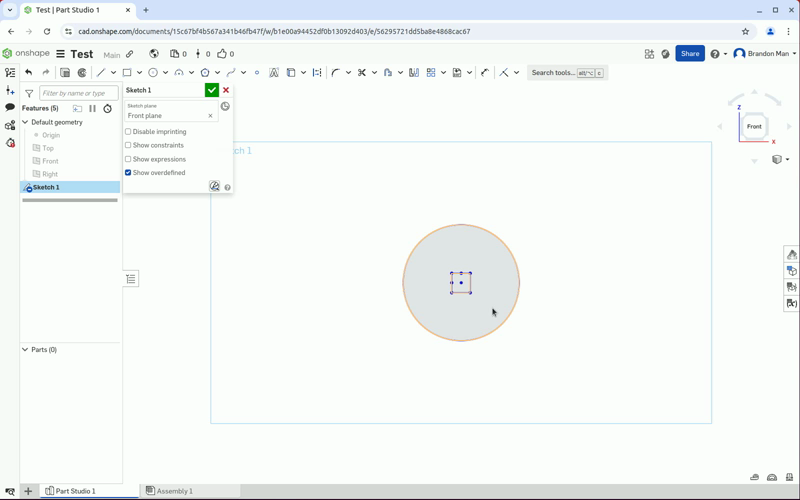
click(492, 307)
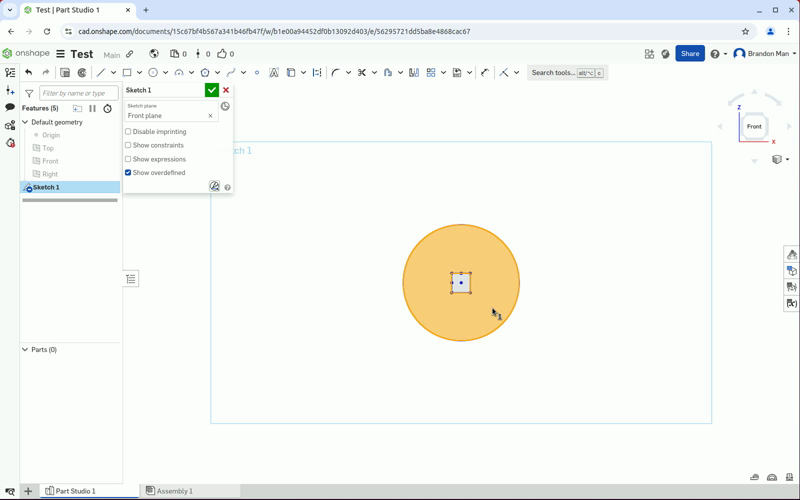
mouse_move(73, 352)
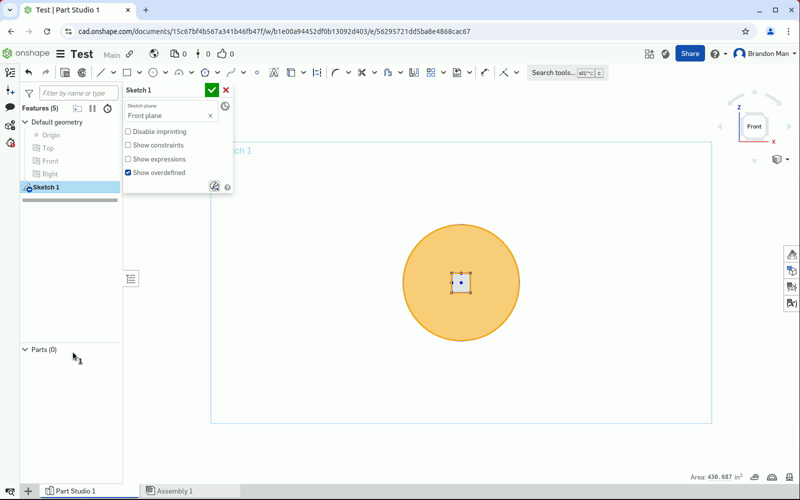
key(shift+y)
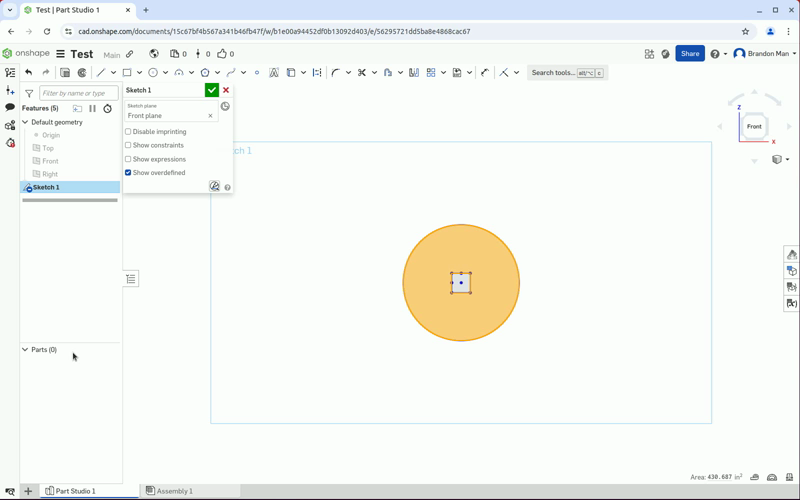
key(shift+e)
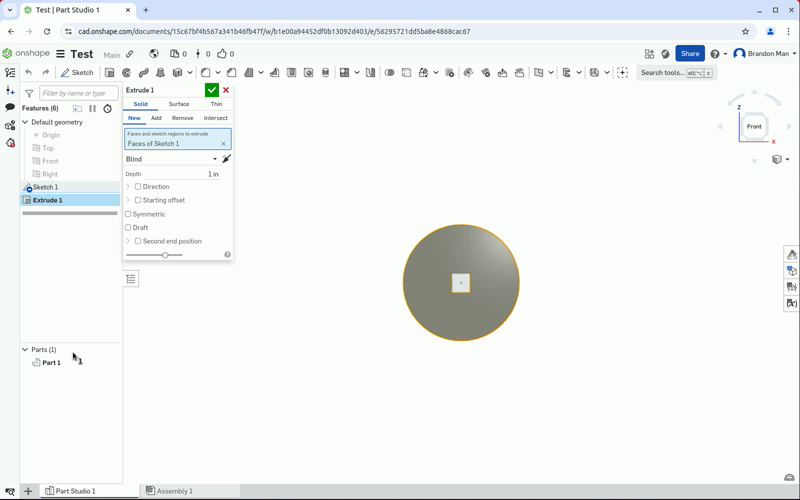
mouse_move(143, 106)
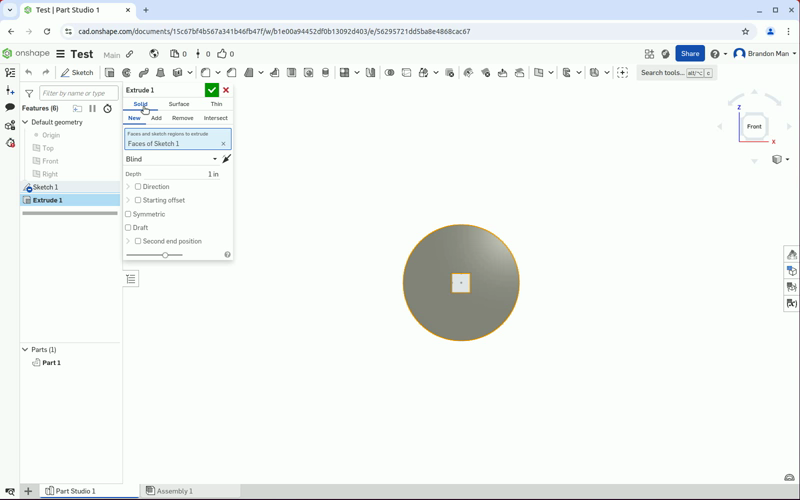
click(143, 106)
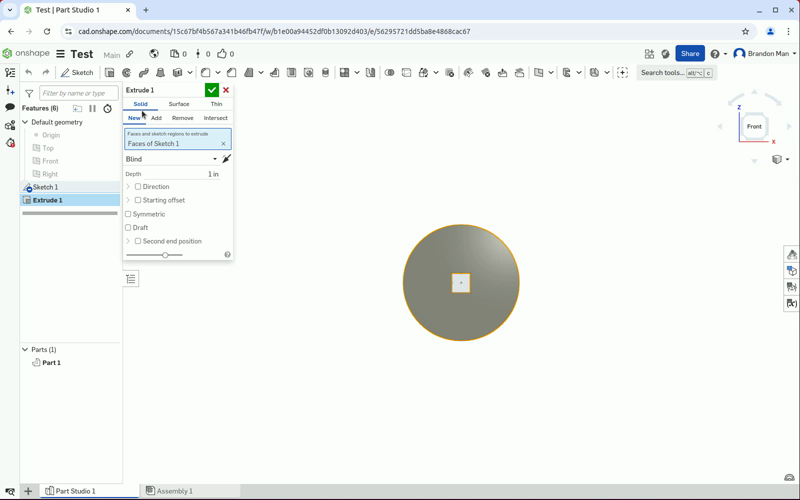
mouse_move(137, 120)
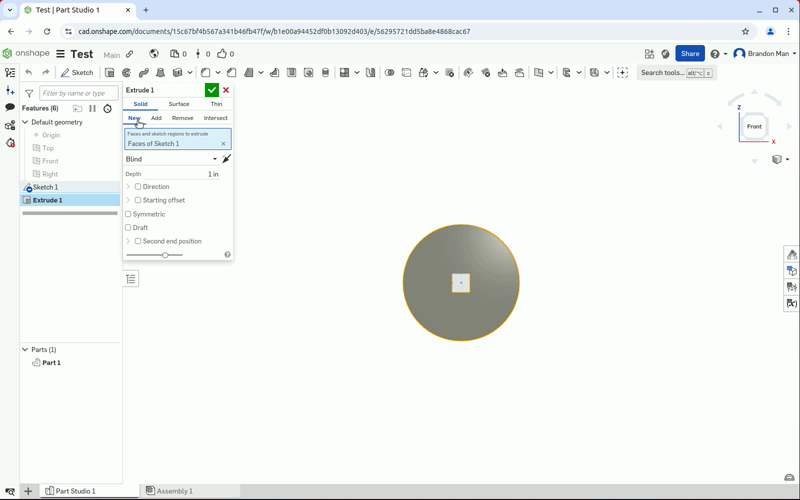
click(137, 120)
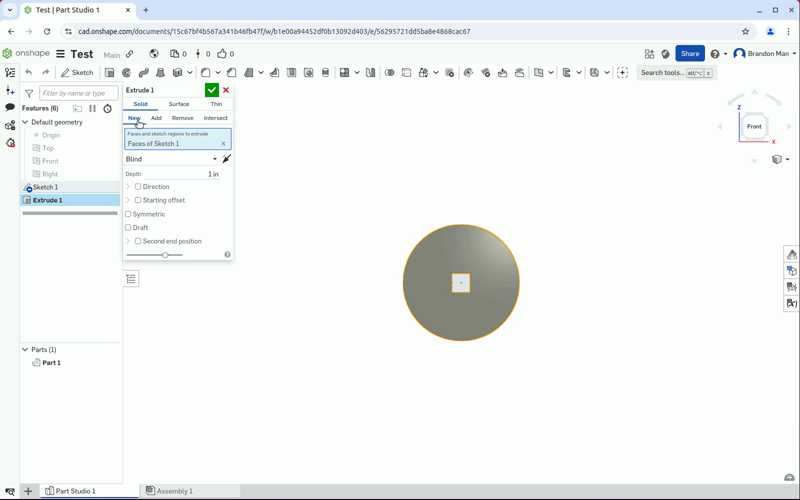
key(tab, 4)
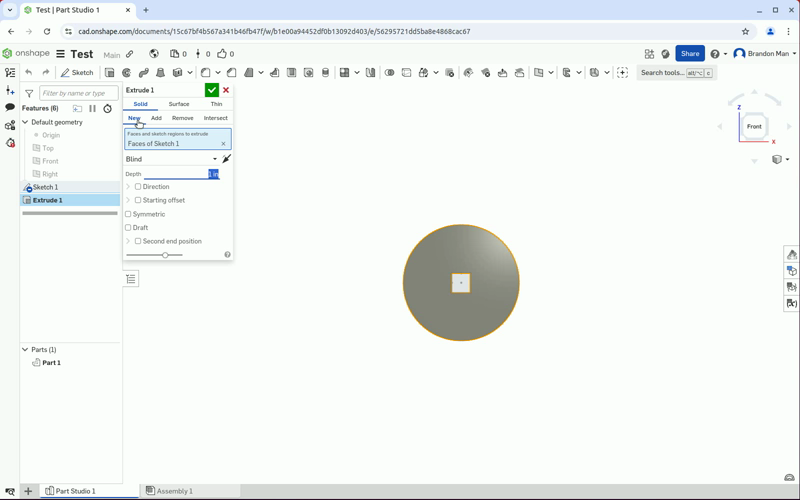
text(4.092)
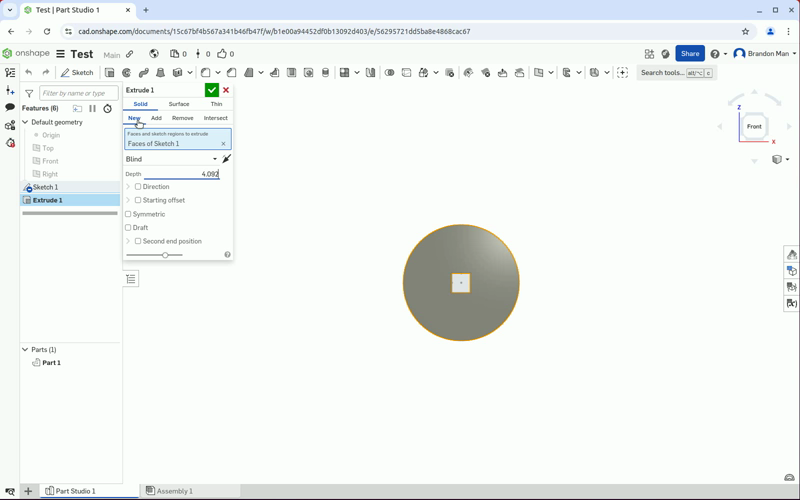
key(enter)
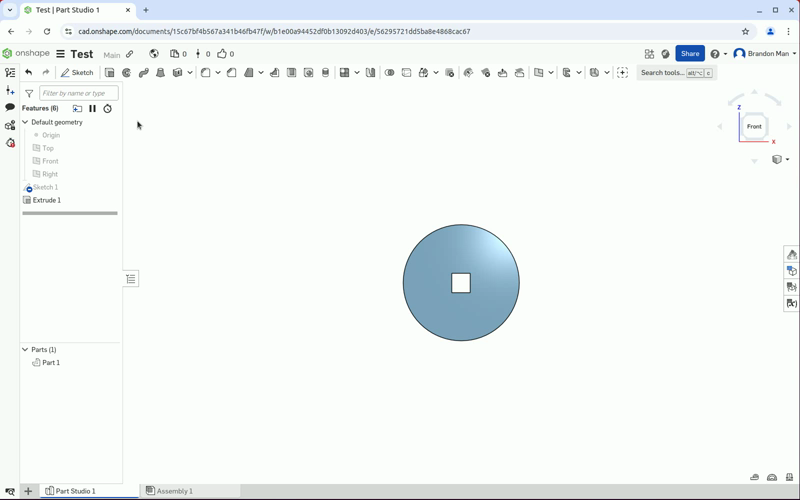
key(shift+h)
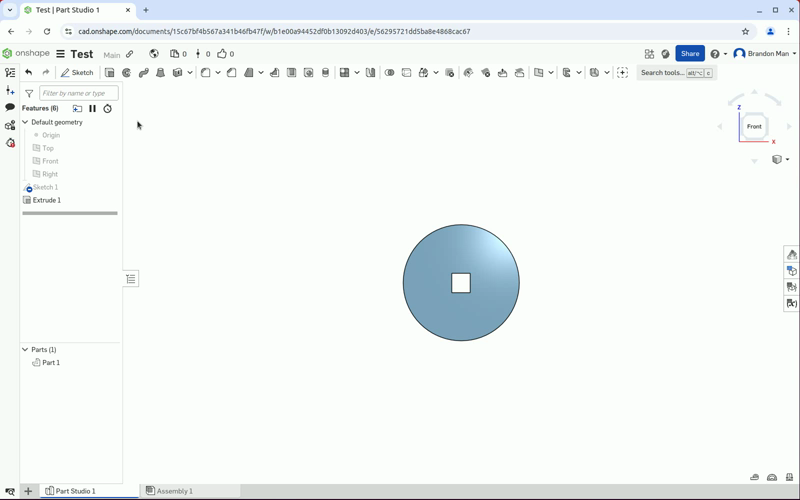
key(shift+h)
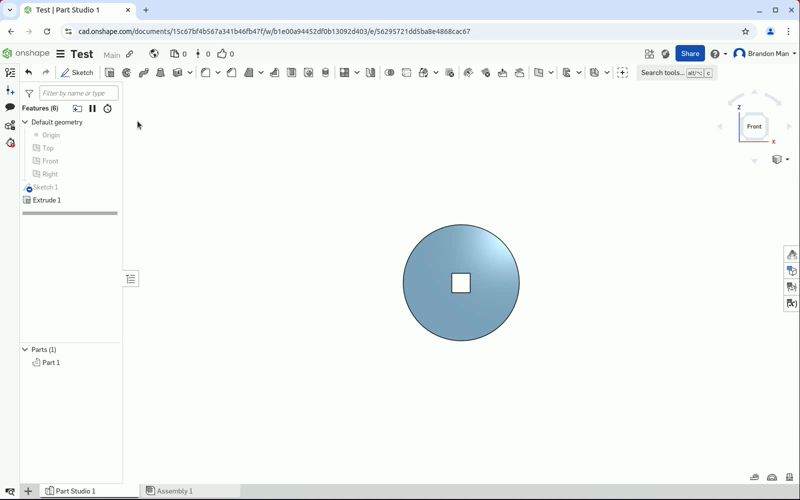
mouse_move(73, 189)
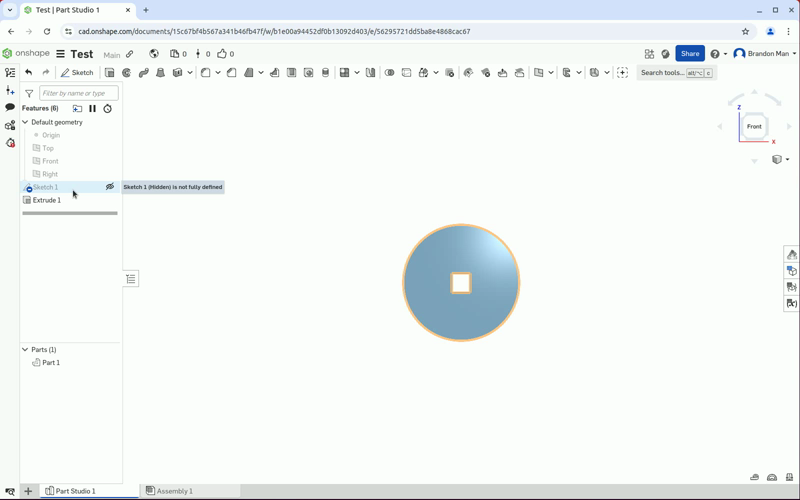
click(73, 189)
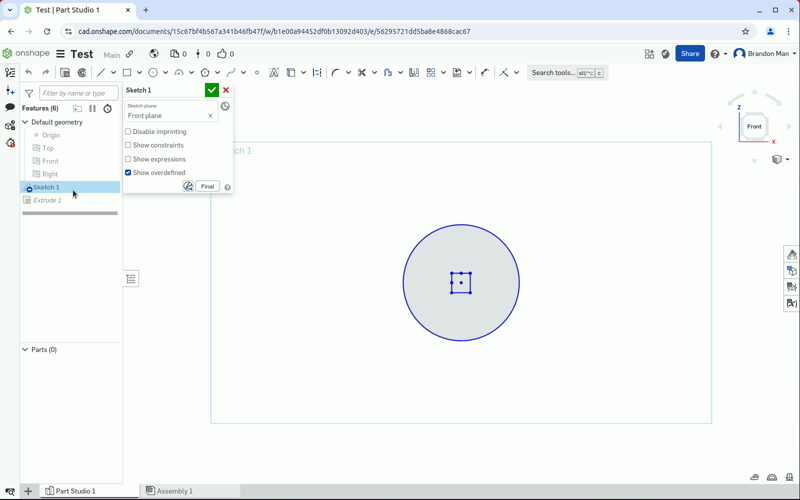
mouse_move(229, 92)
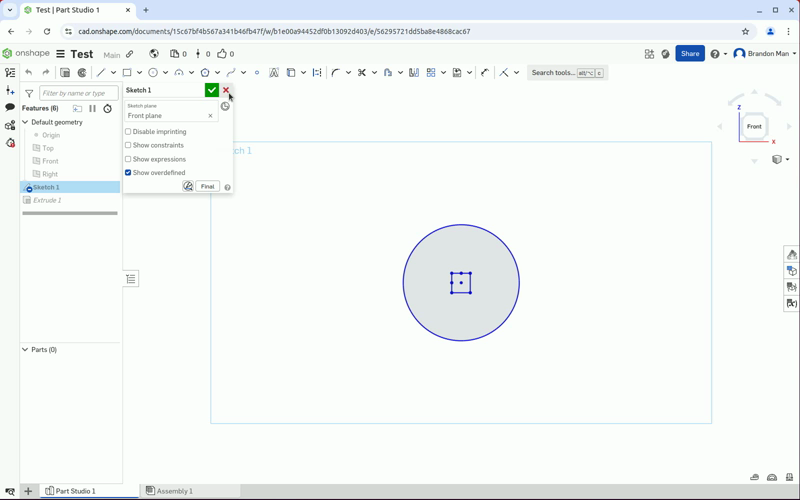
click(229, 92)
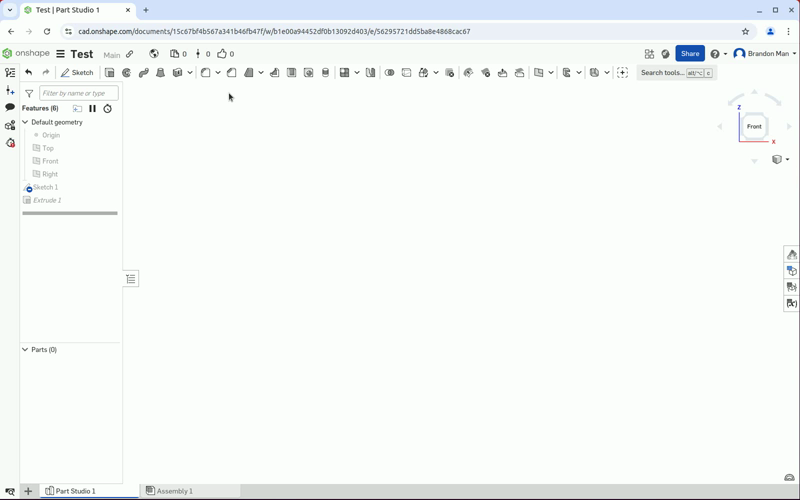
mouse_move(73, 352)
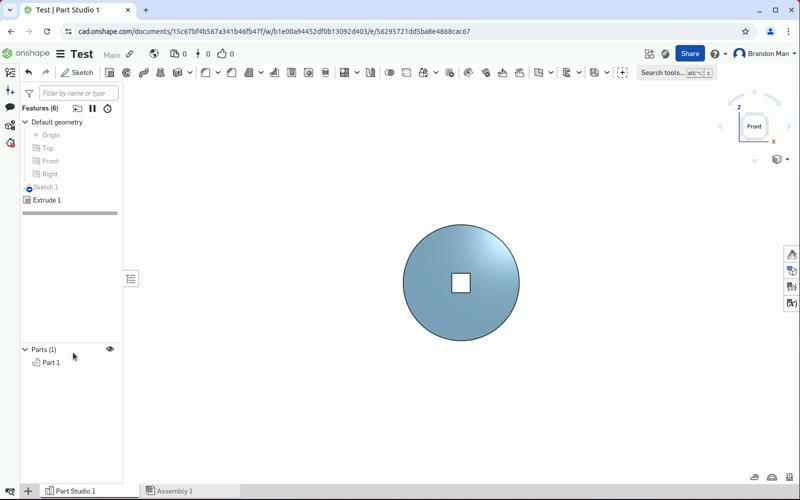
key(y)
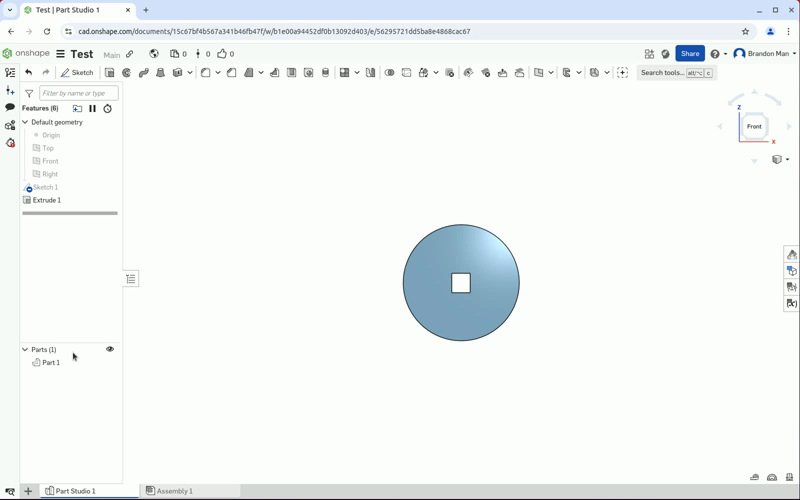
key(shift+p)
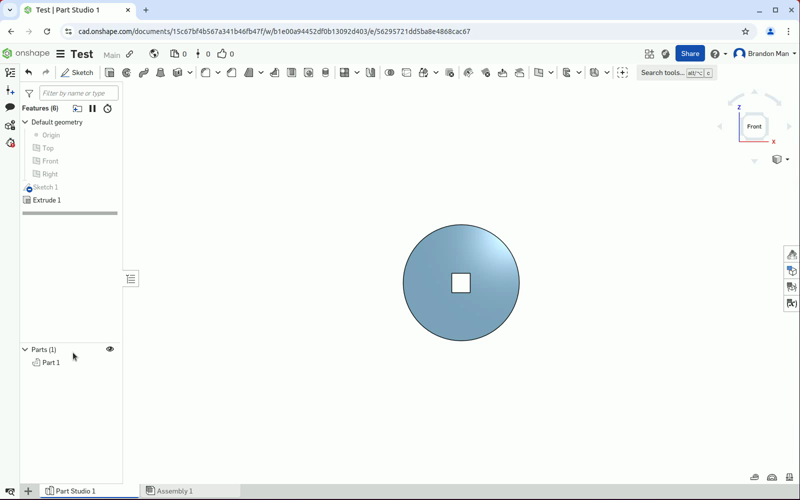
key(space)
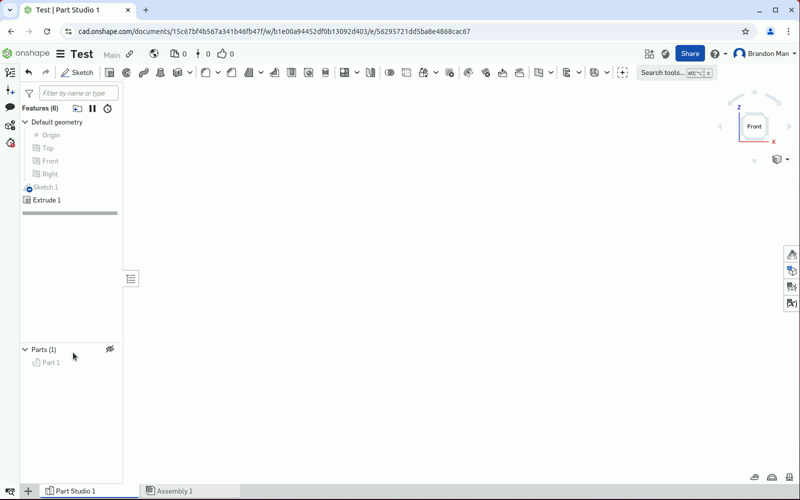
key_down(shift)
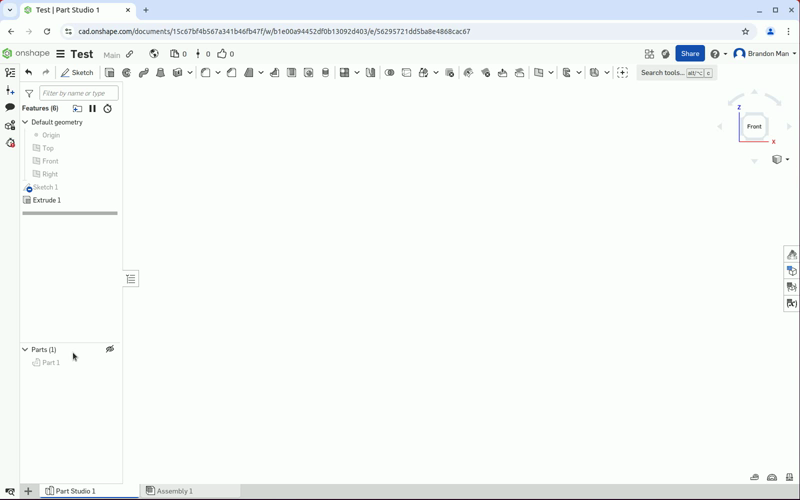
key(down)
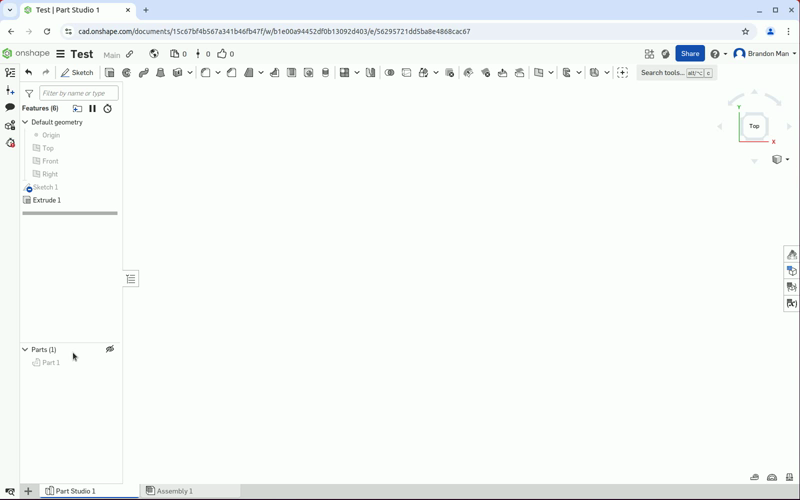
key_up(shift)
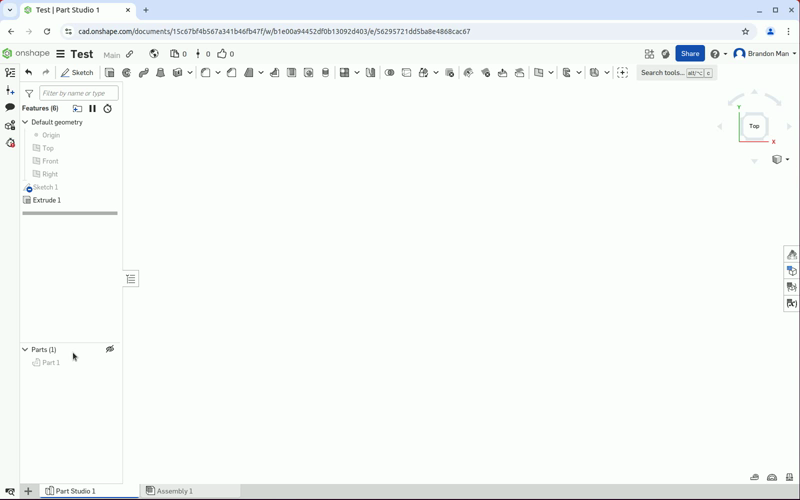
mouse_move(73, 352)
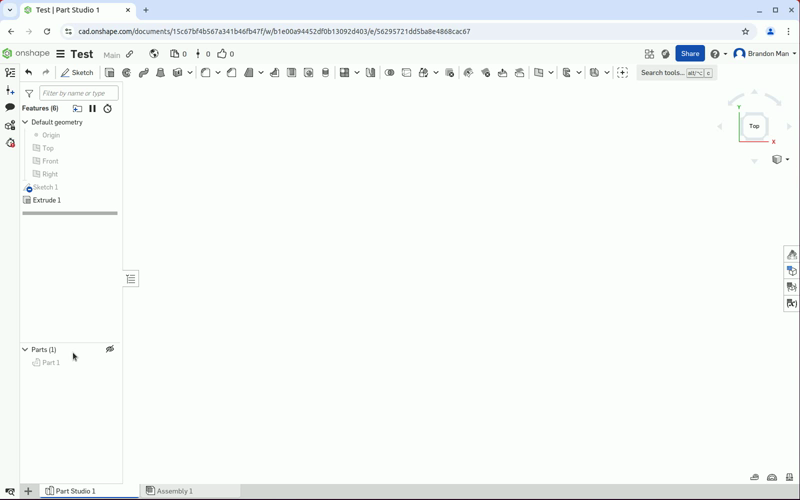
key(shift+y)
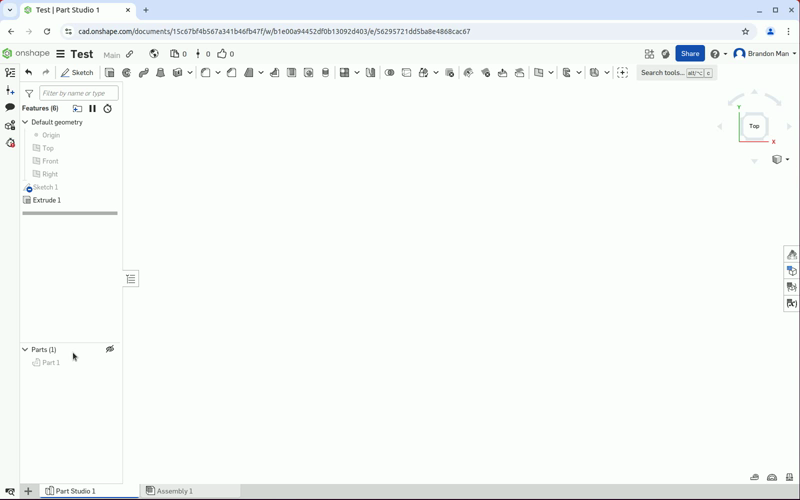
key(shift+s)
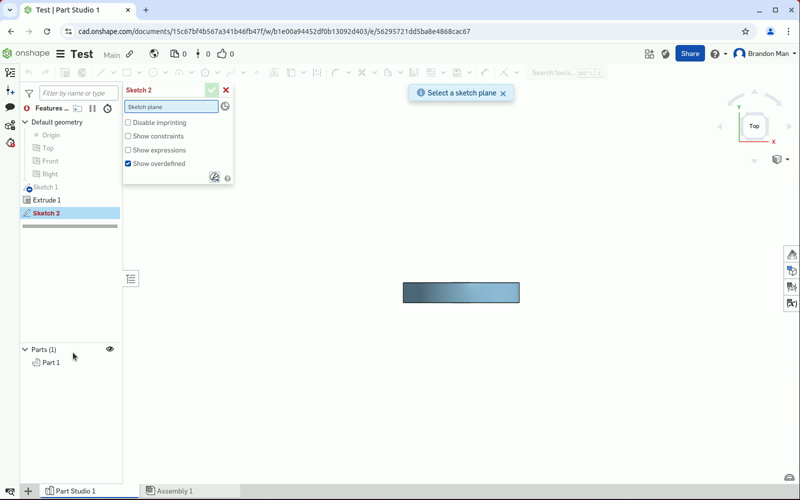
mouse_move(73, 150)
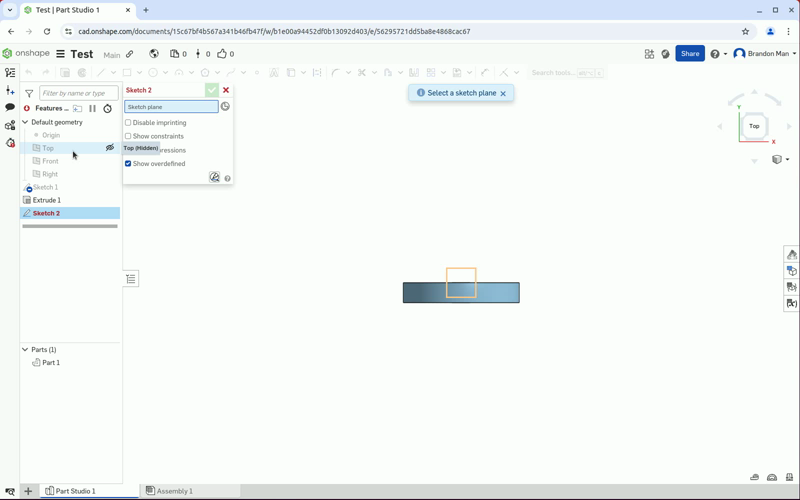
click(73, 150)
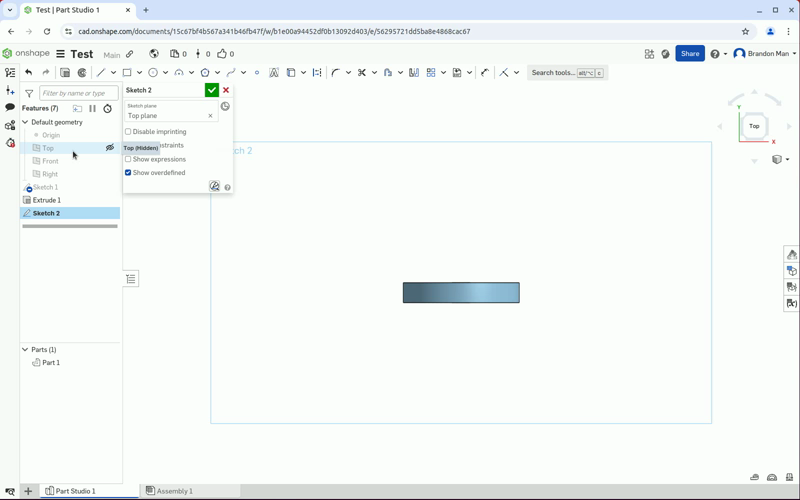
mouse_move(73, 352)
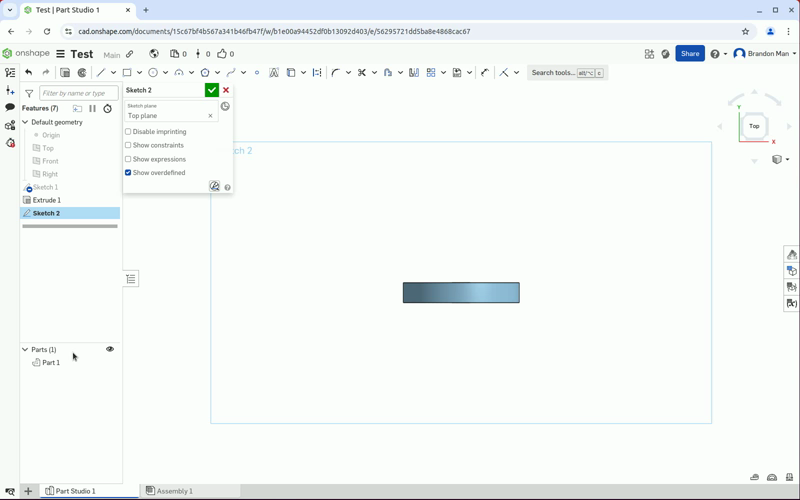
key(y)
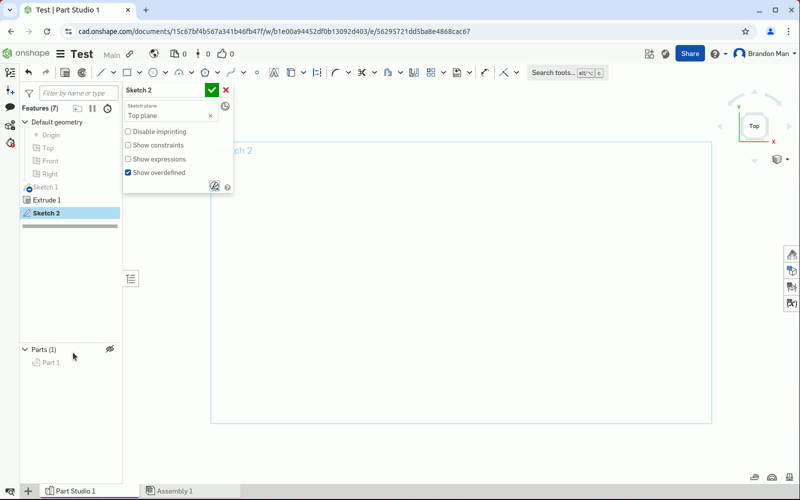
key(a)
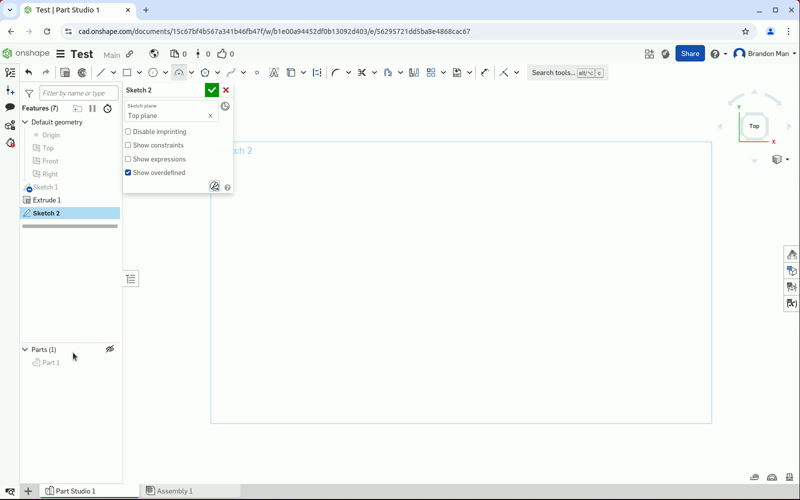
key_down(shift)
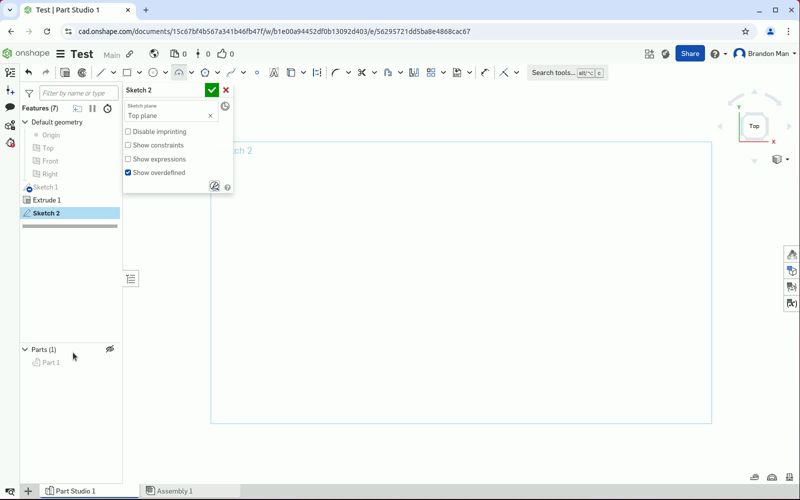
mouse_move(416, 266)
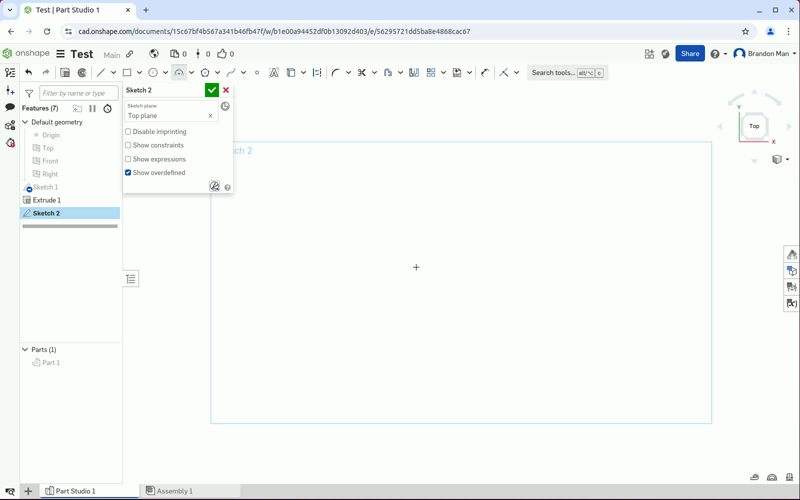
click(416, 266)
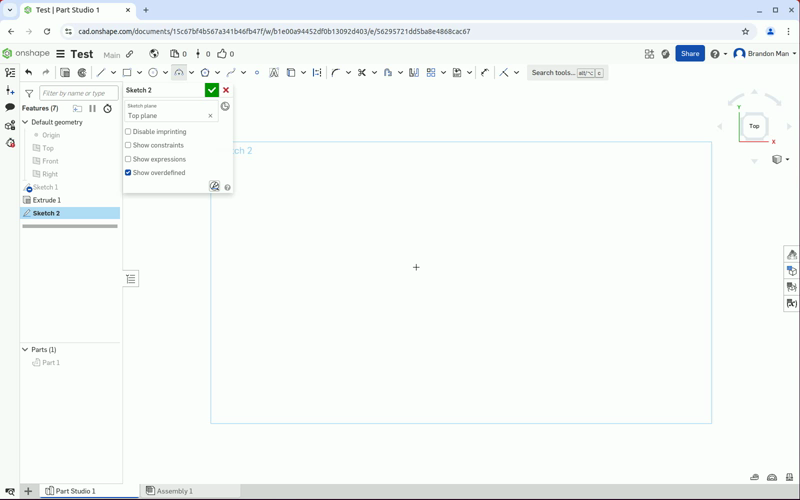
key_up(shift)
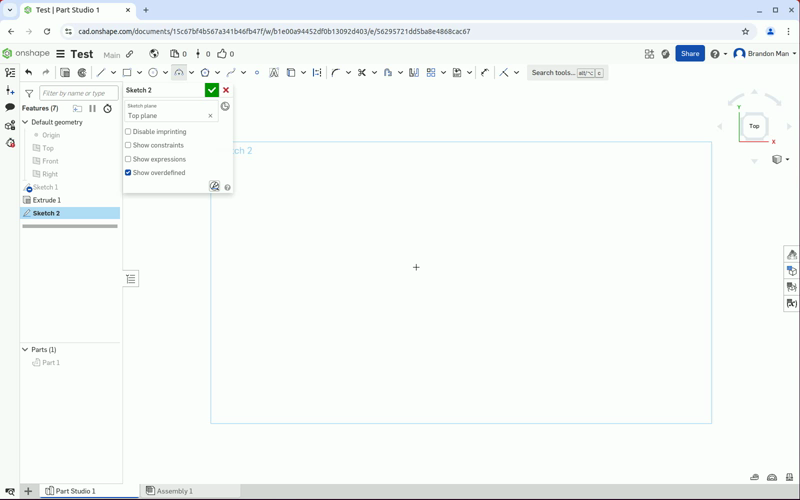
key_down(shift)
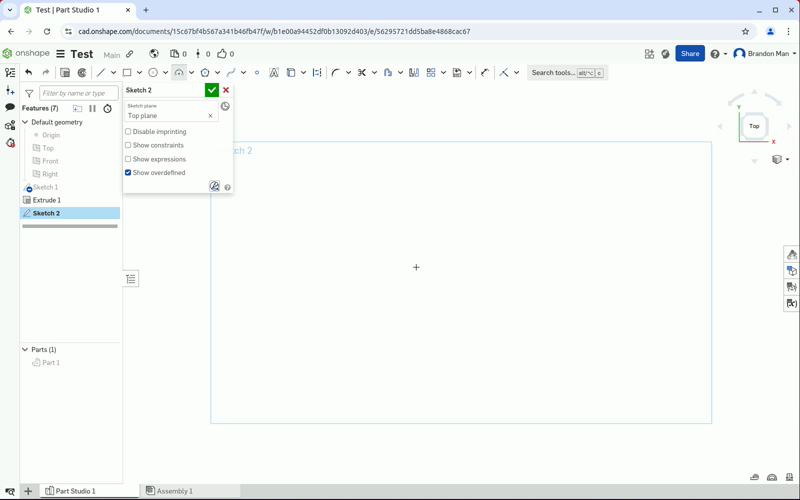
mouse_move(420, 282)
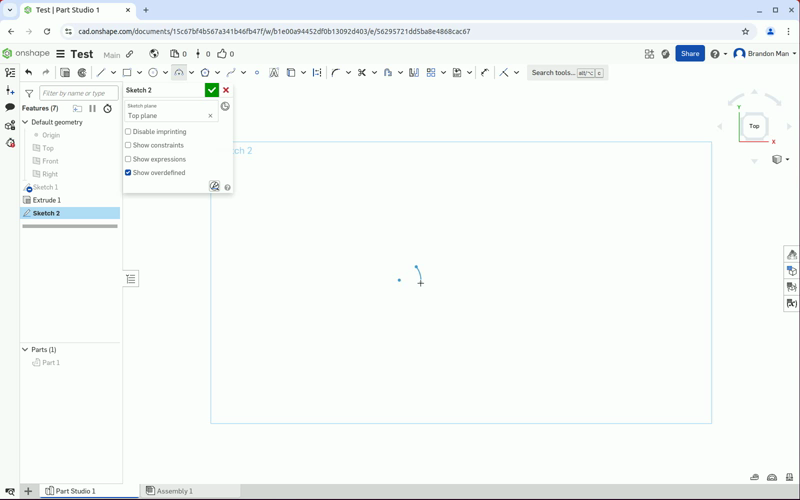
click(420, 282)
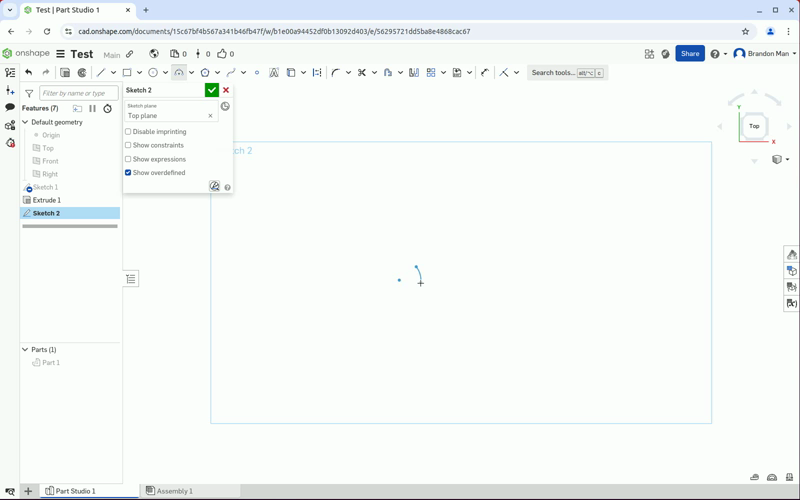
mouse_move(420, 274)
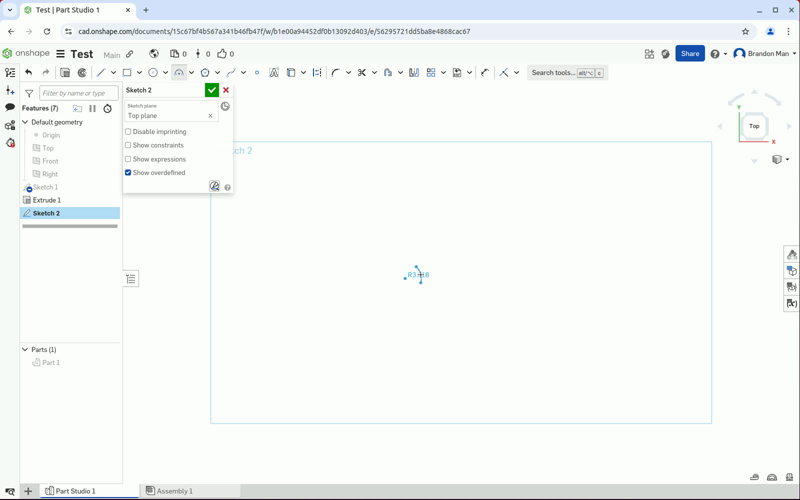
click(420, 274)
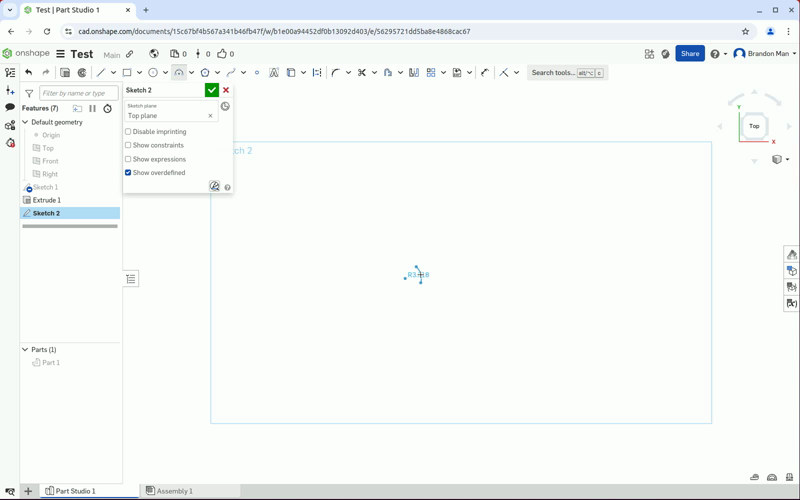
key_up(shift)
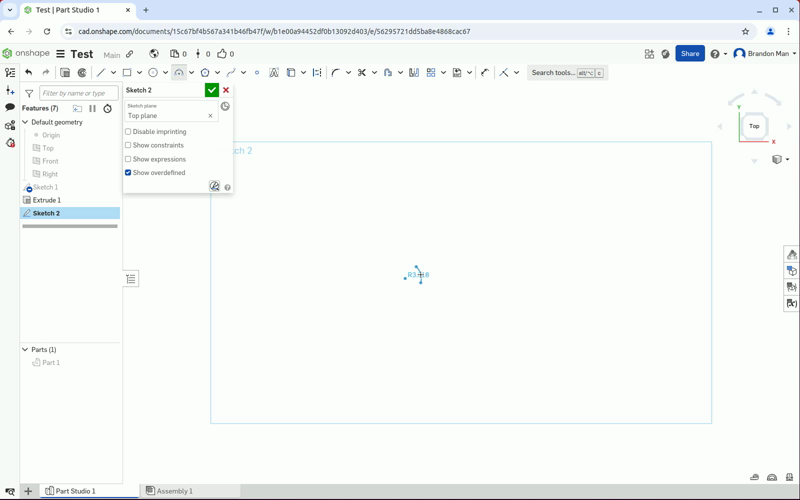
key(esc)
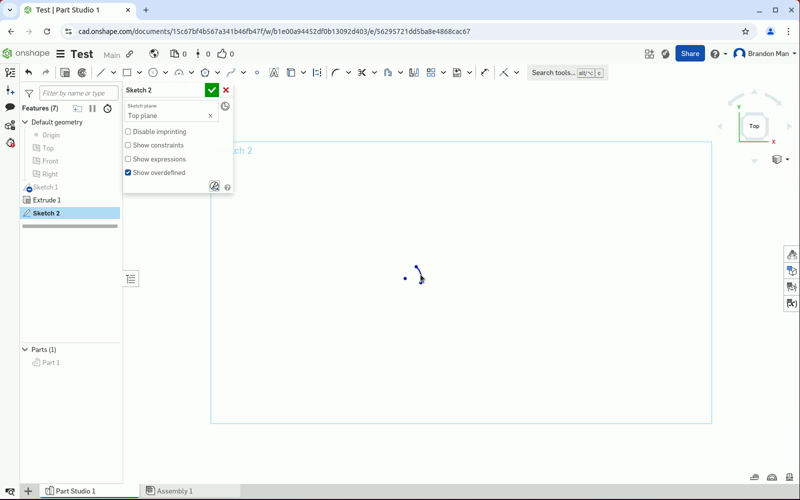
key(l)
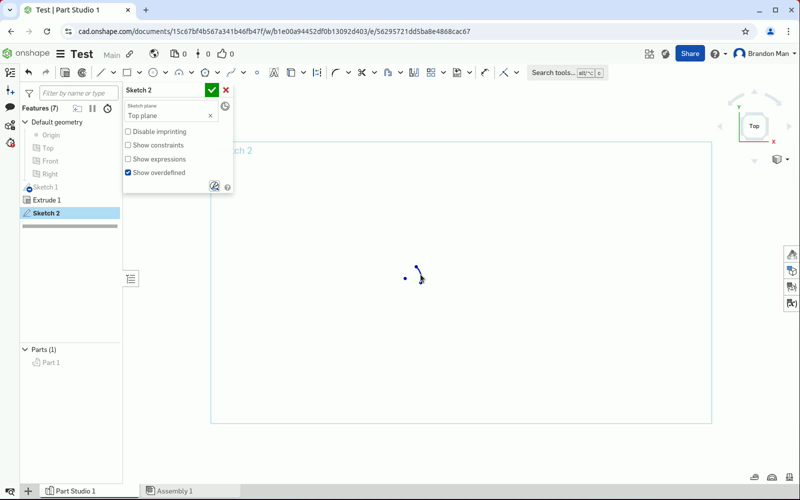
mouse_move(420, 282)
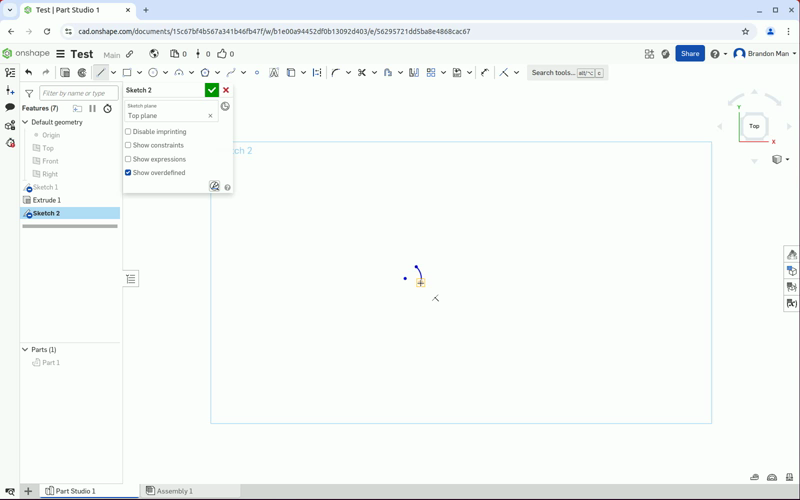
click(420, 282)
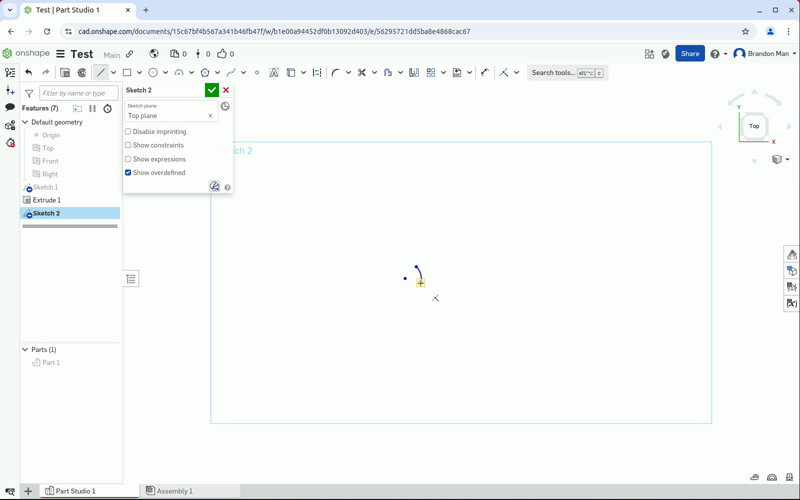
key_down(shift)
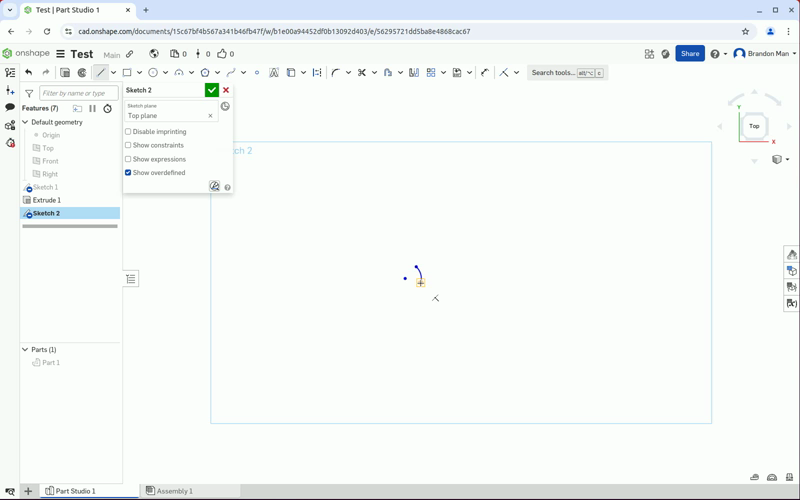
mouse_move(450, 282)
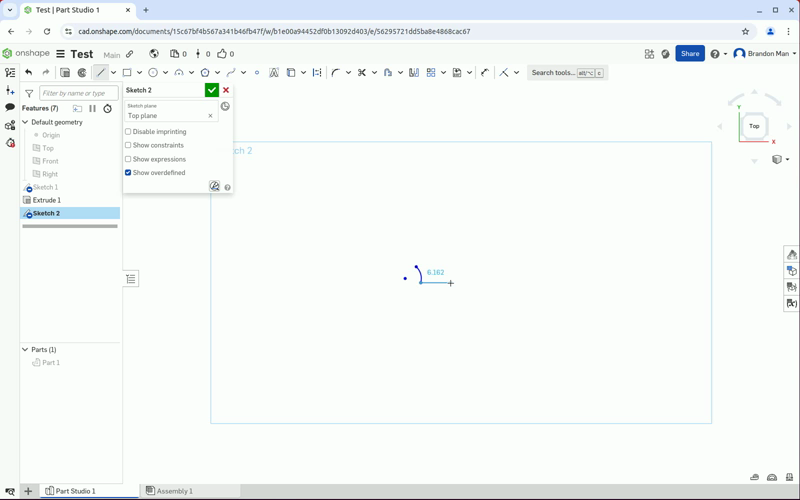
mouse_move(450, 282)
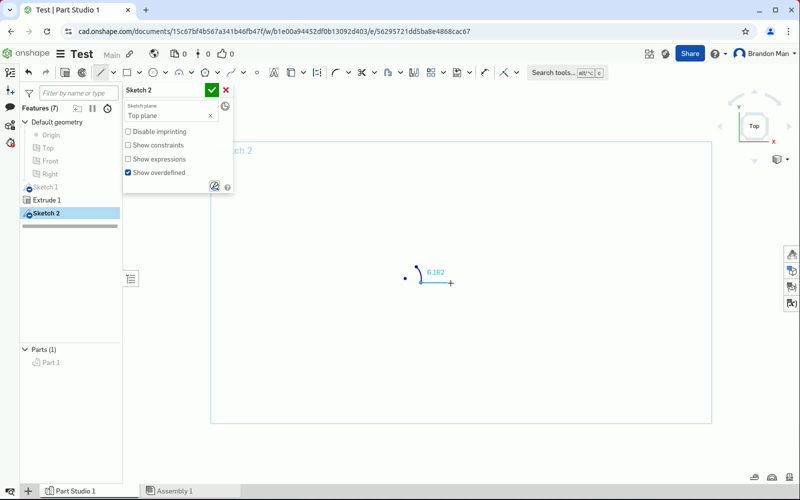
click(450, 282)
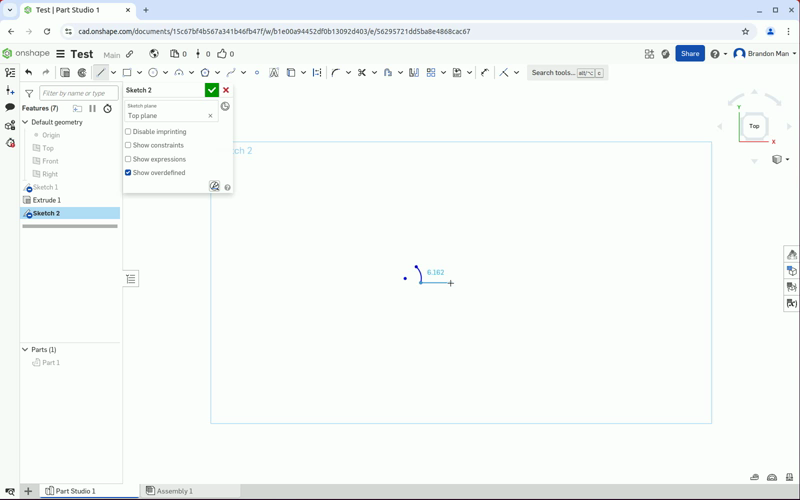
key_up(shift)
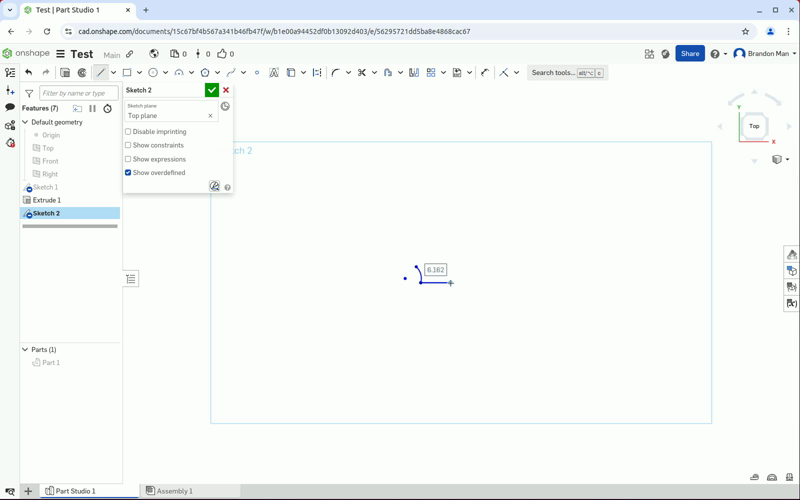
key_down(shift)
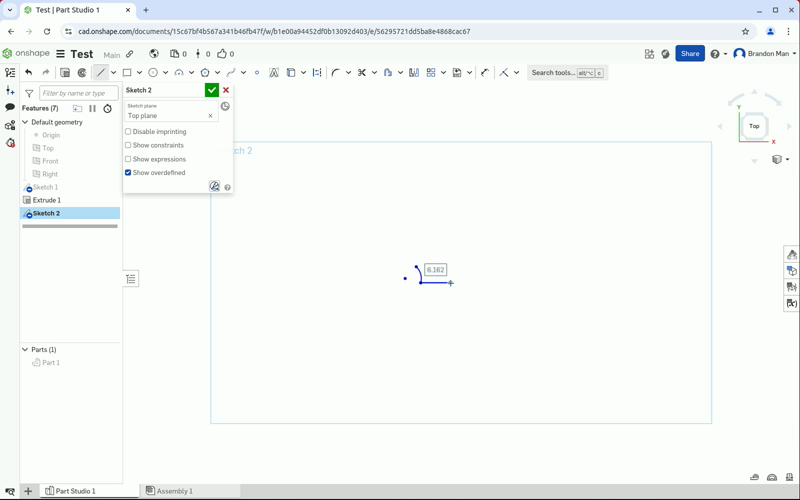
mouse_move(480, 282)
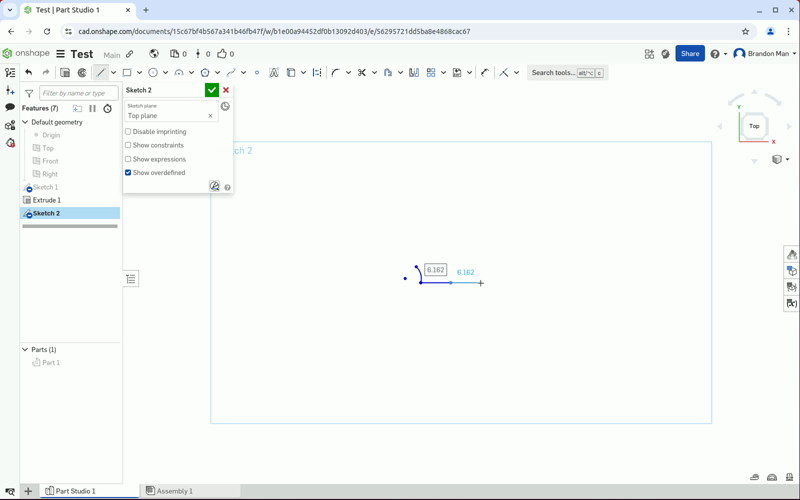
mouse_move(450, 292)
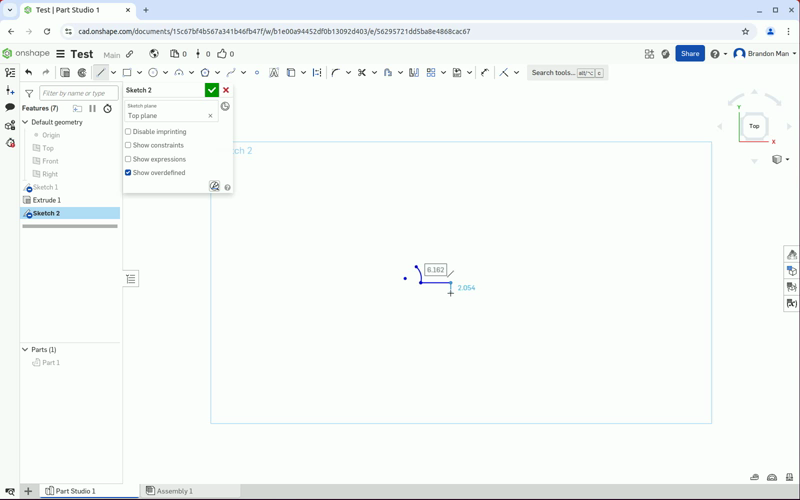
click(450, 292)
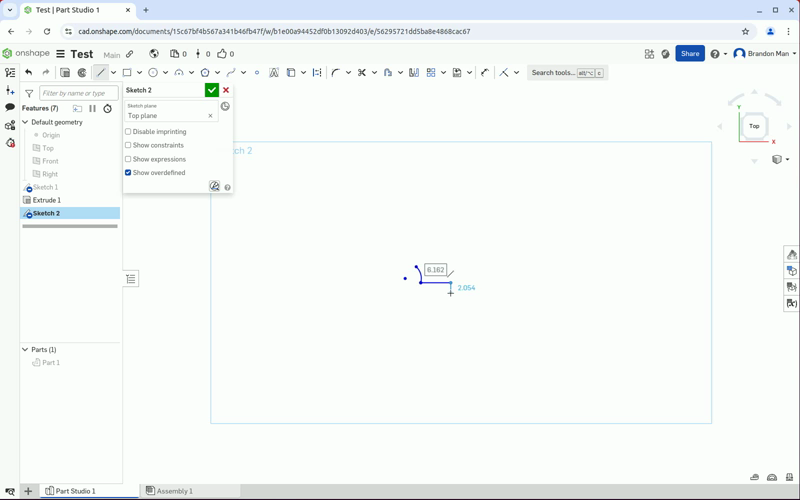
key_up(shift)
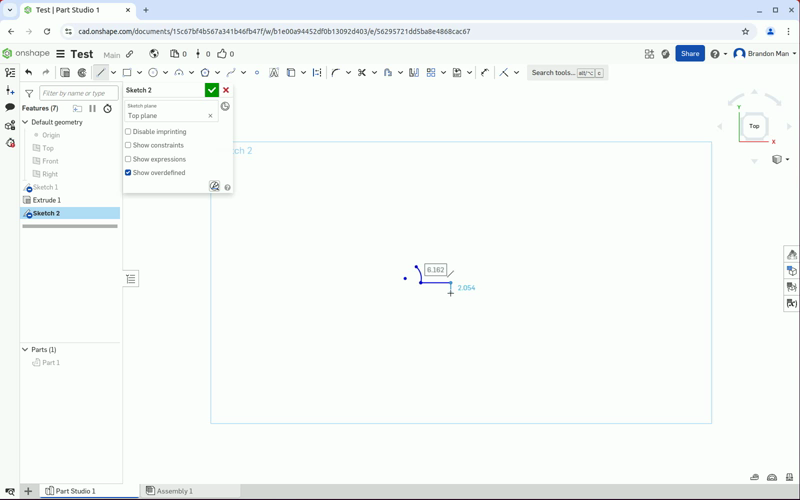
key_down(shift)
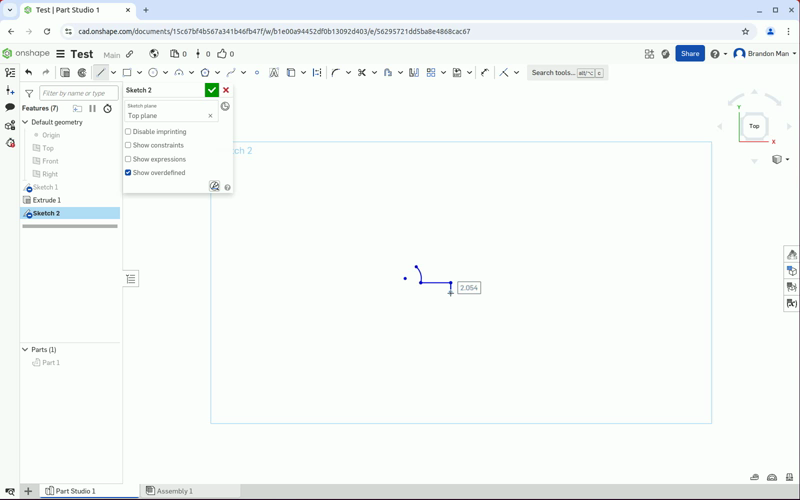
mouse_move(480, 292)
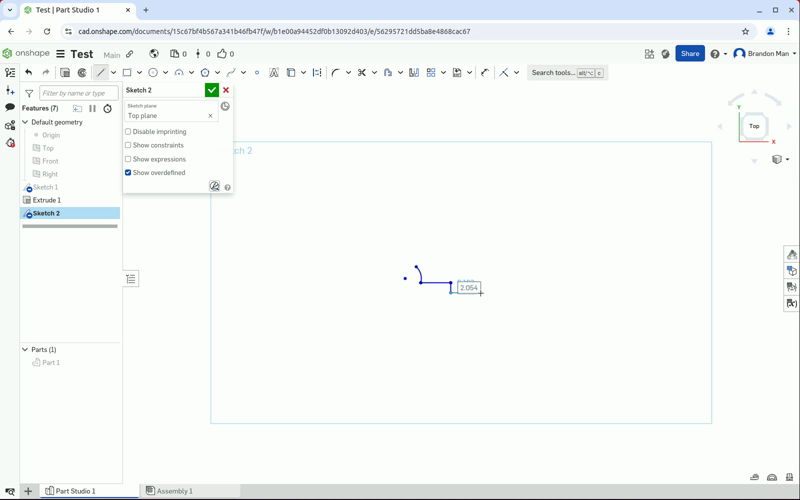
mouse_move(470, 292)
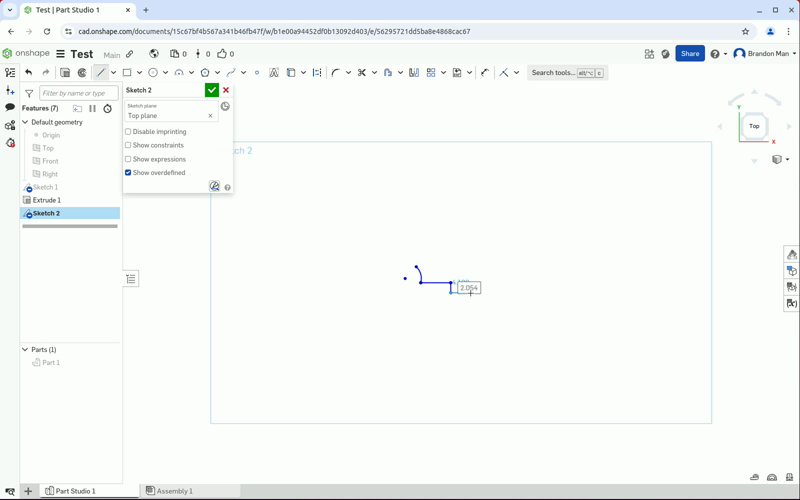
click(470, 292)
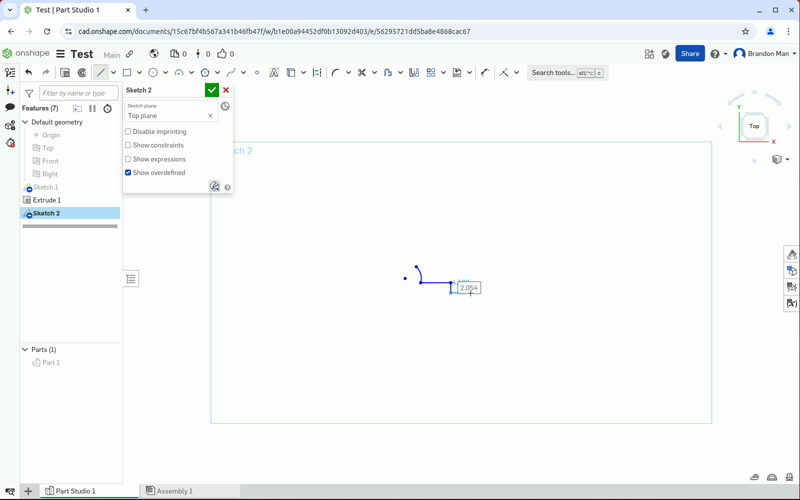
key_up(shift)
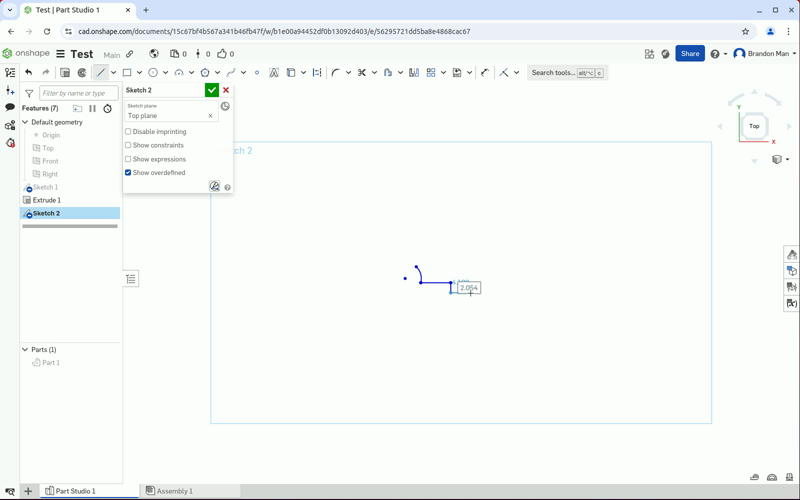
key_down(shift)
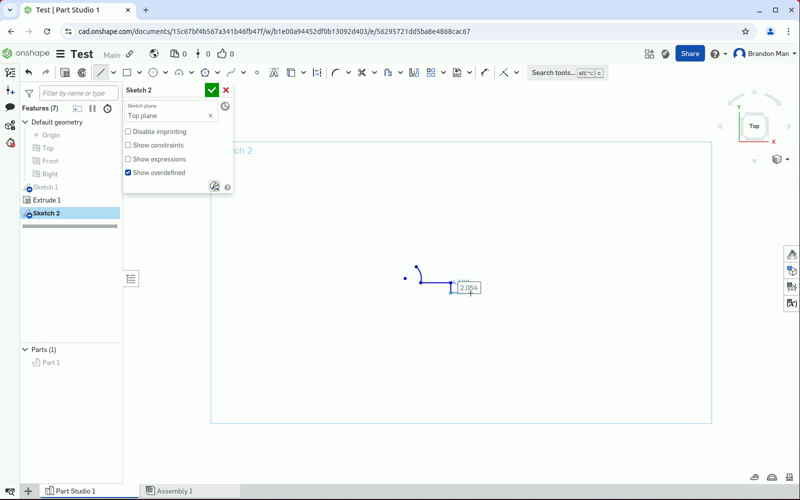
mouse_move(500, 292)
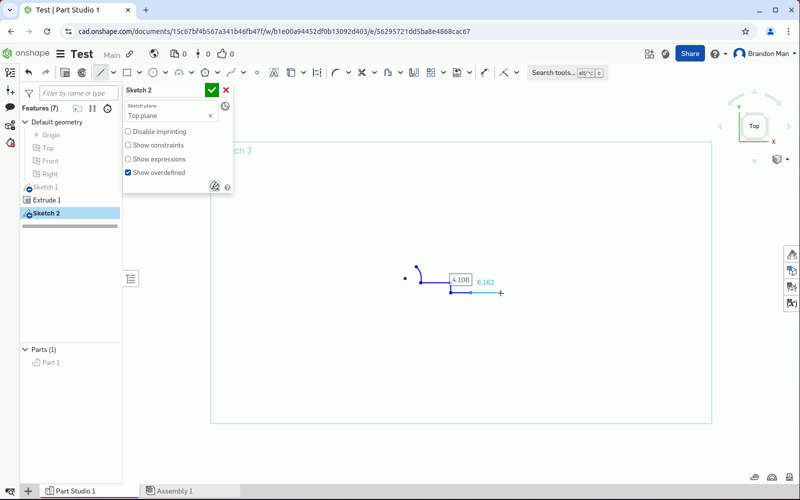
mouse_move(470, 282)
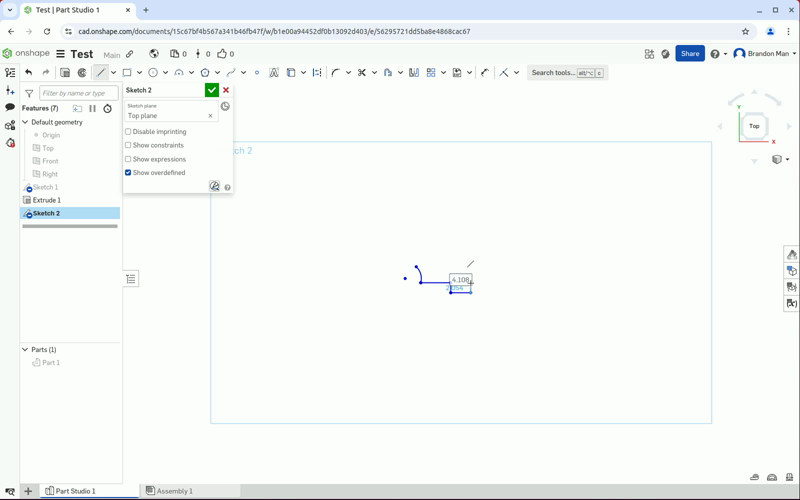
click(470, 282)
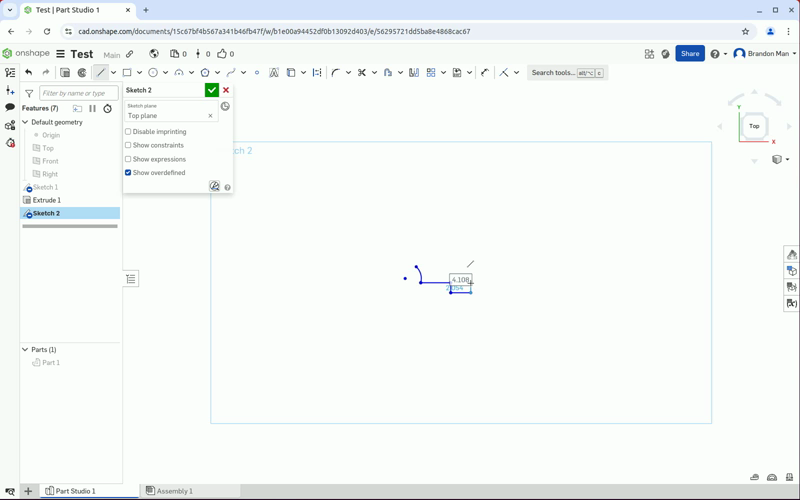
key_up(shift)
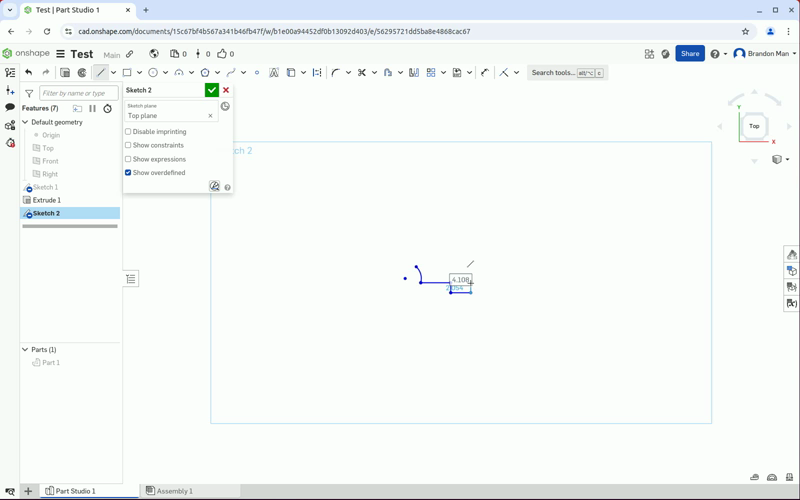
key_down(shift)
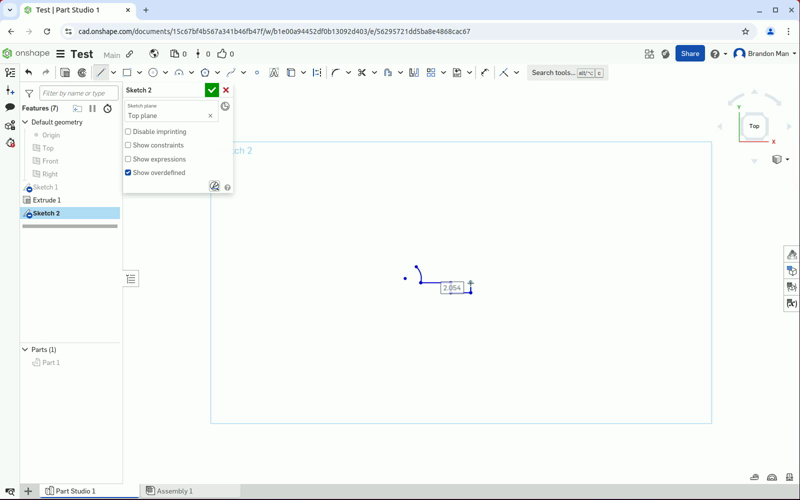
mouse_move(500, 282)
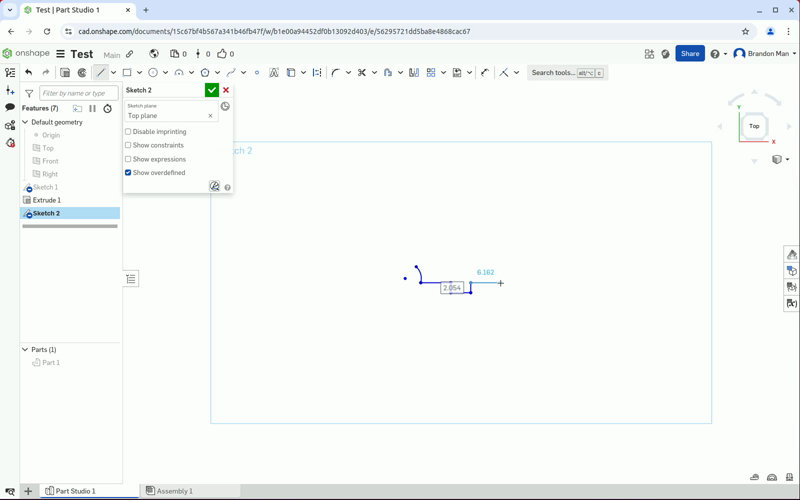
mouse_move(501, 282)
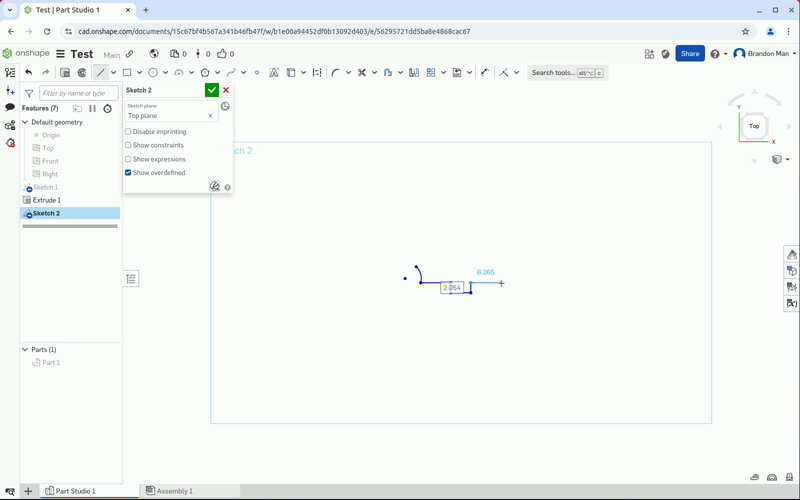
click(501, 282)
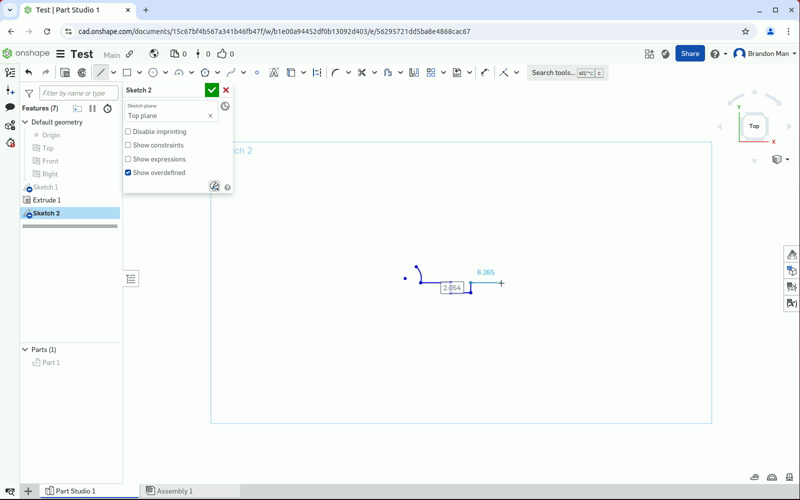
key_up(shift)
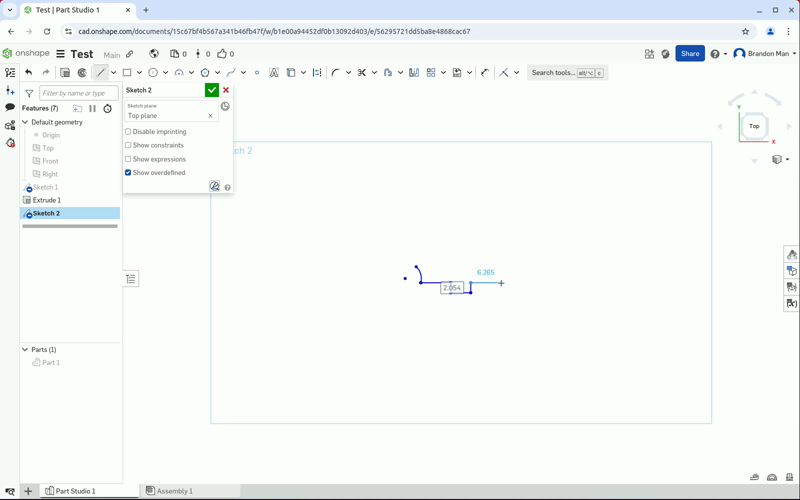
key(esc)
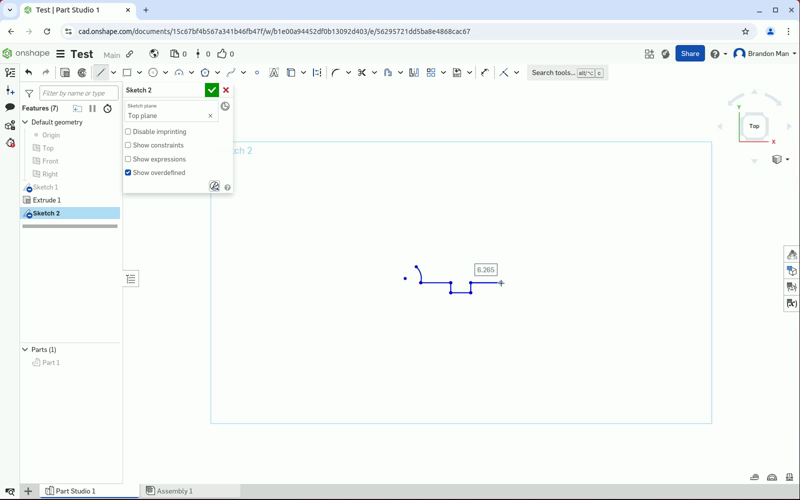
key(a)
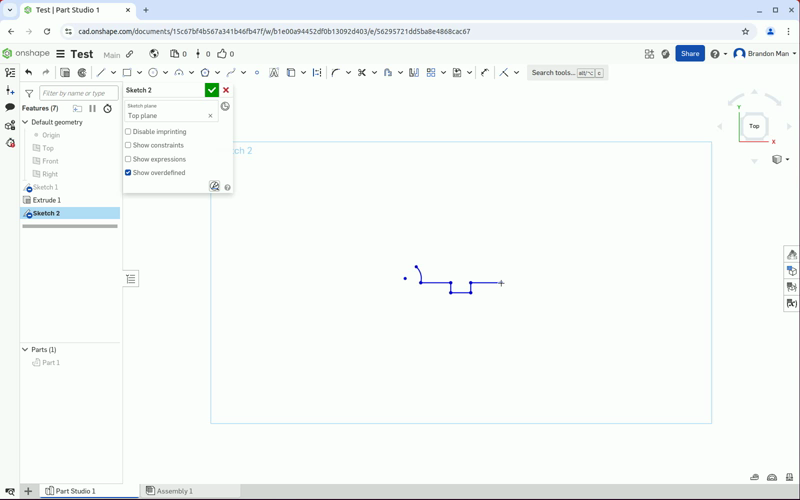
mouse_move(501, 282)
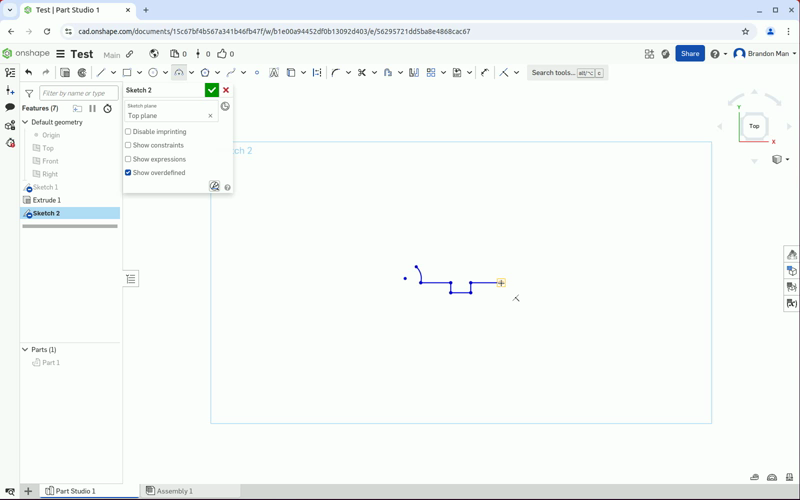
click(501, 282)
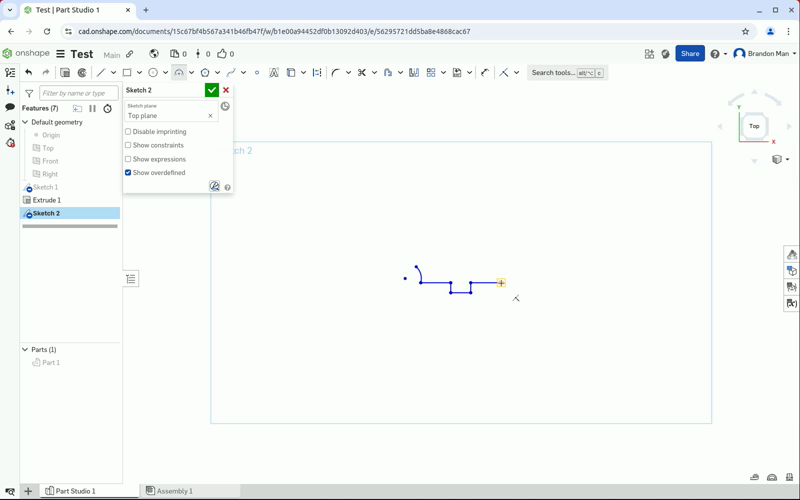
key_down(shift)
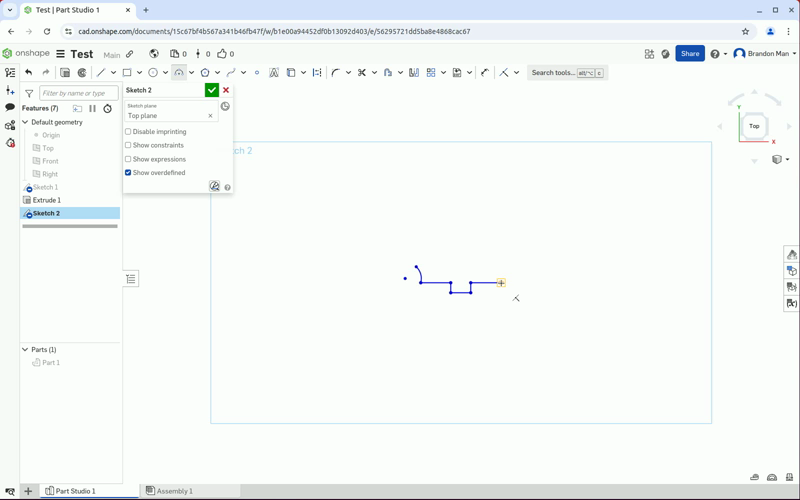
mouse_move(505, 266)
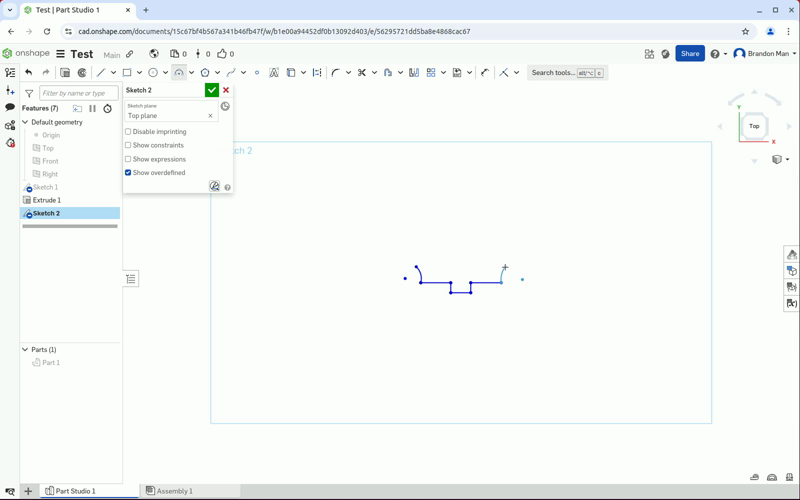
click(505, 266)
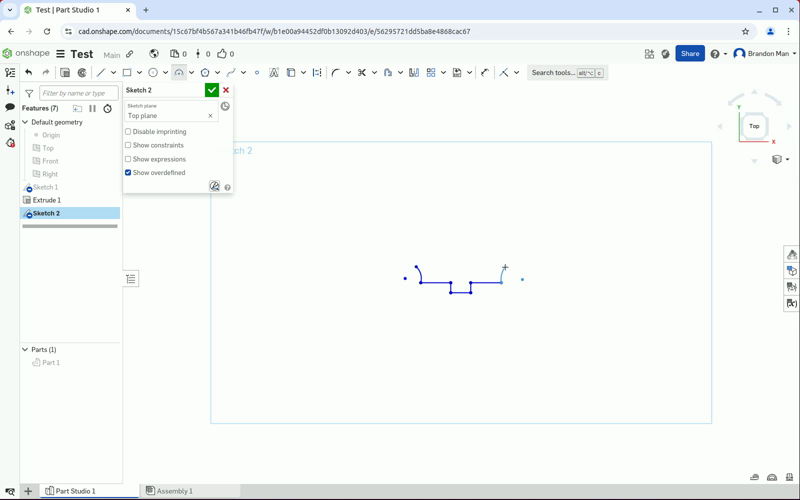
mouse_move(500, 274)
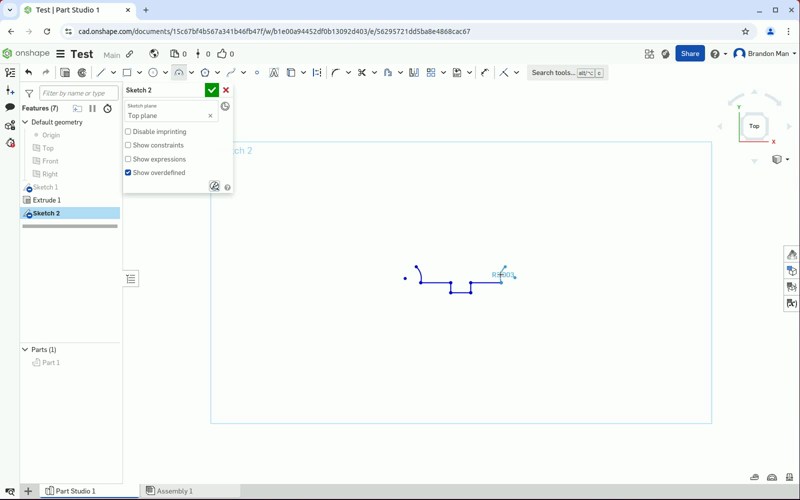
click(500, 274)
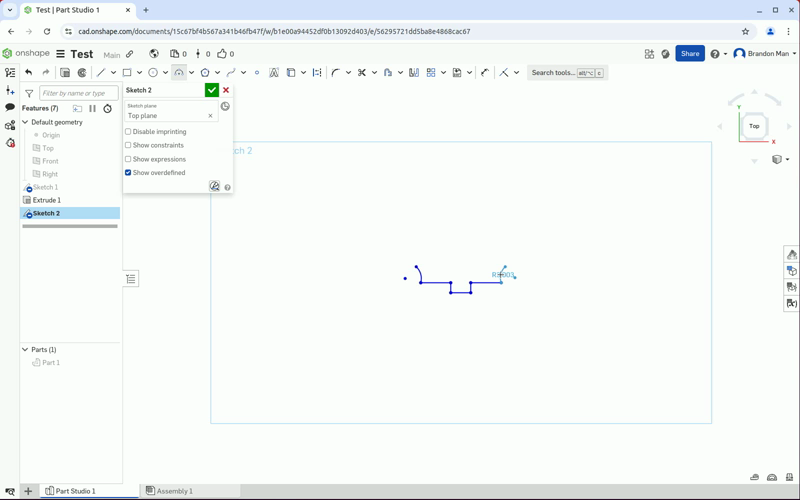
key_up(shift)
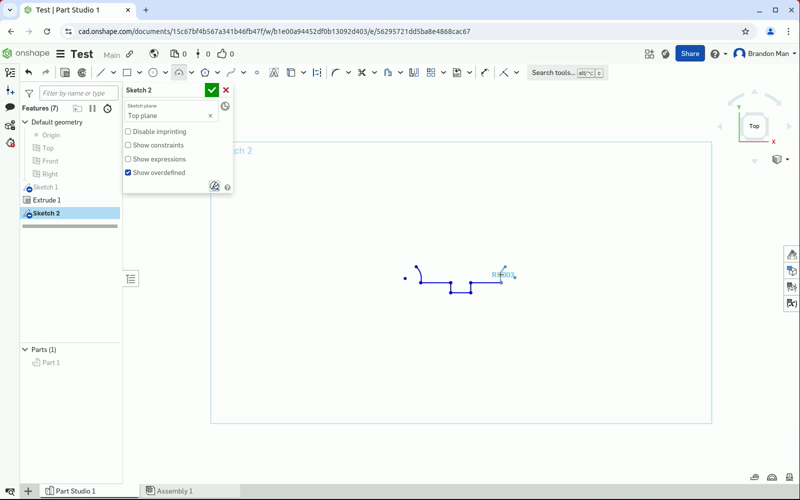
mouse_move(505, 266)
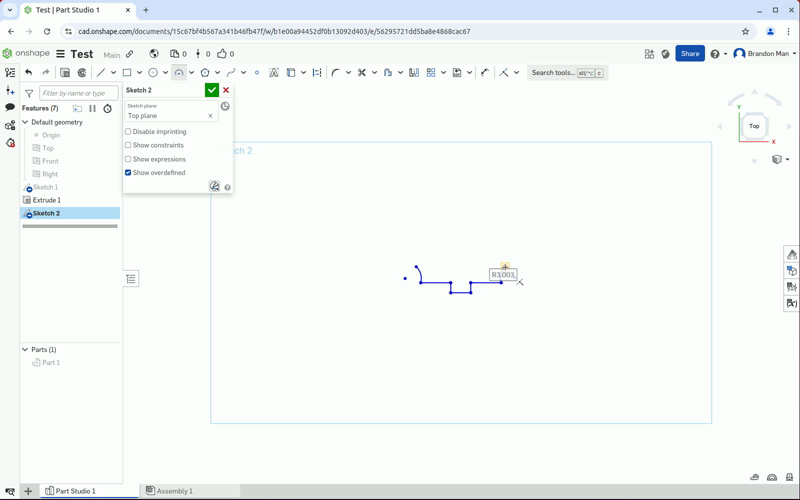
click(505, 266)
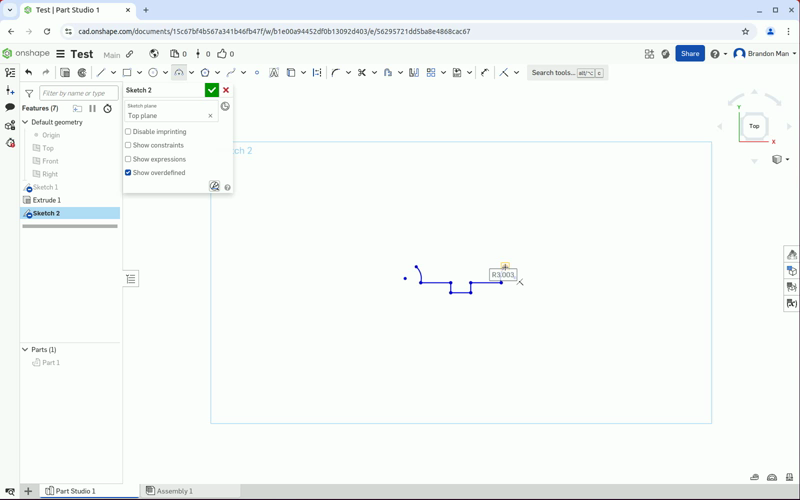
mouse_move(416, 266)
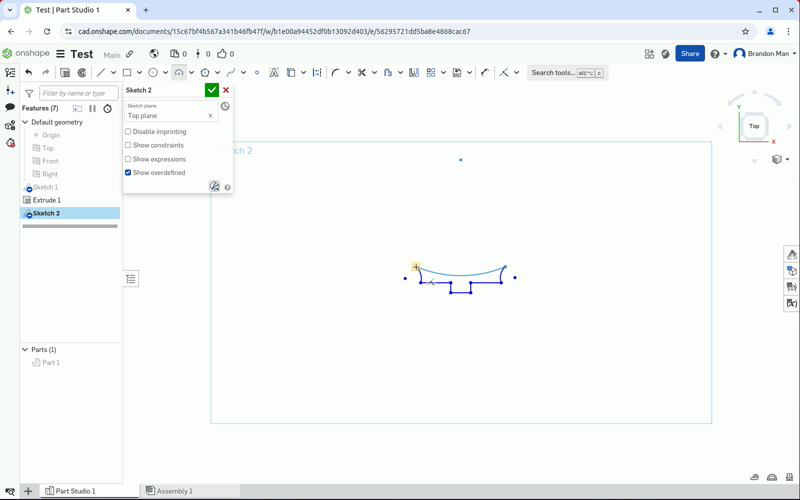
click(416, 266)
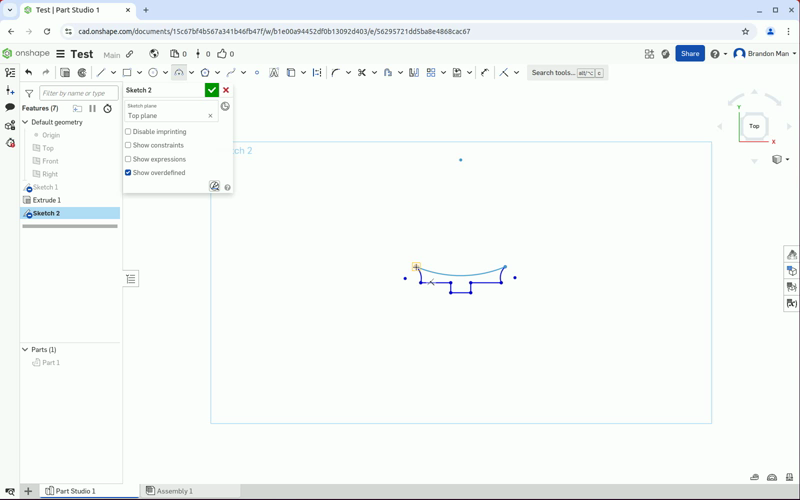
key_down(shift)
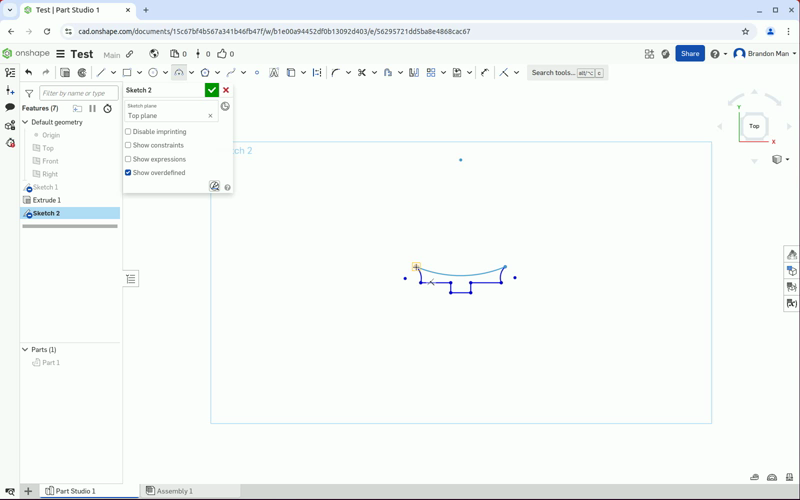
mouse_move(460, 169)
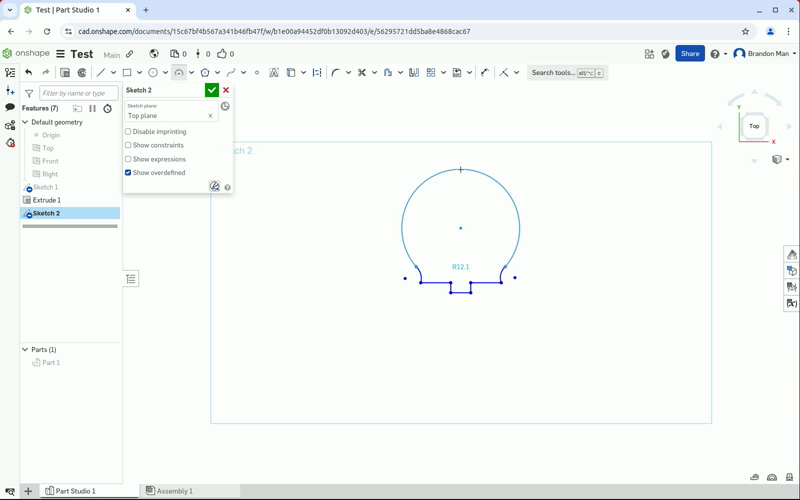
click(460, 169)
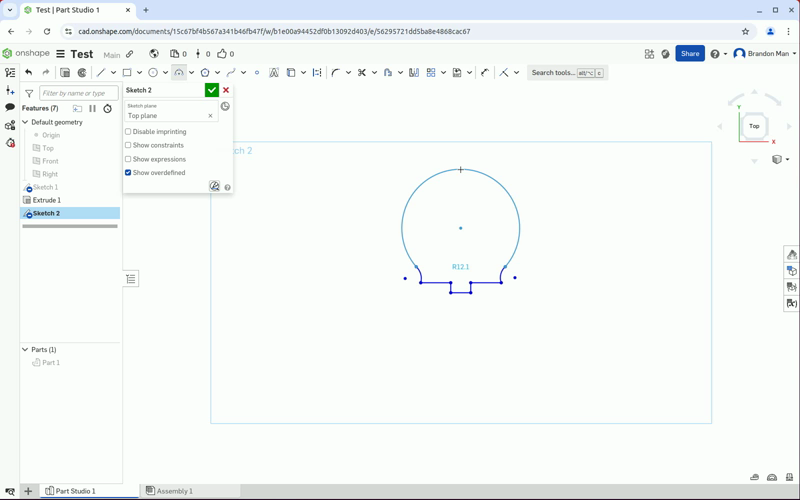
key_up(shift)
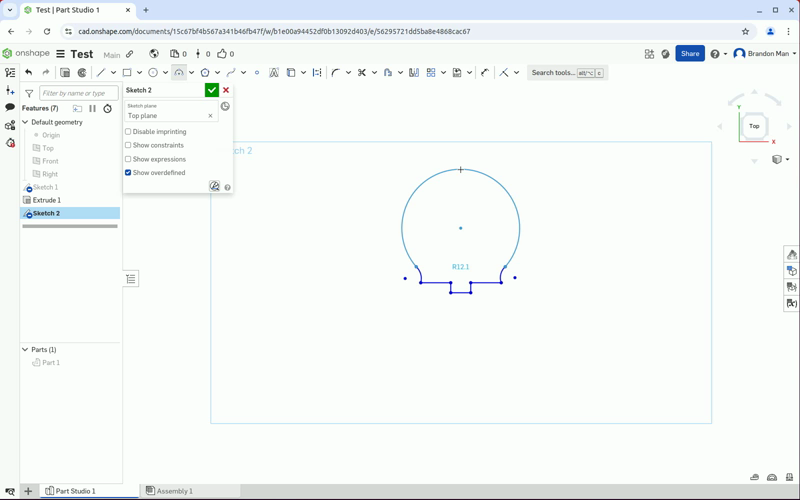
key(esc)
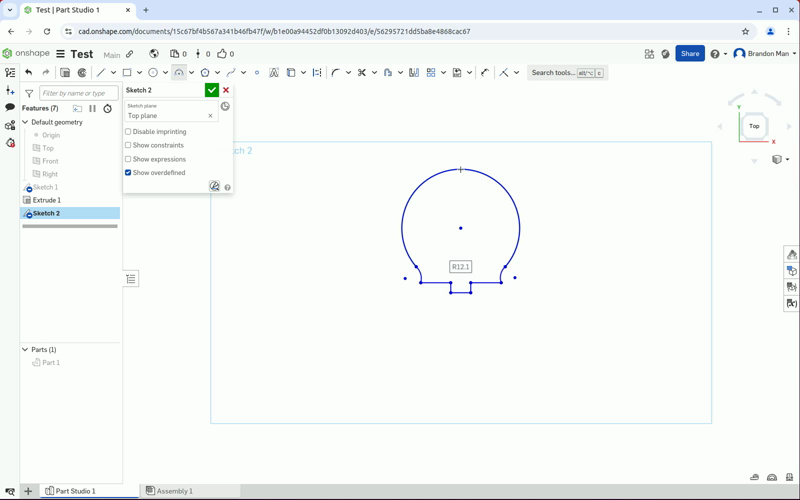
key(c)
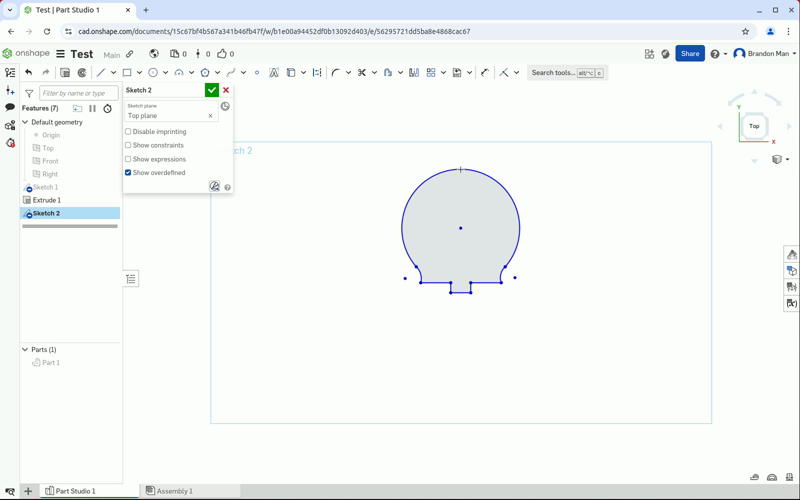
key_down(shift)
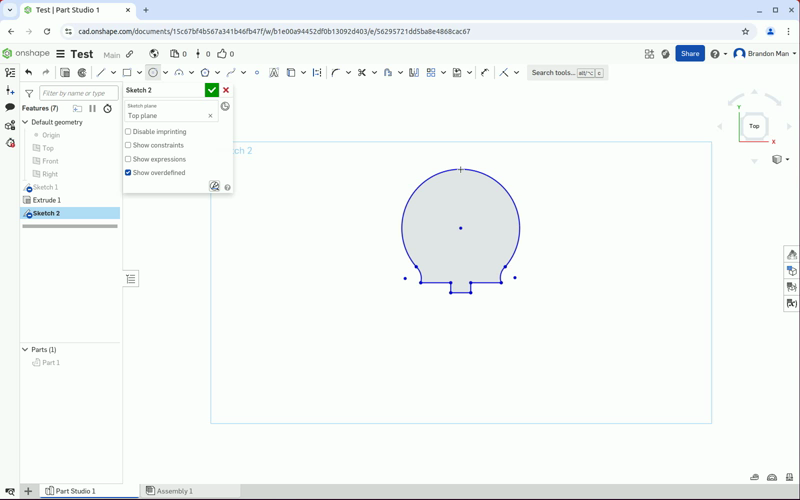
mouse_move(460, 228)
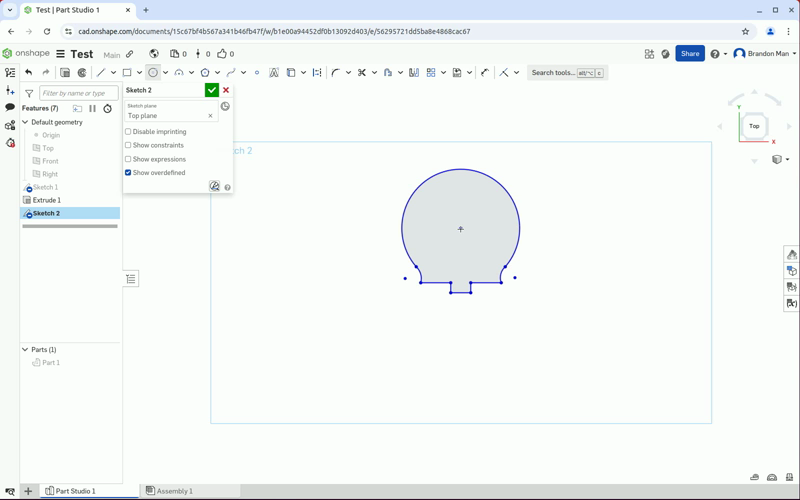
scroll(6)
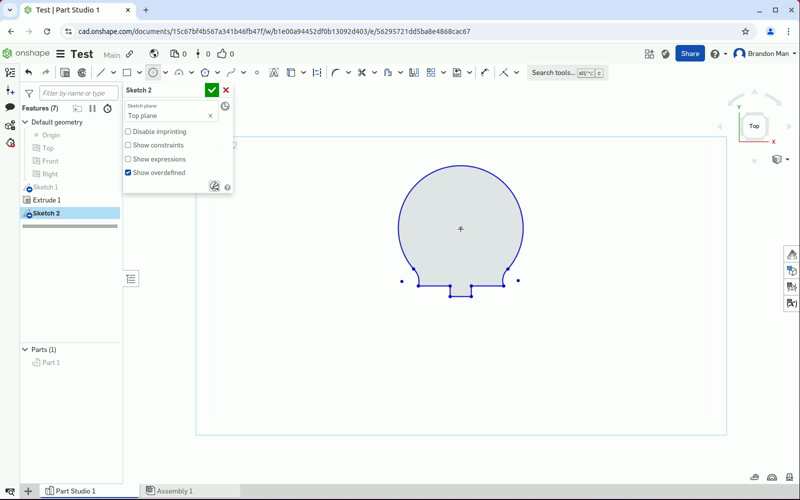
scroll(6)
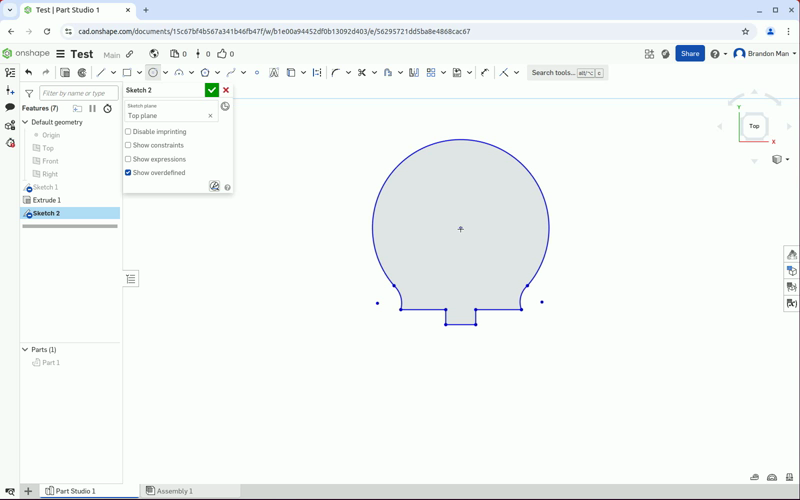
scroll(6)
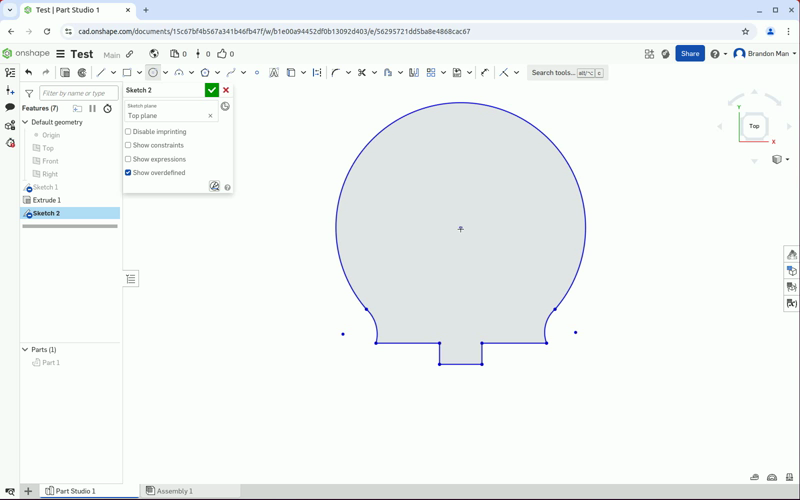
scroll(6)
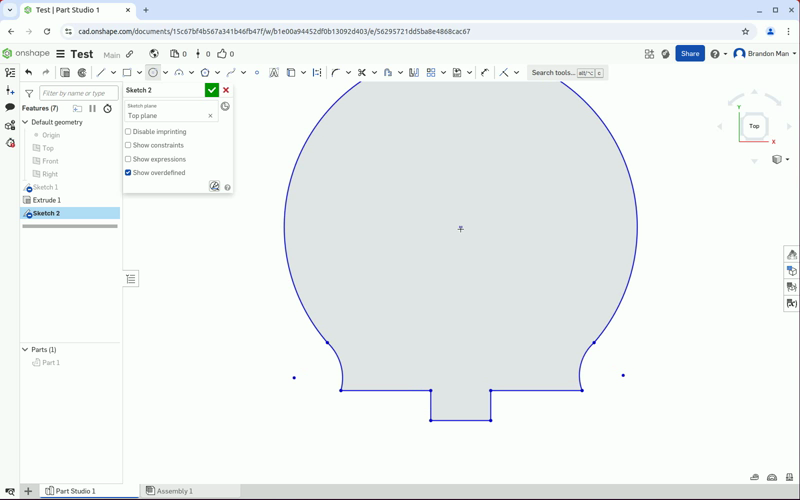
scroll(6)
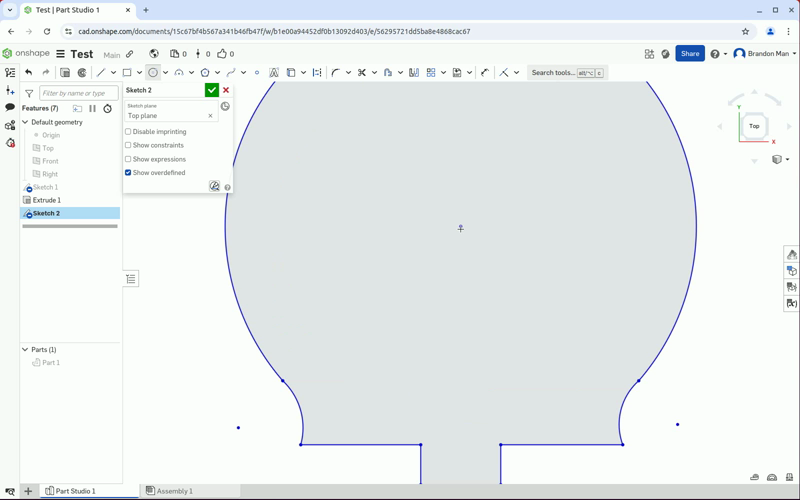
scroll(6)
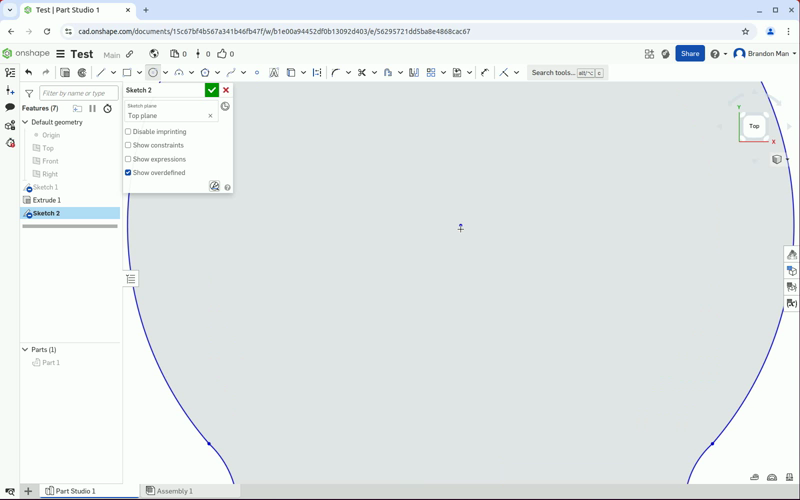
scroll(6)
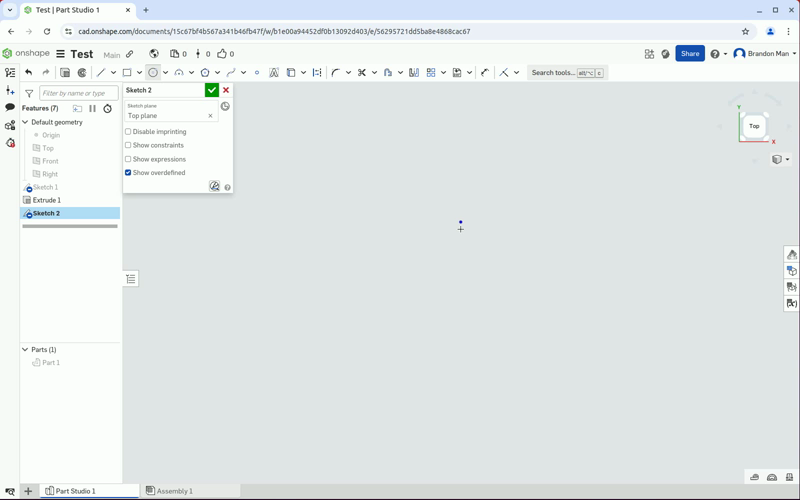
click(460, 228)
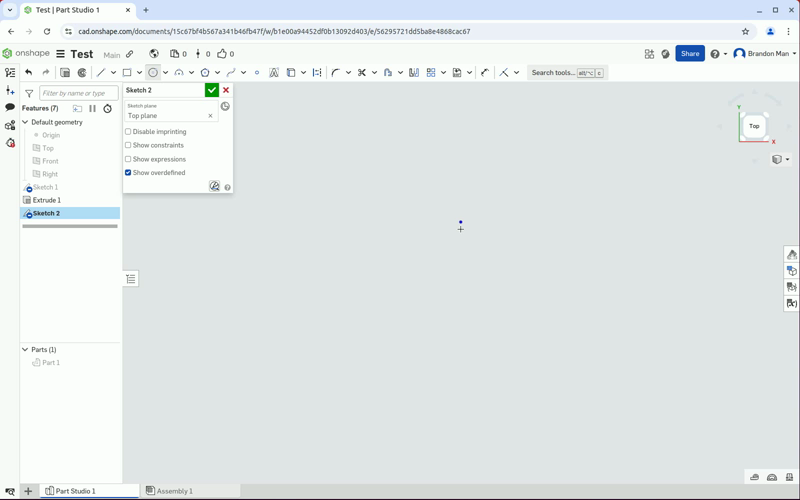
scroll(-6)
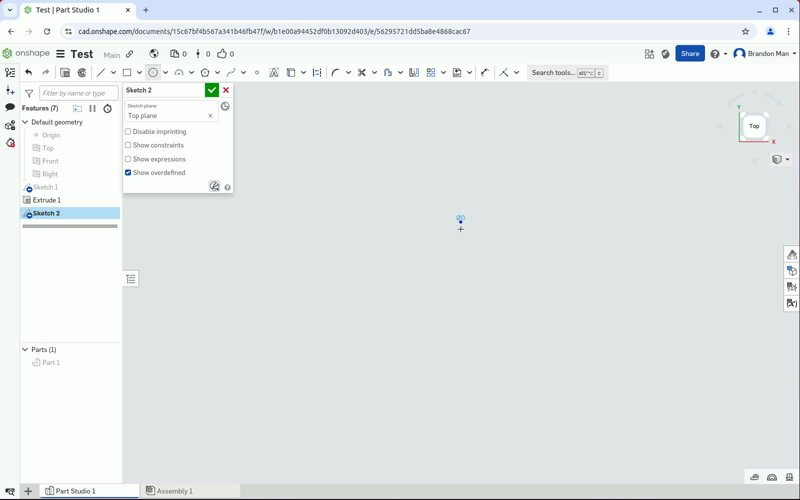
scroll(-6)
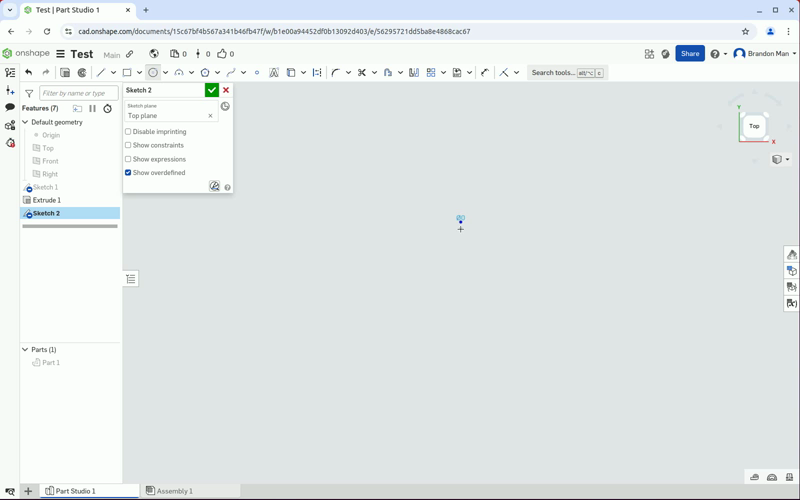
scroll(-6)
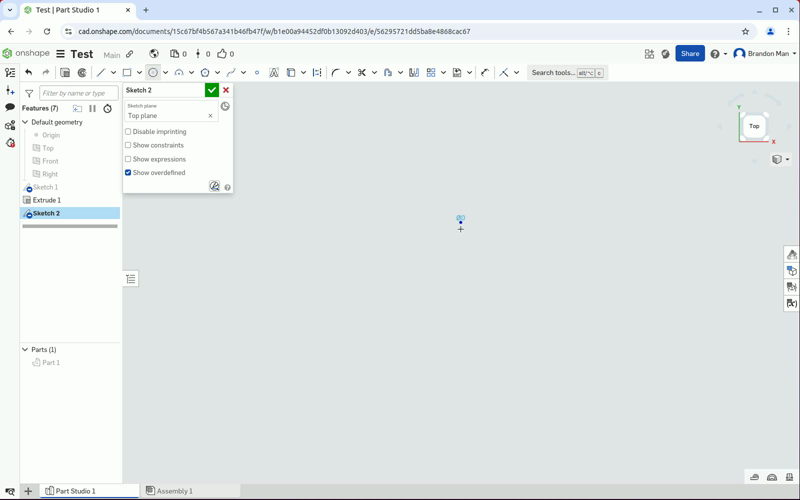
scroll(-6)
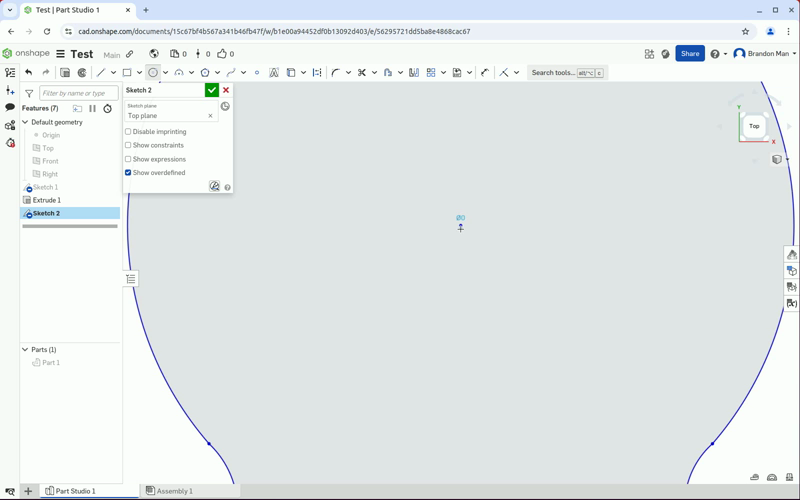
scroll(-6)
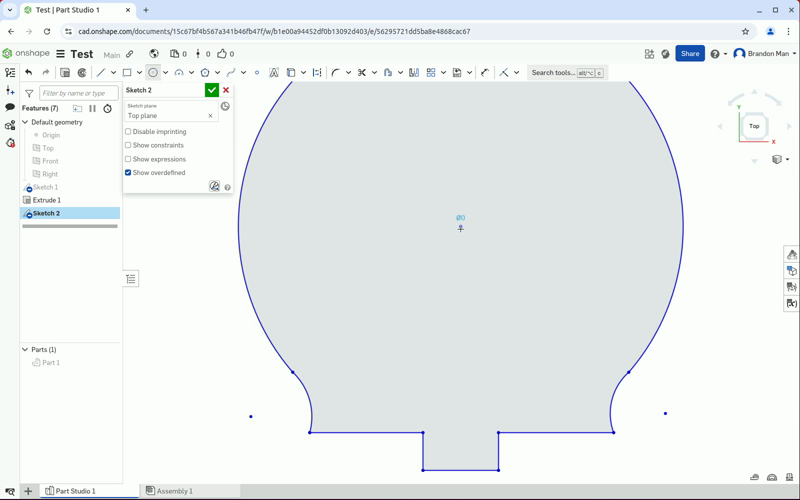
scroll(-6)
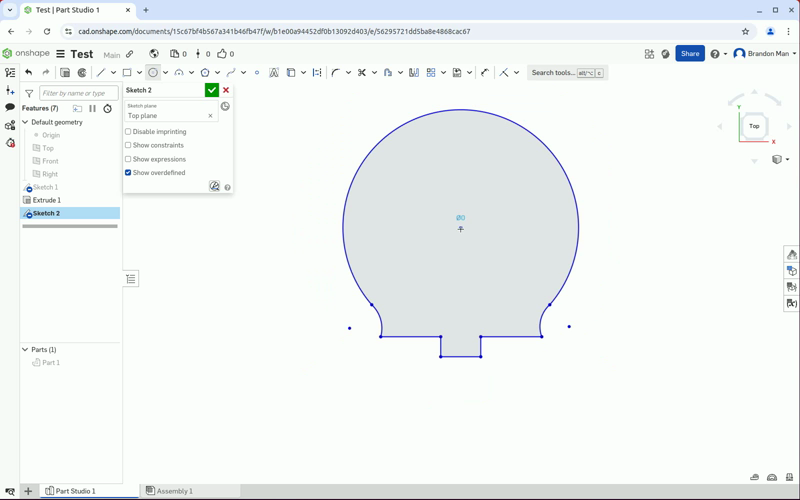
scroll(-6)
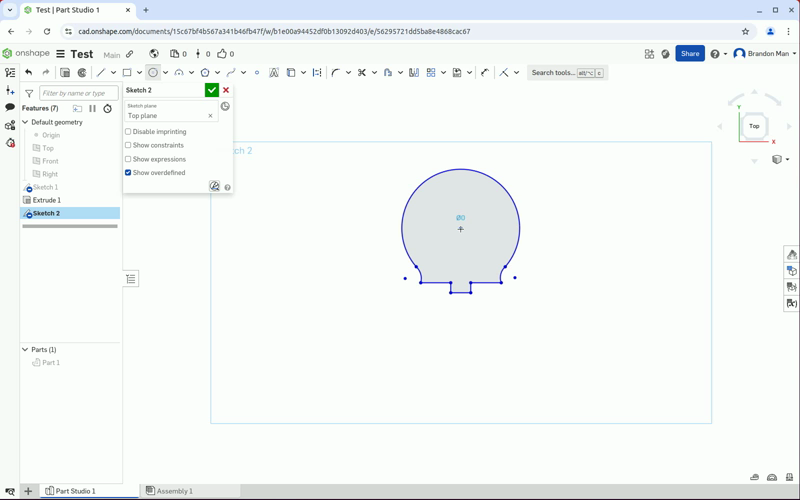
key_up(shift)
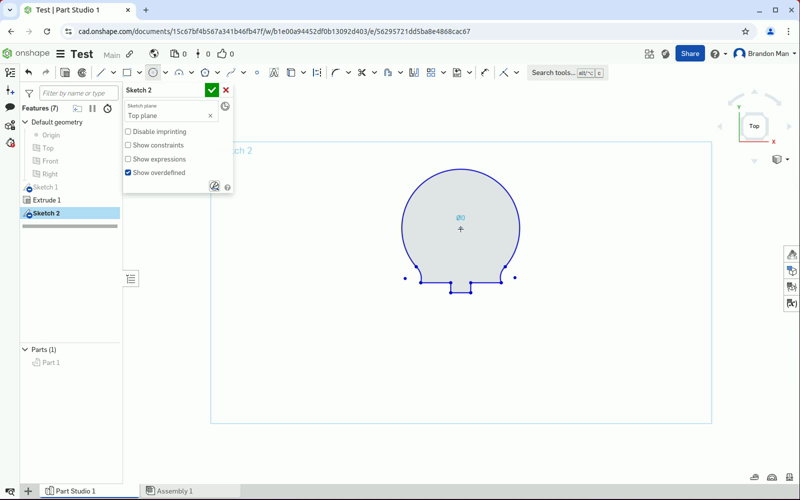
mouse_move(494, 228)
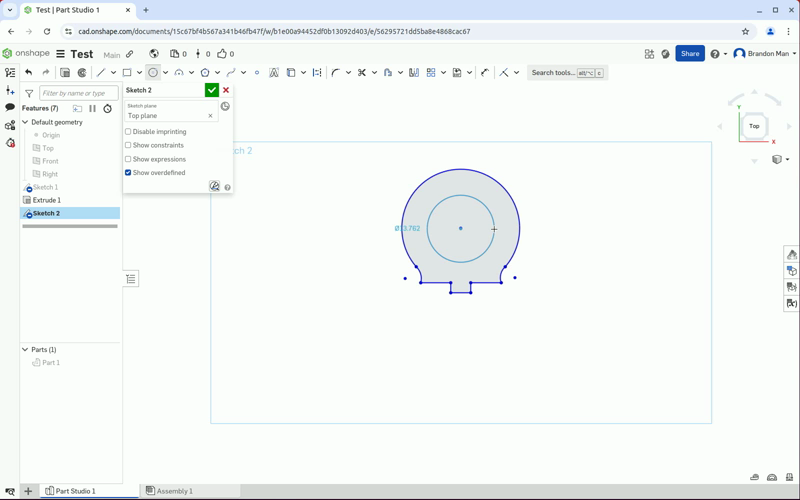
click(494, 228)
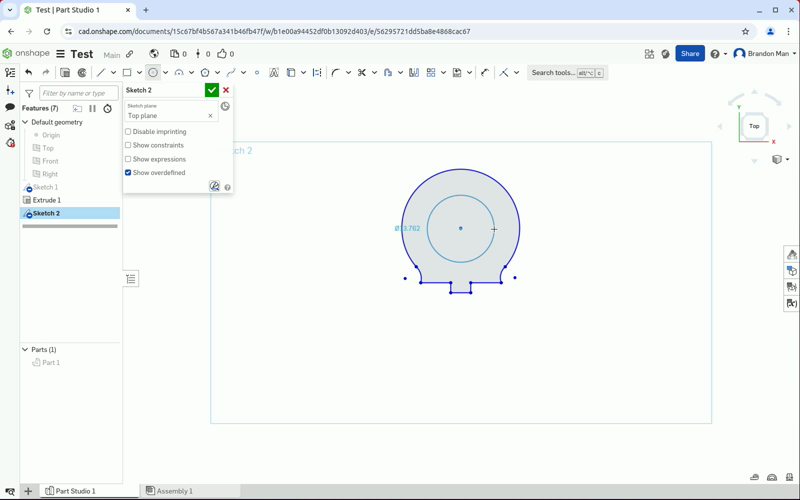
key(esc)
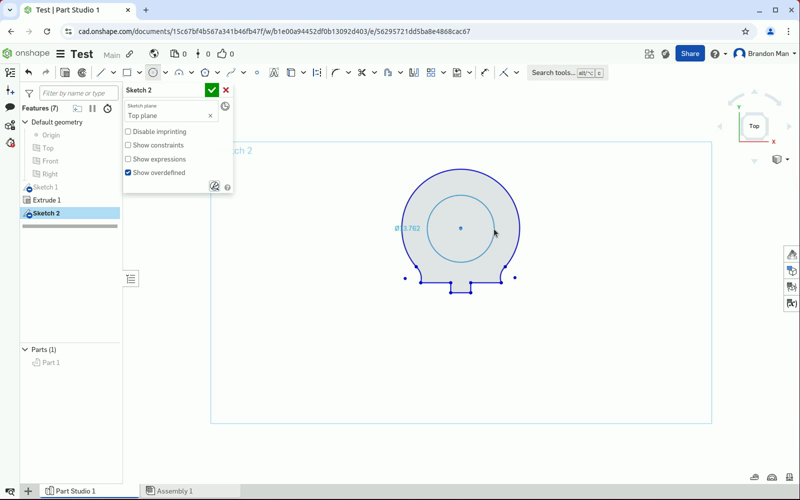
mouse_move(444, 266)
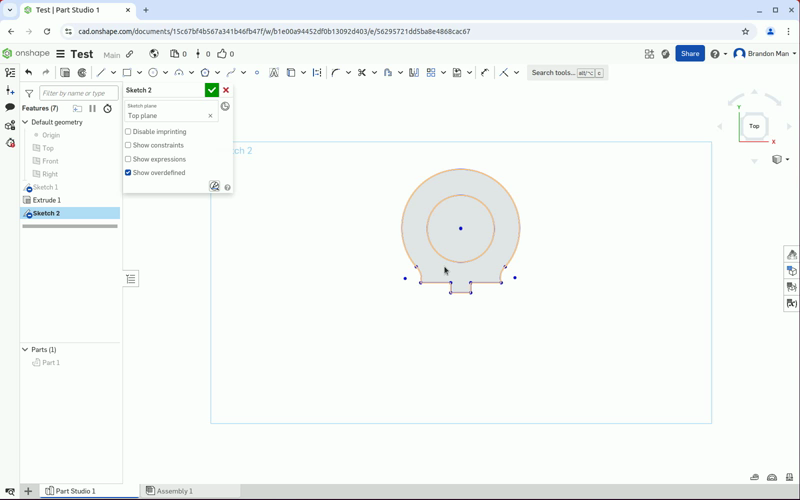
click(444, 266)
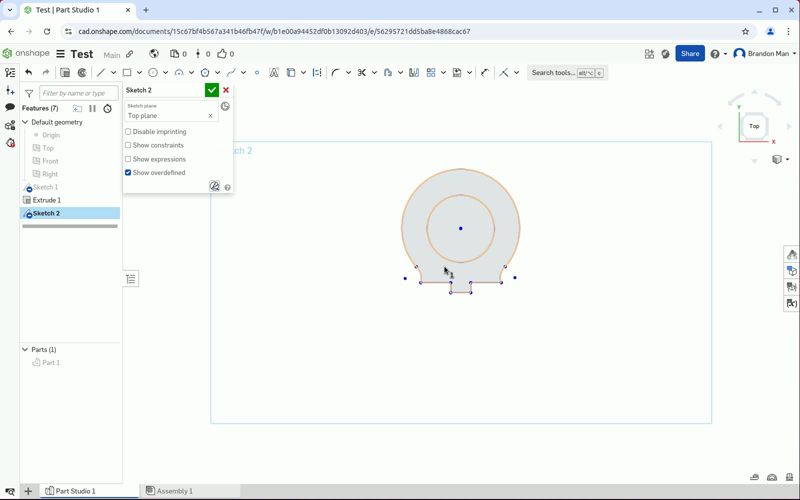
mouse_move(73, 352)
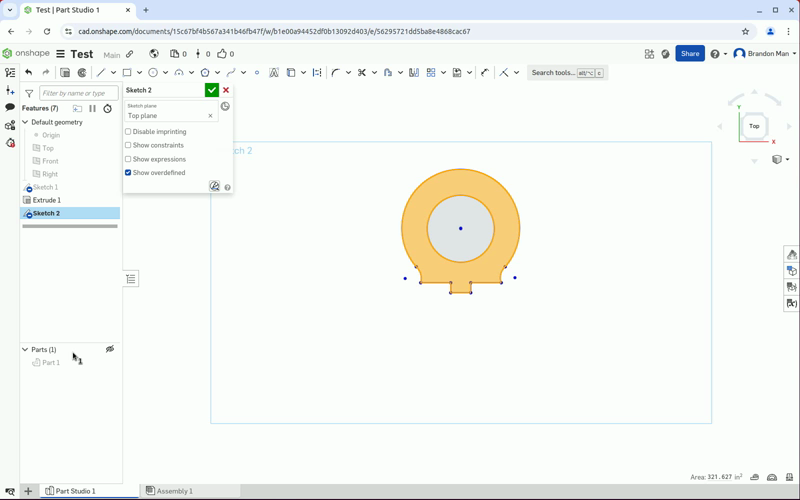
key(shift+y)
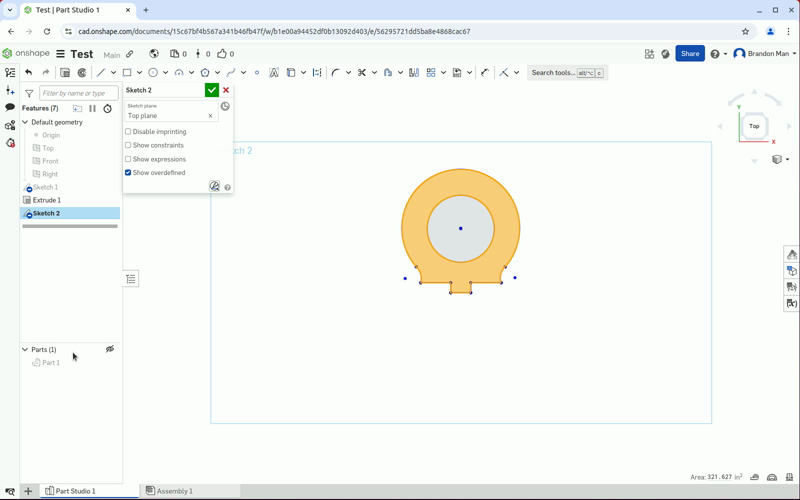
key(shift+e)
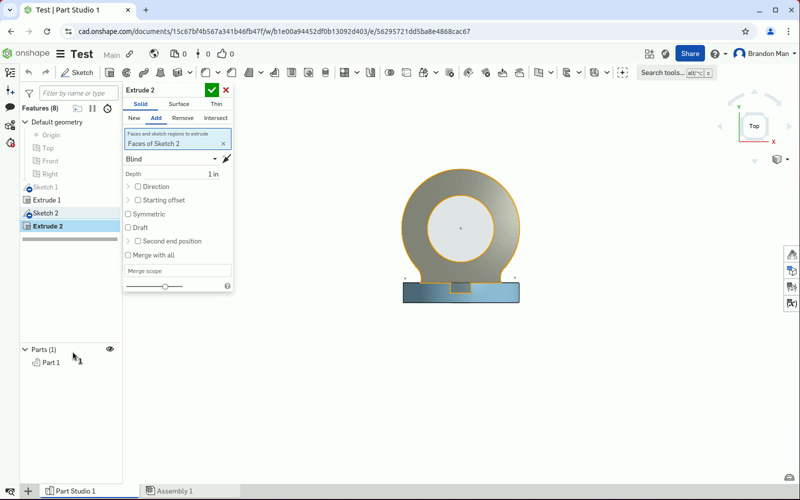
mouse_move(143, 106)
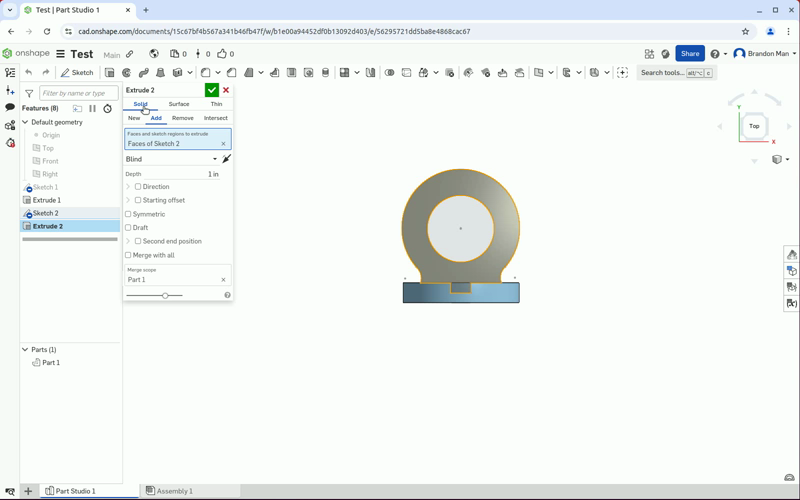
click(143, 106)
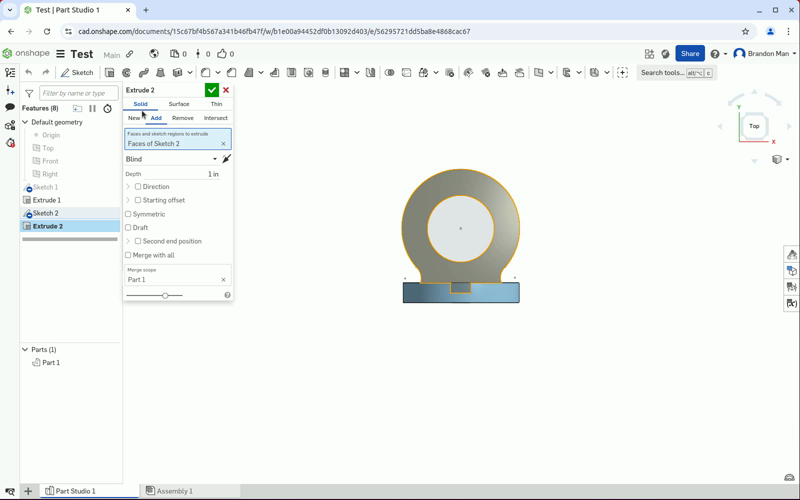
mouse_move(137, 120)
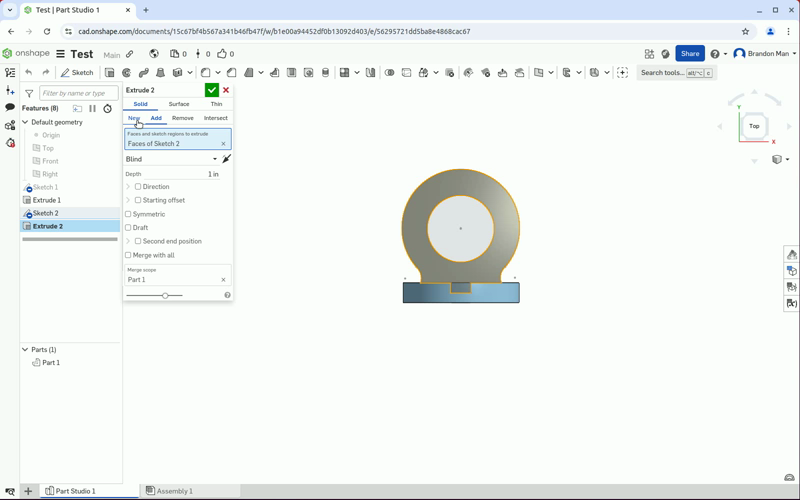
click(137, 120)
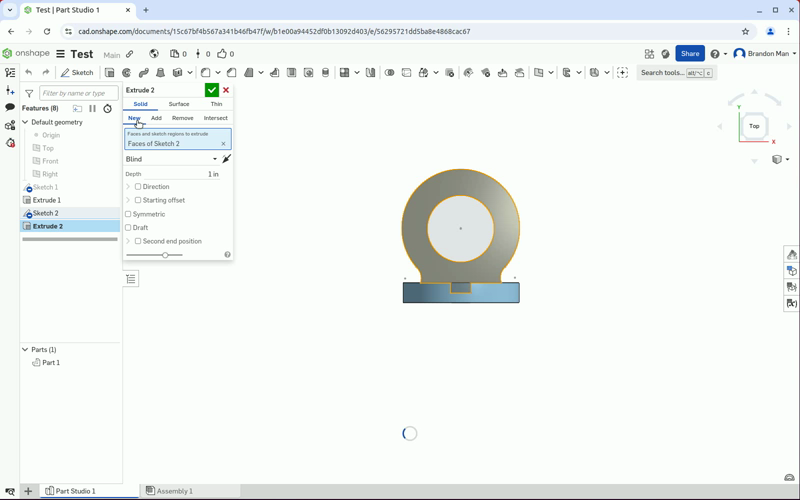
key(tab, 4)
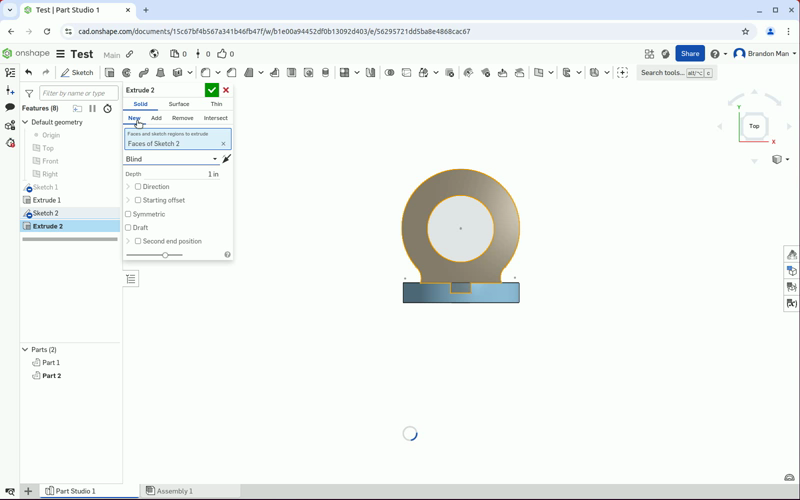
text(-4.092)
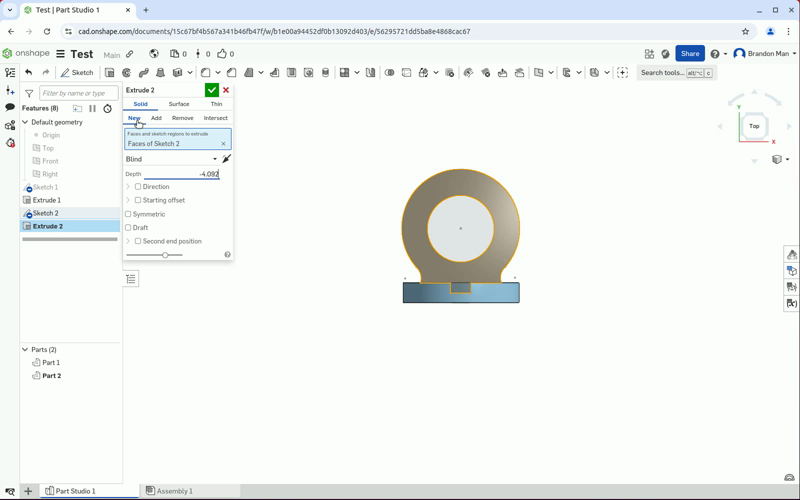
key(enter)
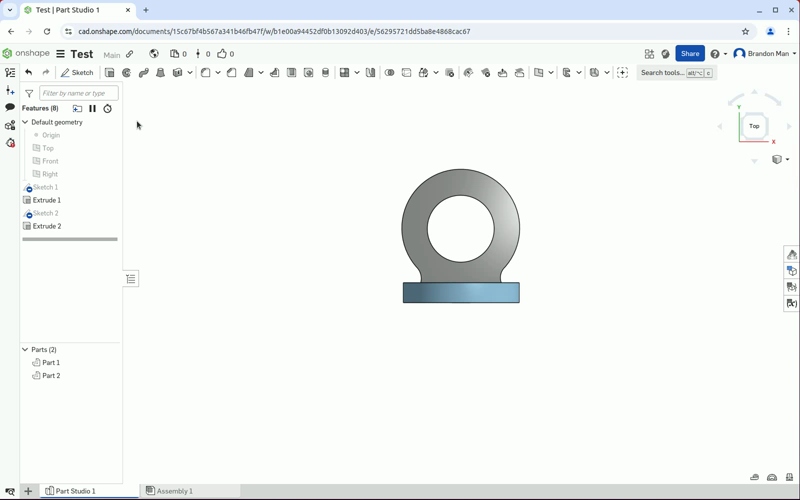
key(shift+h)
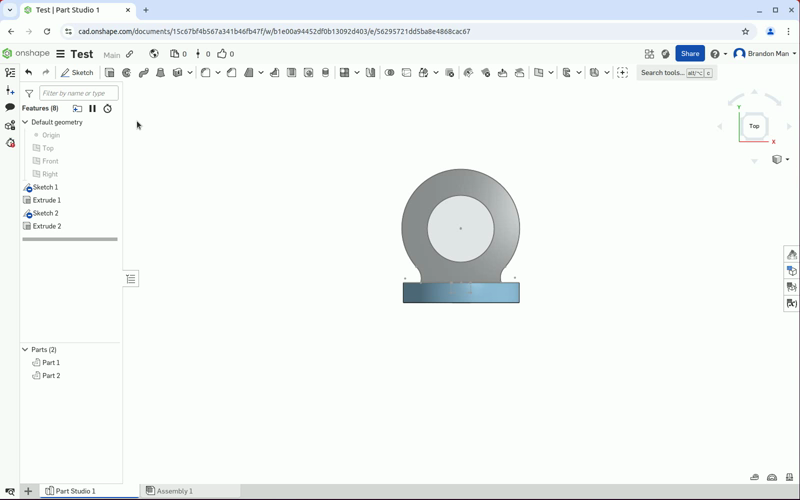
key(shift+h)
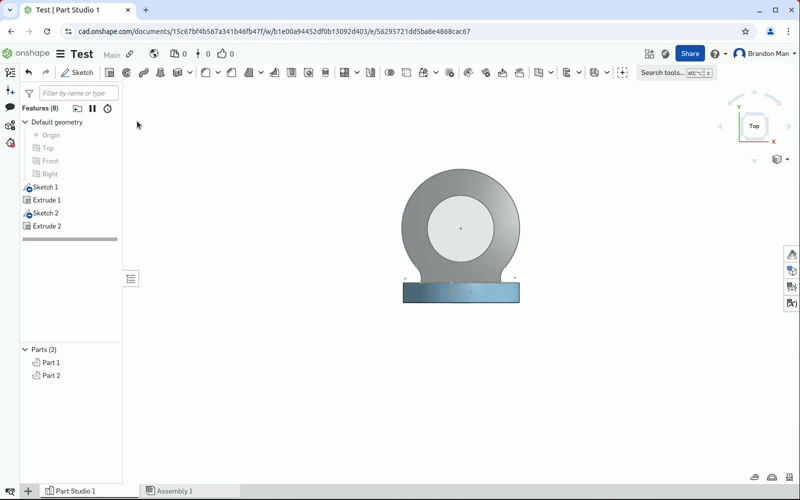
key(shift+7)
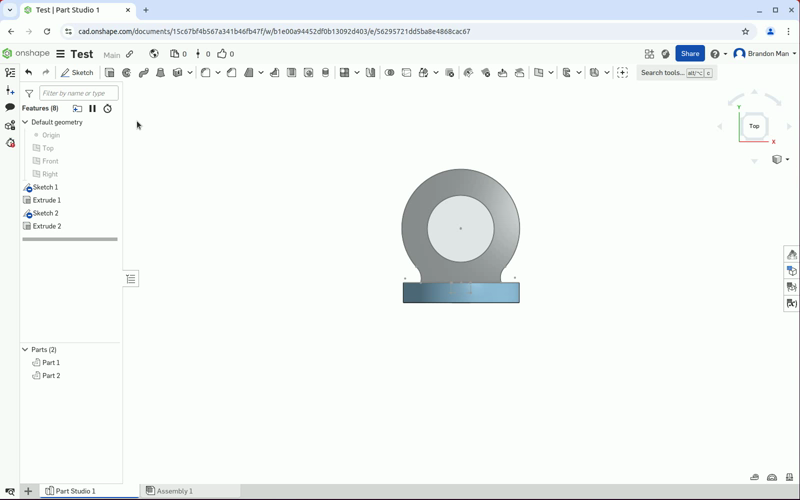
key(up, 3)
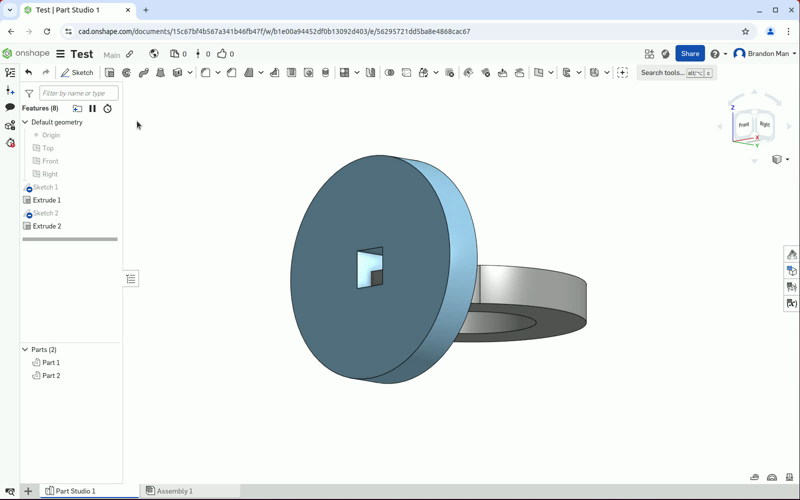
key(left, 3)
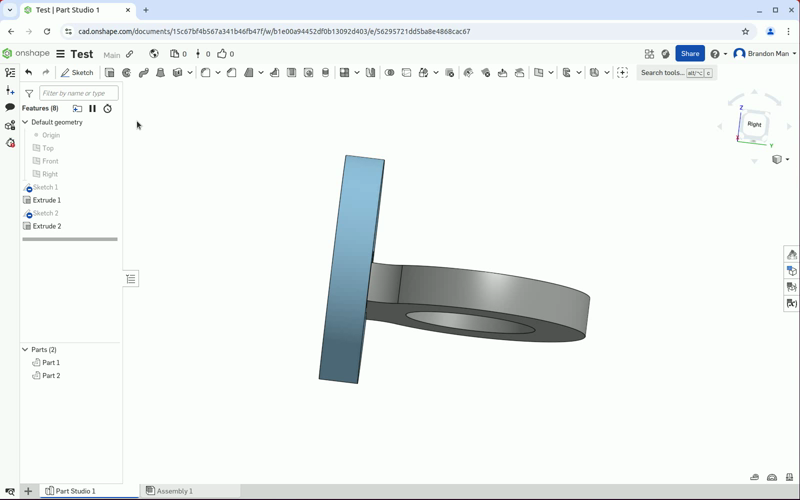
key(right, 3)
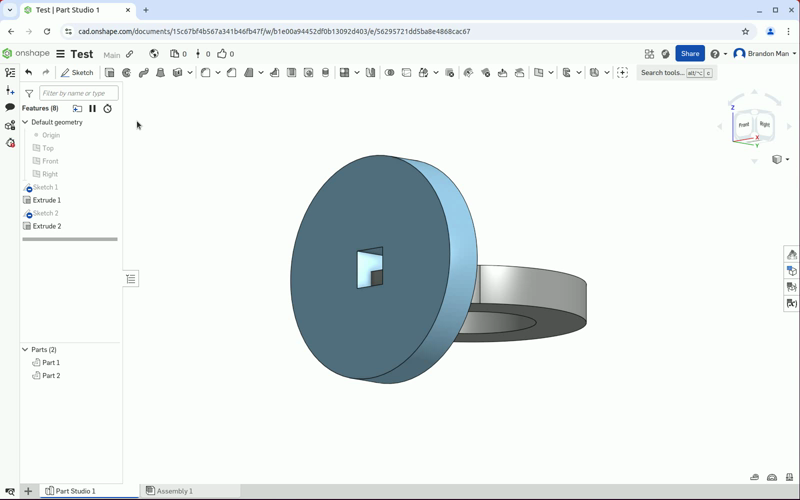
key(down, 3)
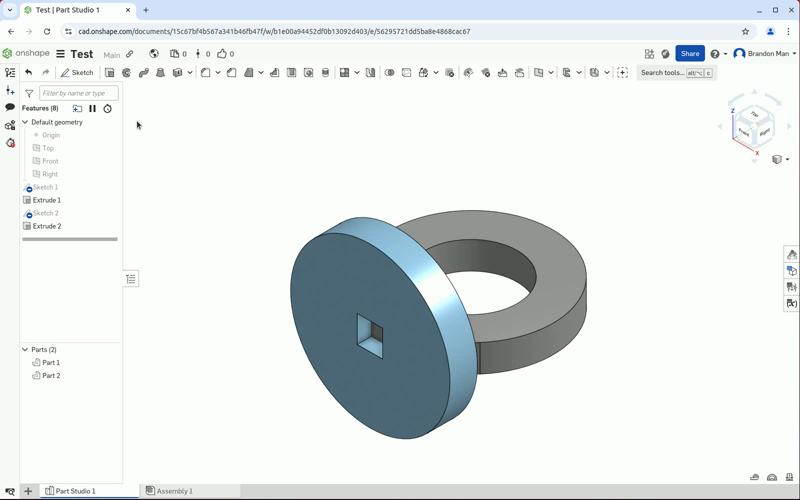
mouse_move(73, 189)
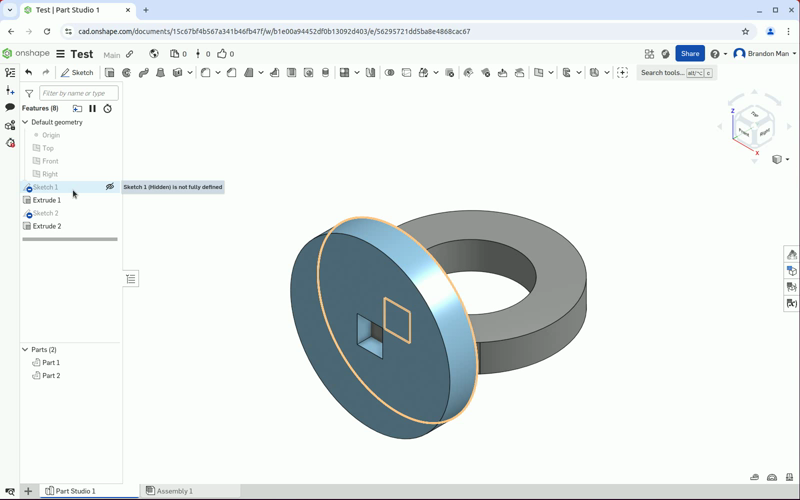
click(73, 189)